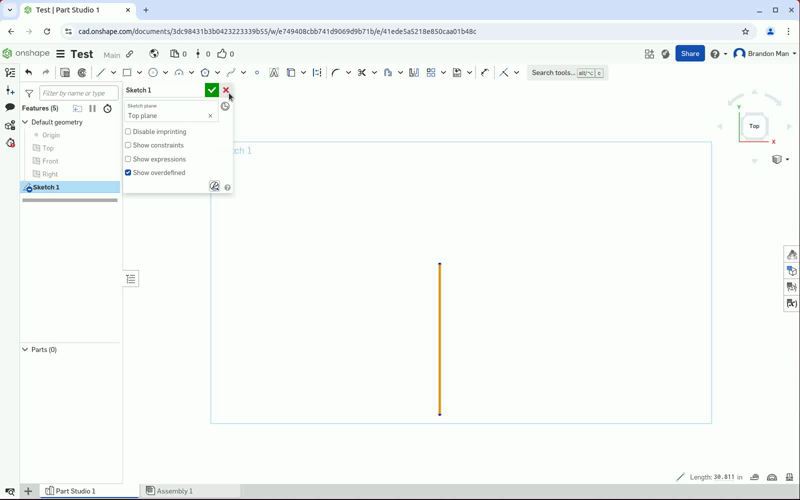
key(shift+h)
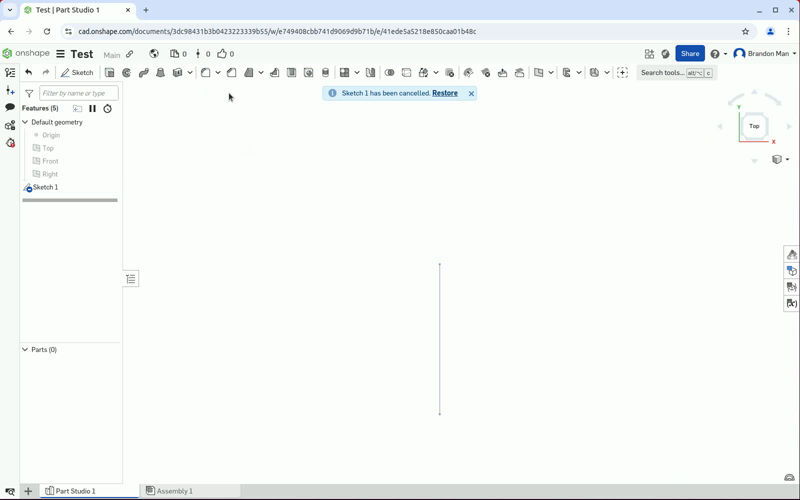
key(shift+s)
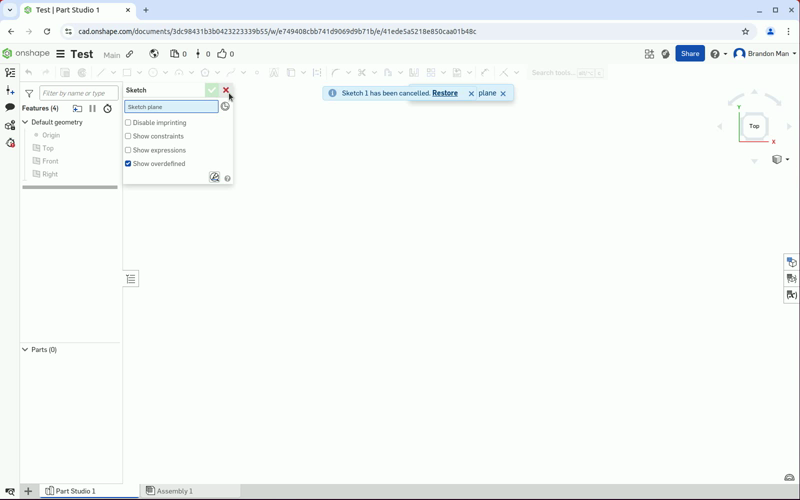
mouse_move(73, 150)
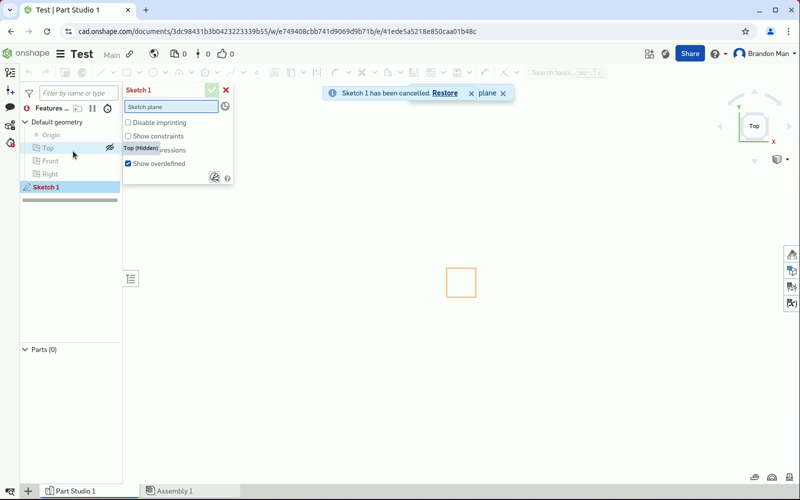
click(73, 150)
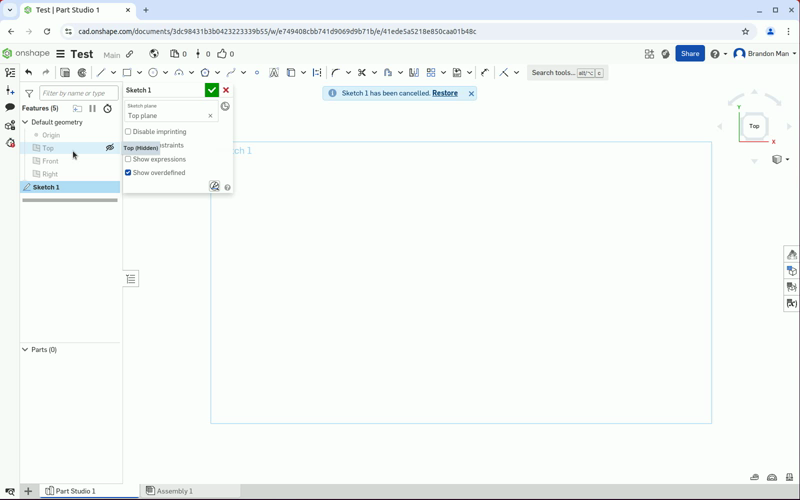
mouse_move(73, 352)
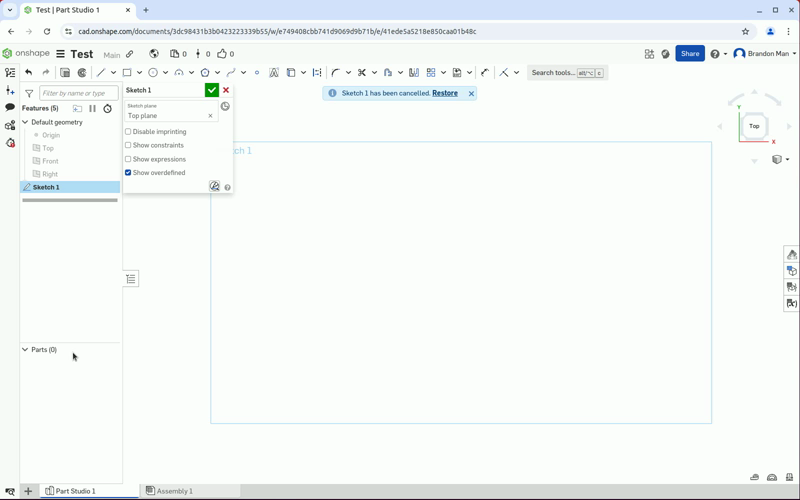
key(y)
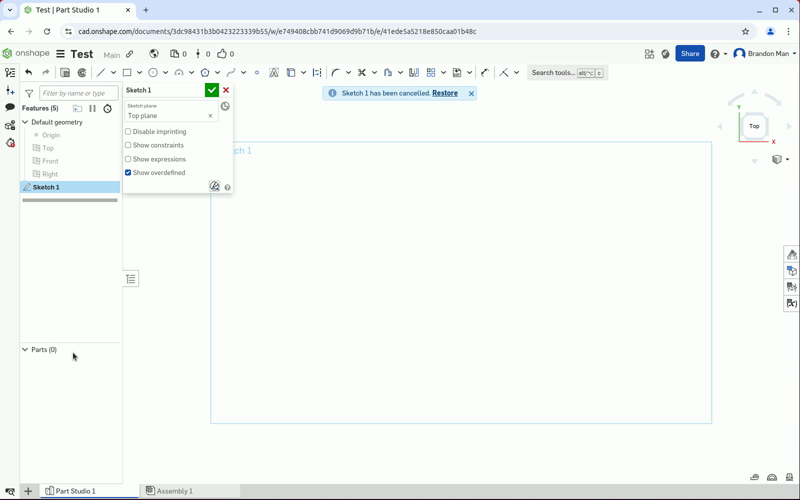
key(l)
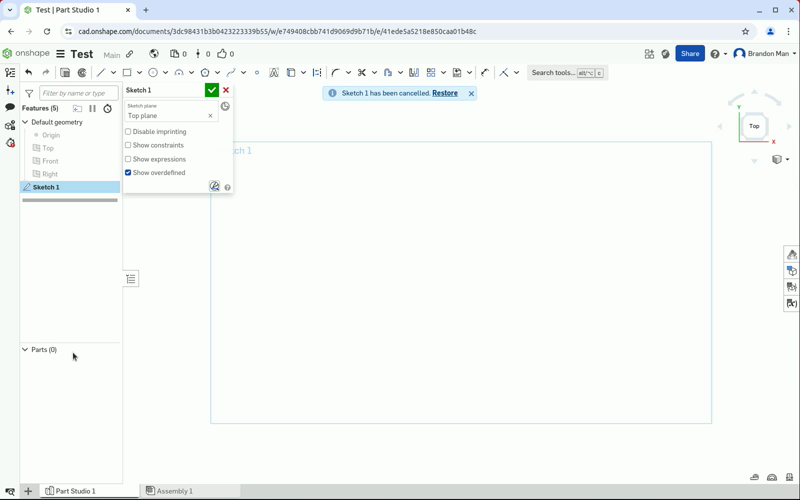
key_down(shift)
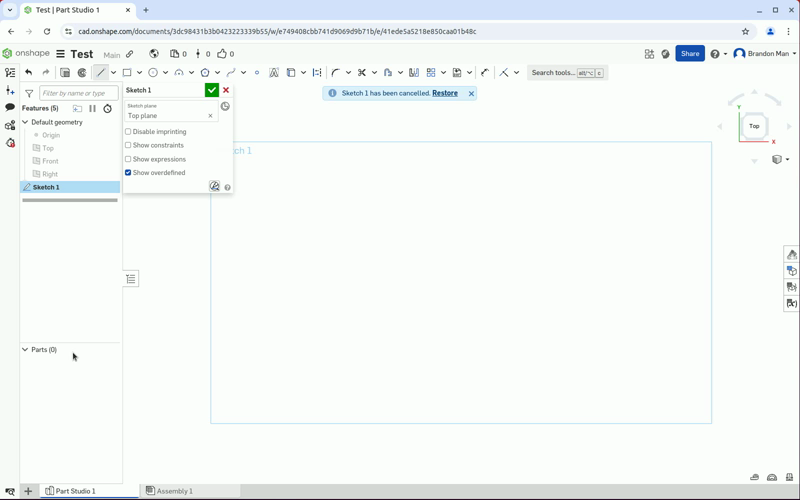
mouse_move(444, 395)
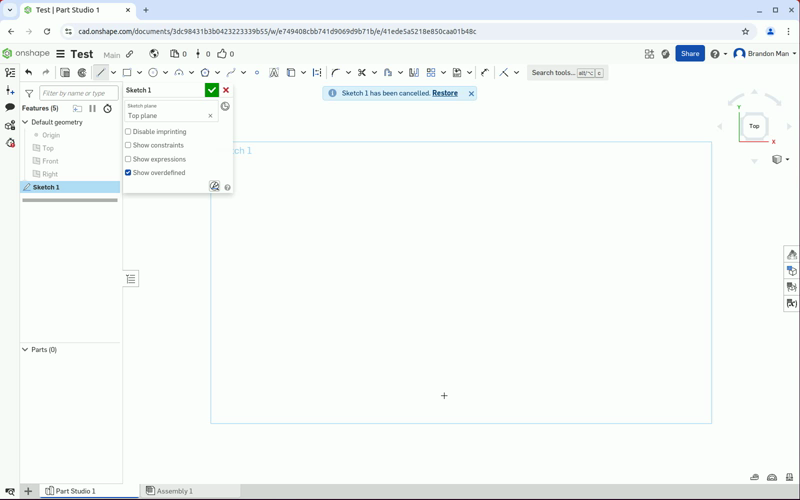
click(444, 395)
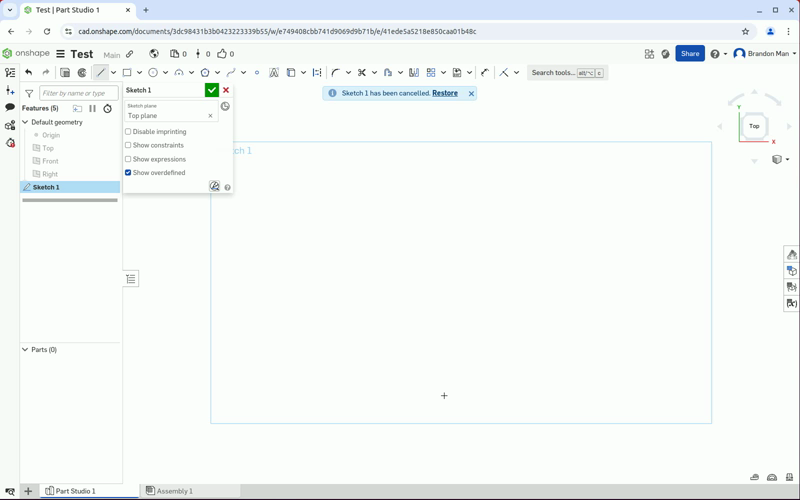
key_up(shift)
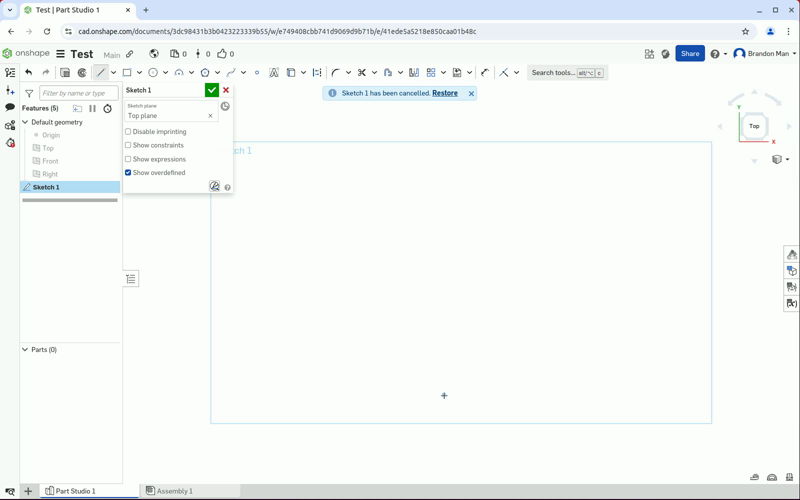
key_down(shift)
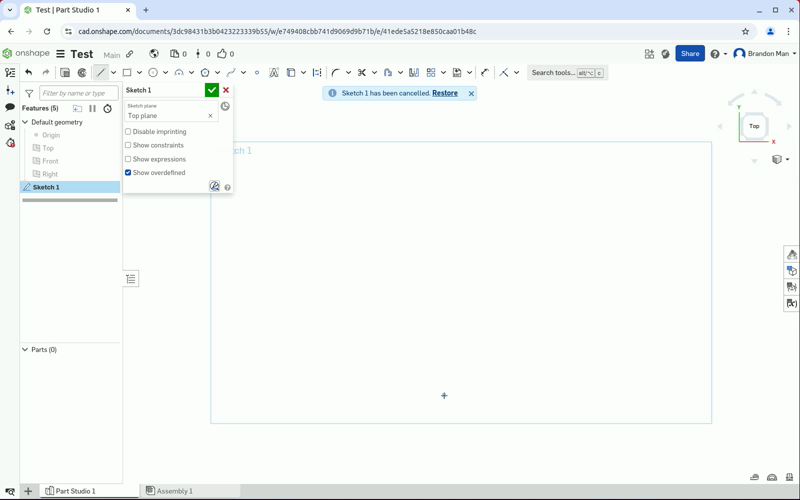
mouse_move(474, 395)
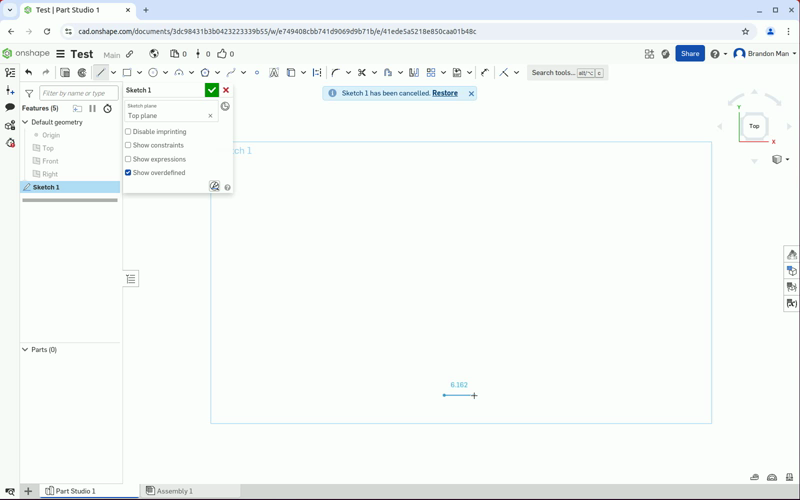
mouse_move(477, 395)
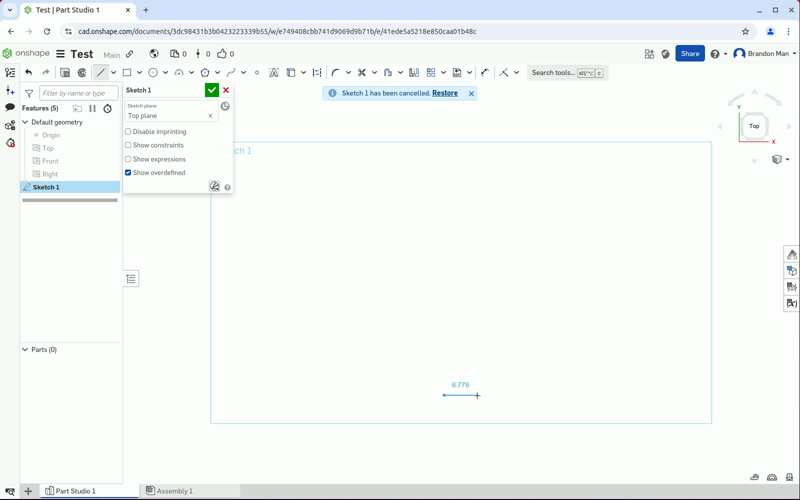
click(477, 395)
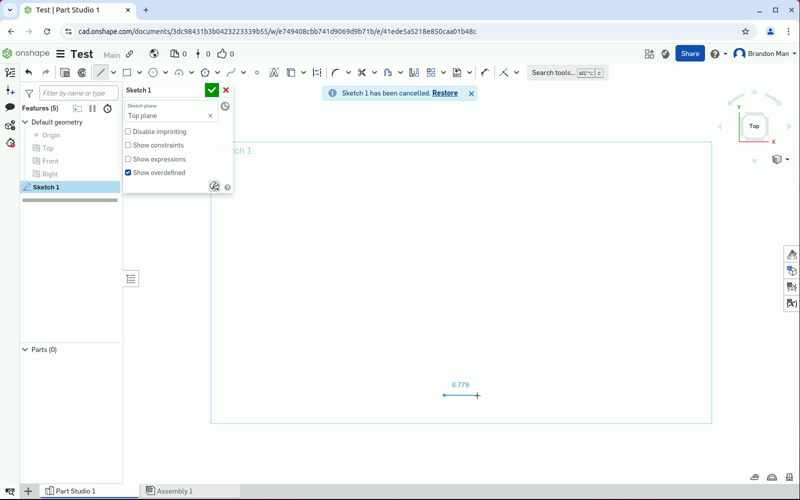
key_up(shift)
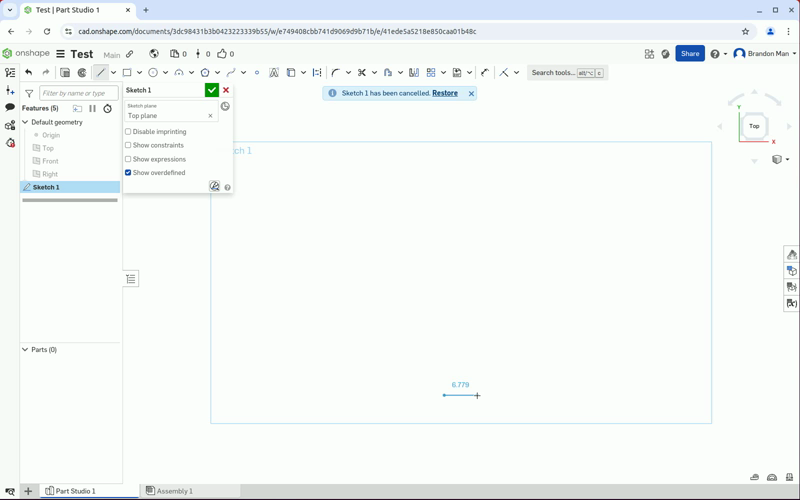
key_down(shift)
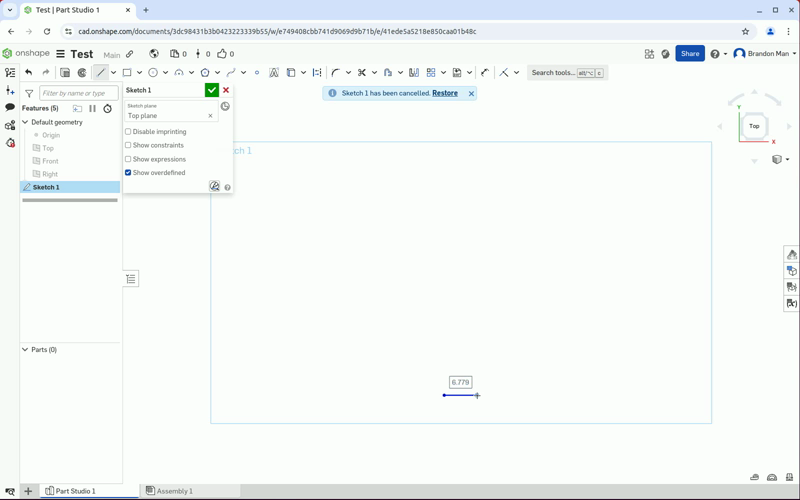
mouse_move(477, 171)
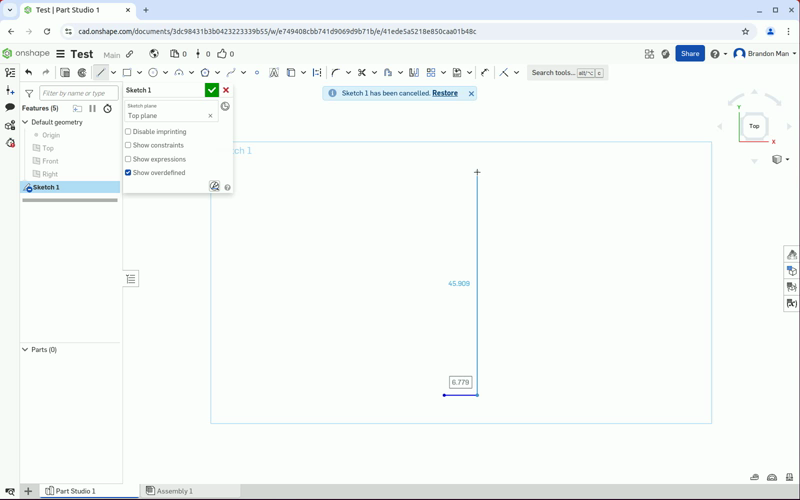
click(477, 171)
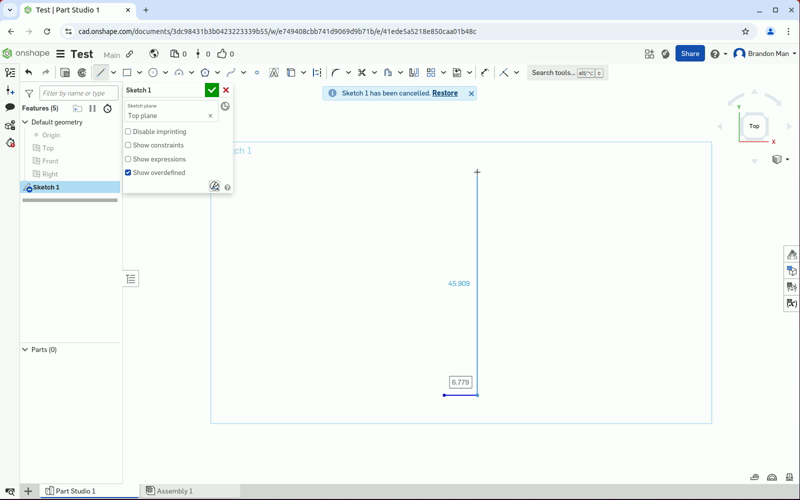
key_up(shift)
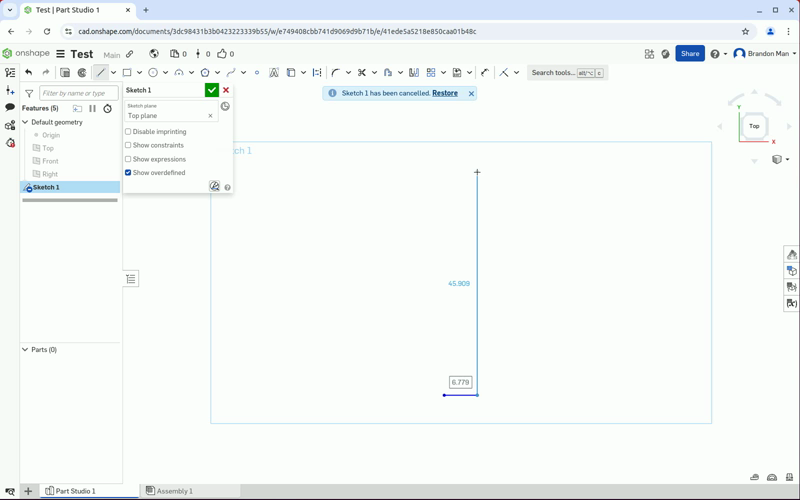
key_down(shift)
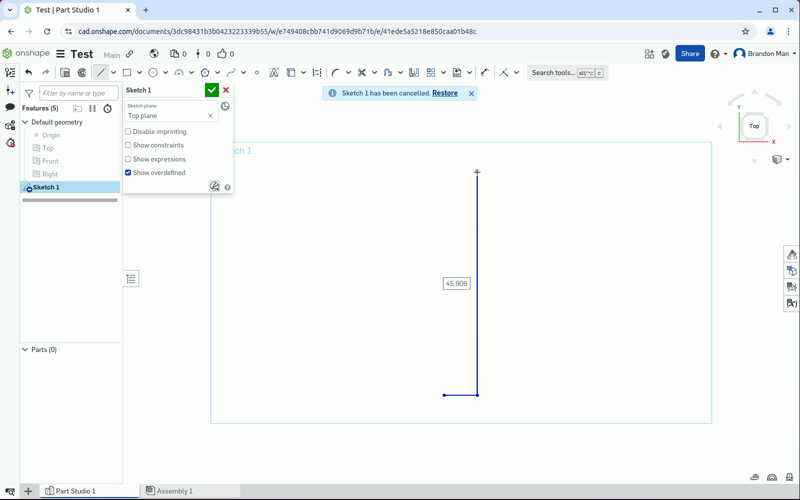
mouse_move(507, 171)
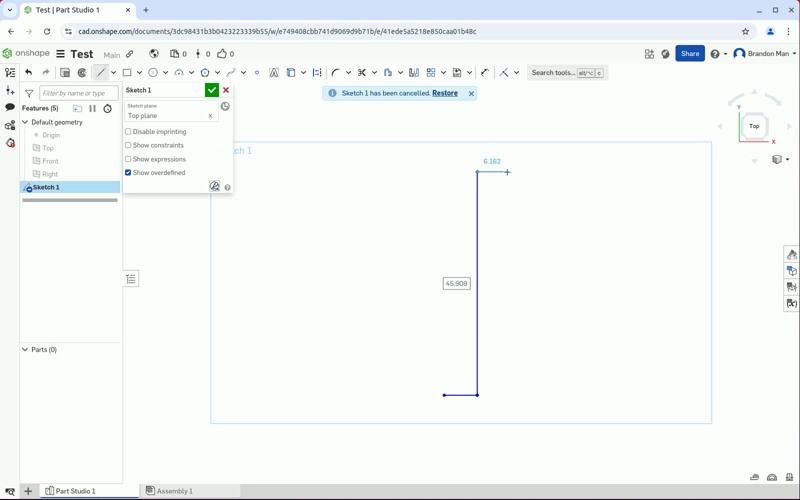
mouse_move(444, 171)
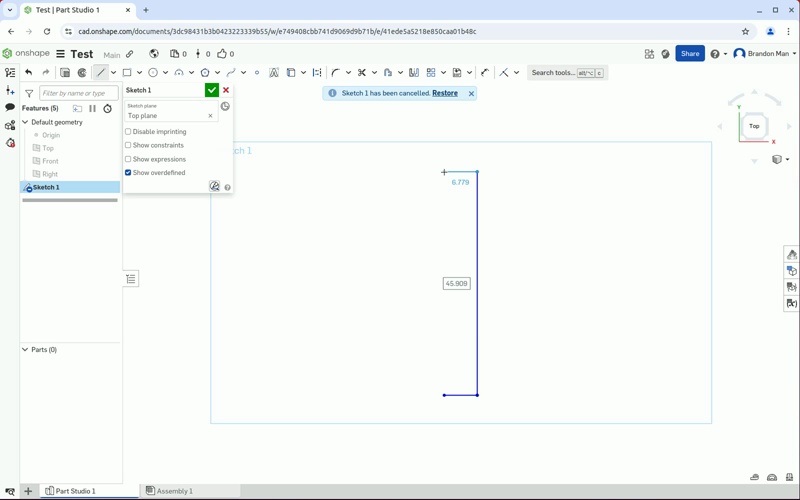
click(444, 171)
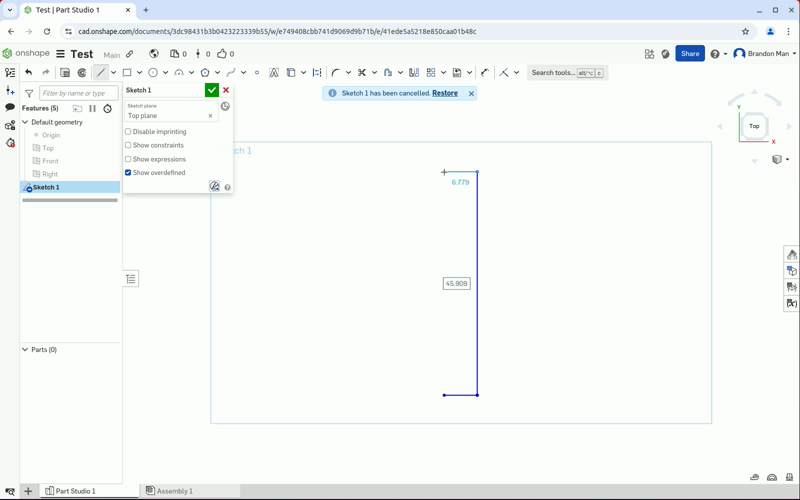
key_up(shift)
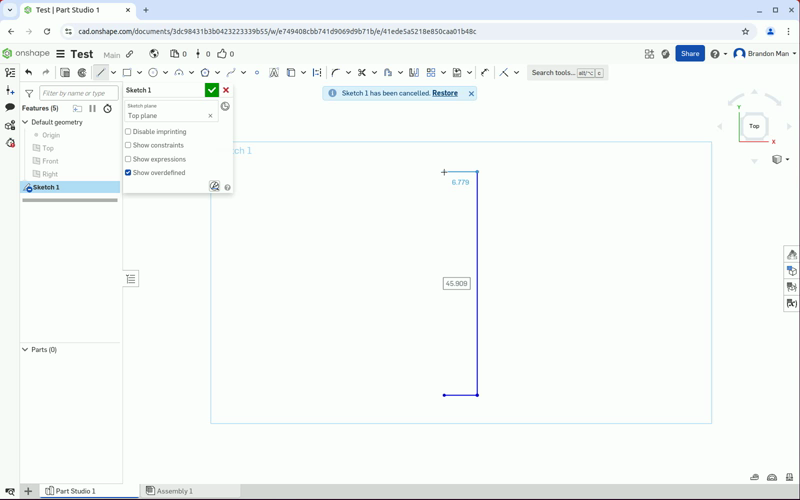
key_down(shift)
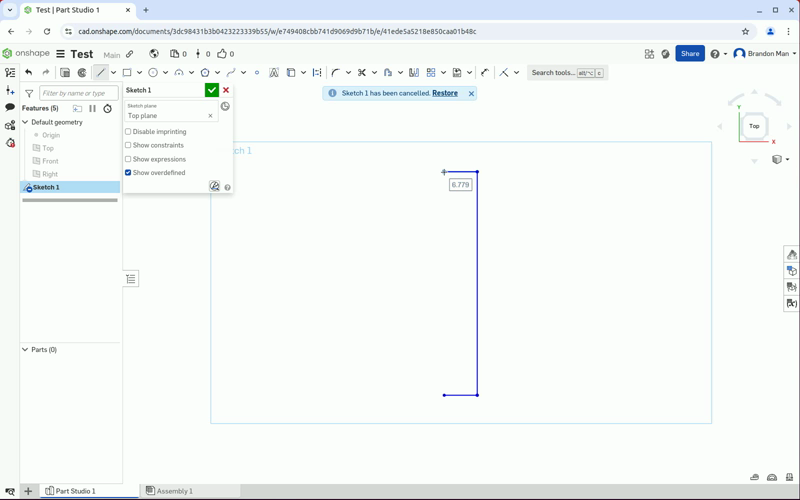
mouse_move(444, 395)
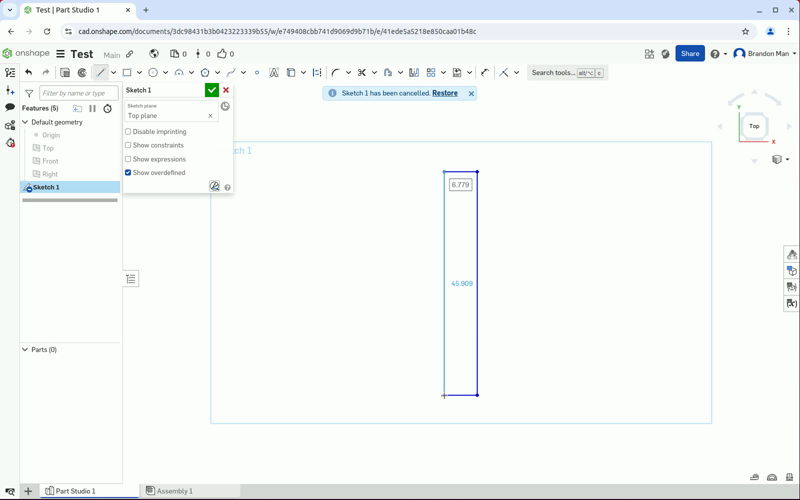
key_up(shift)
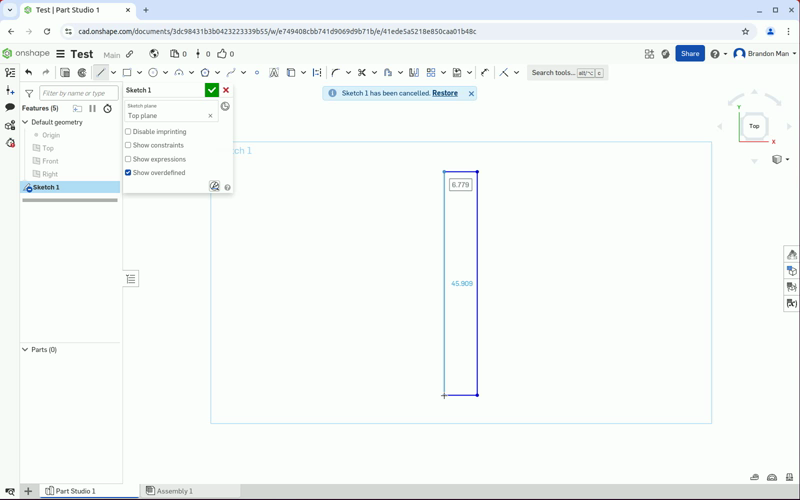
click(444, 395)
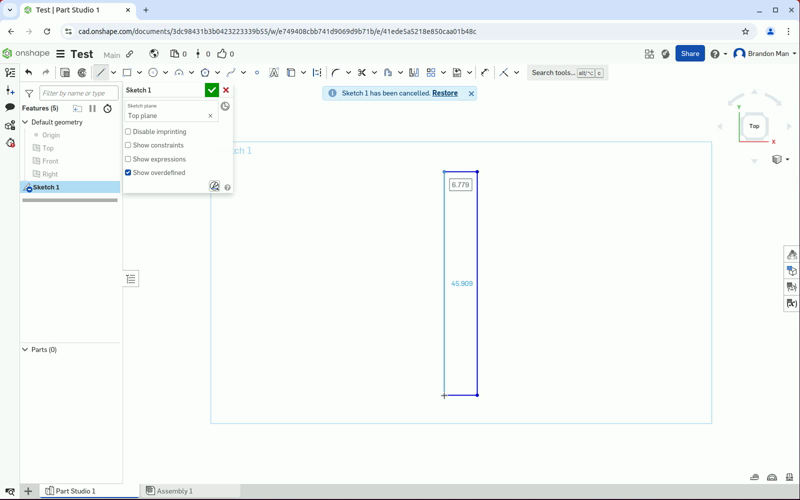
key(esc)
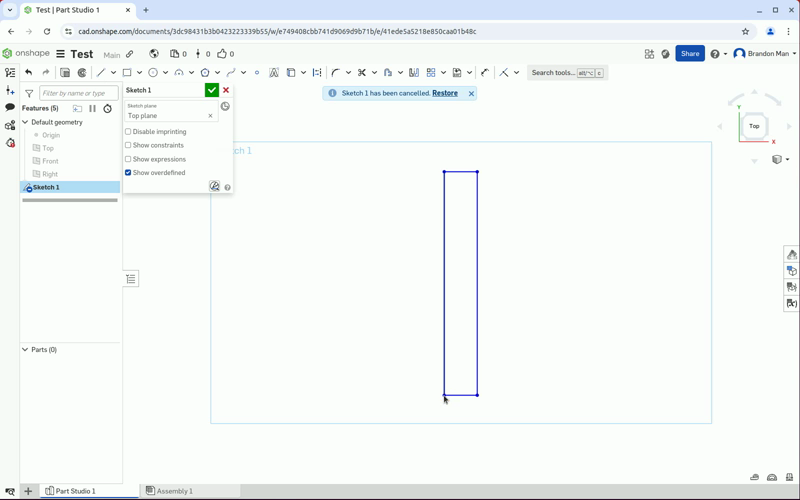
key(c)
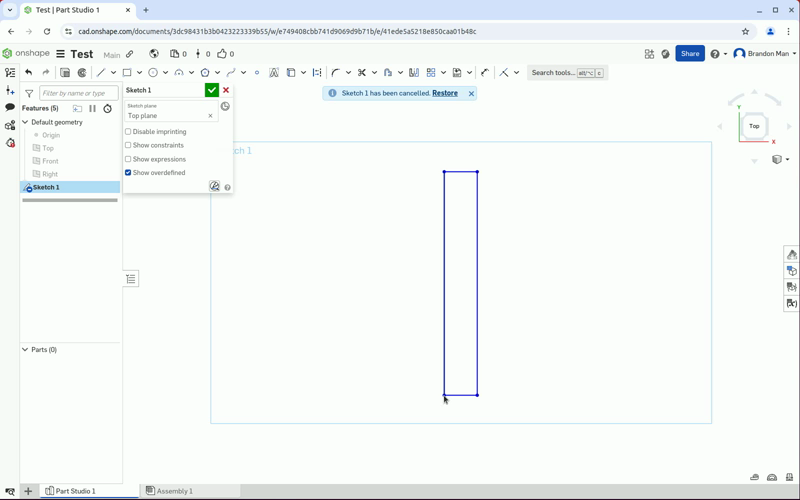
key_down(shift)
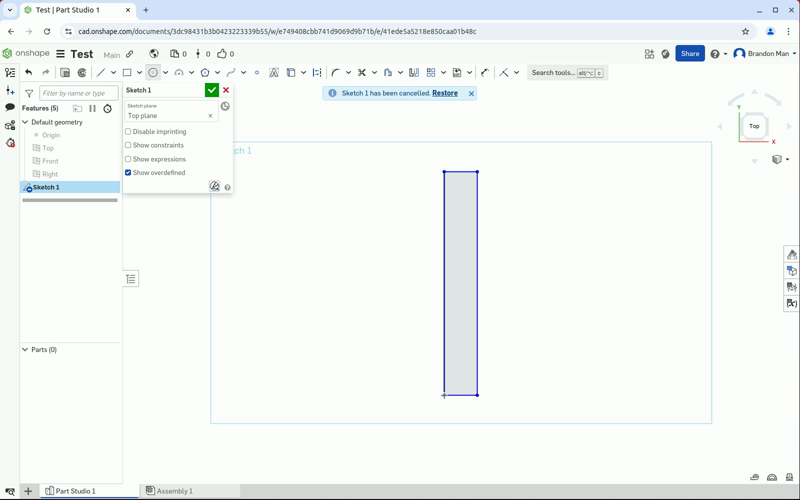
mouse_move(460, 282)
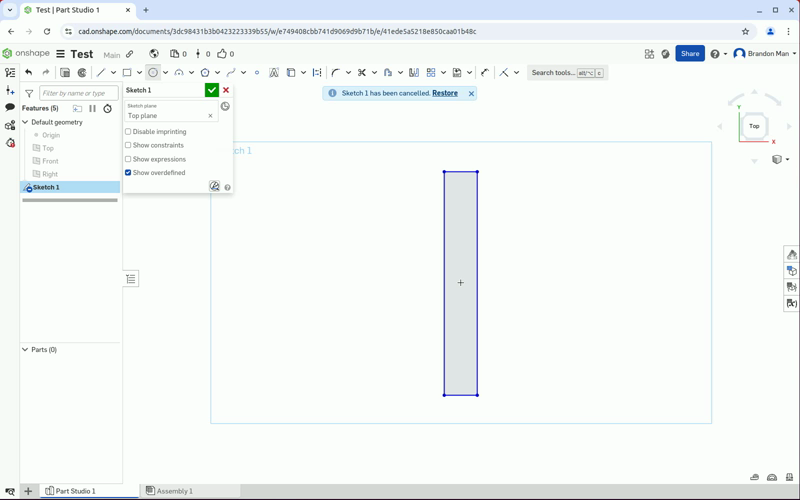
click(460, 282)
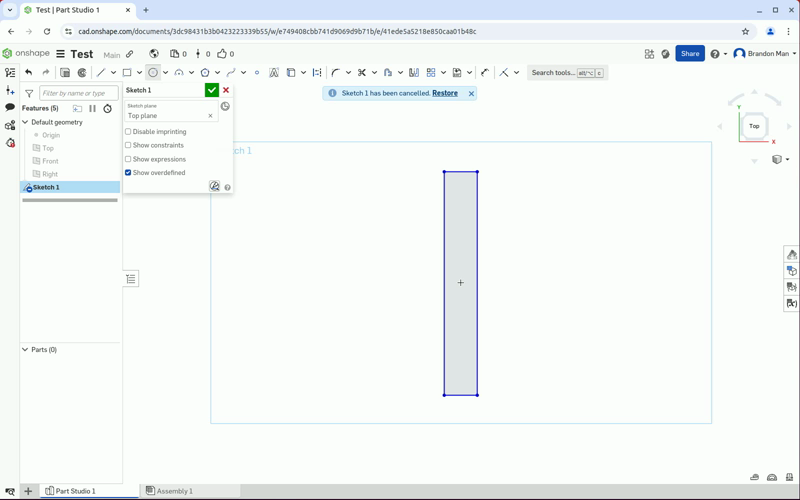
key_up(shift)
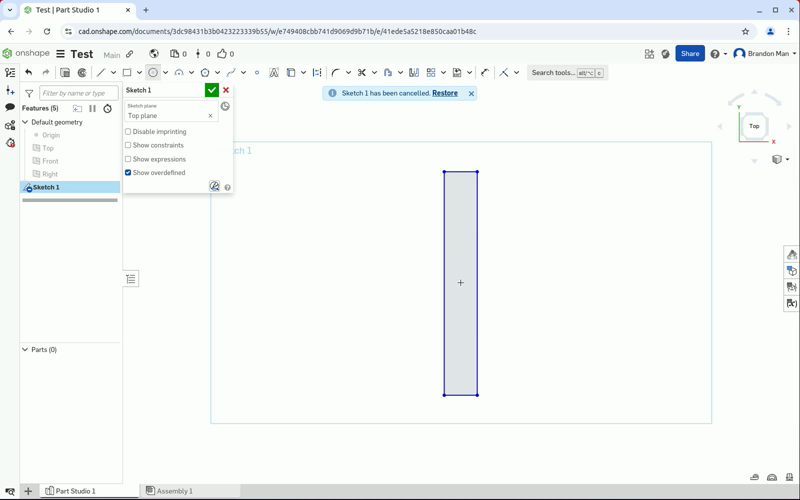
mouse_move(467, 282)
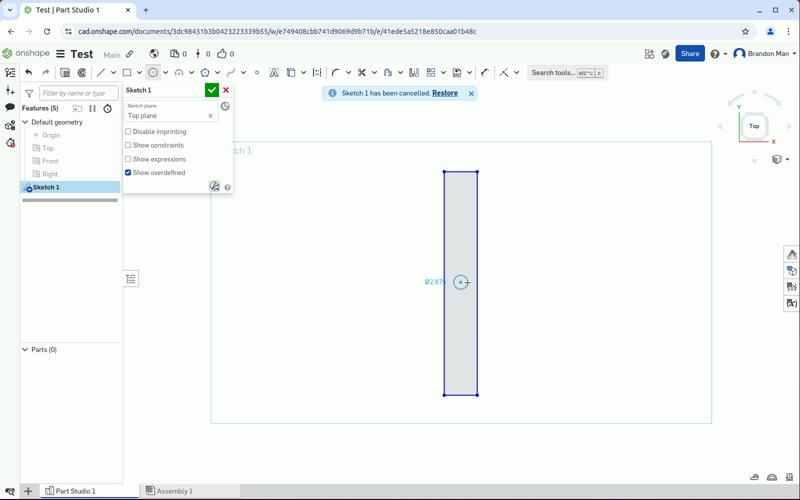
click(467, 282)
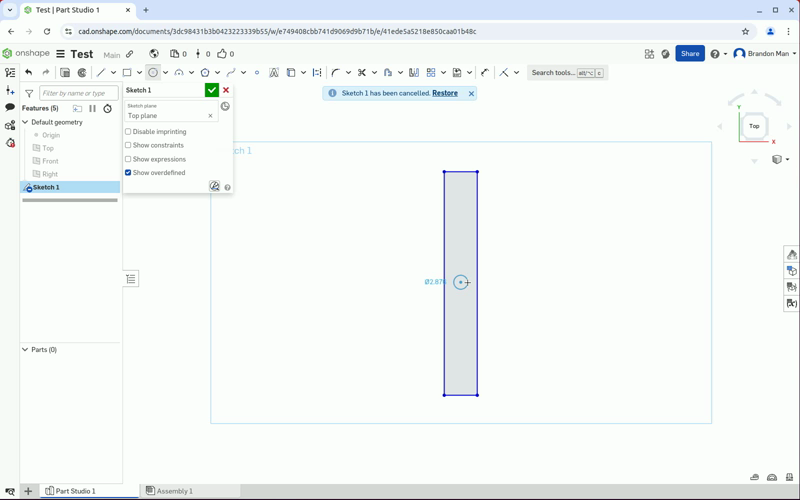
key(esc)
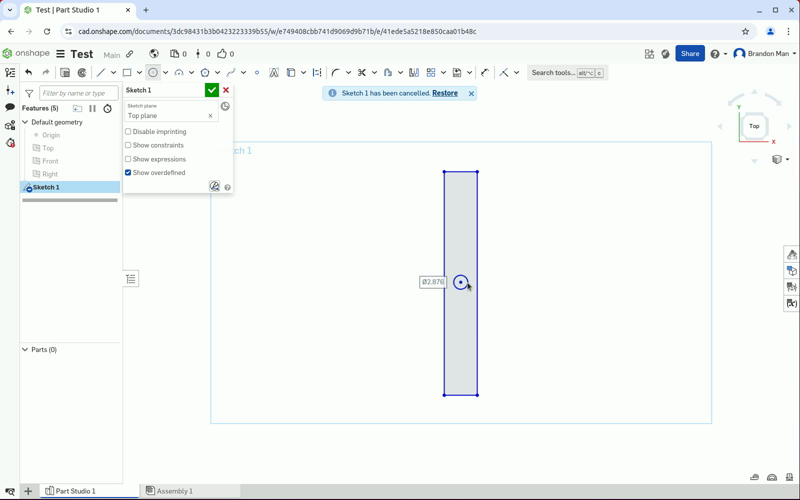
mouse_move(469, 268)
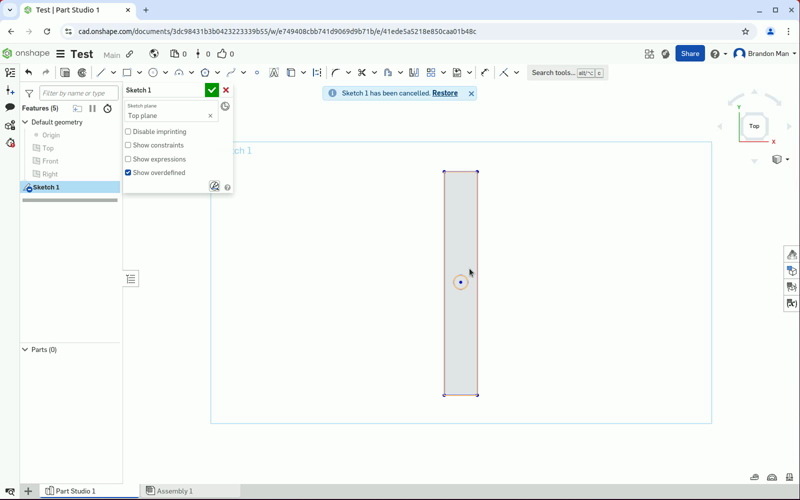
click(469, 268)
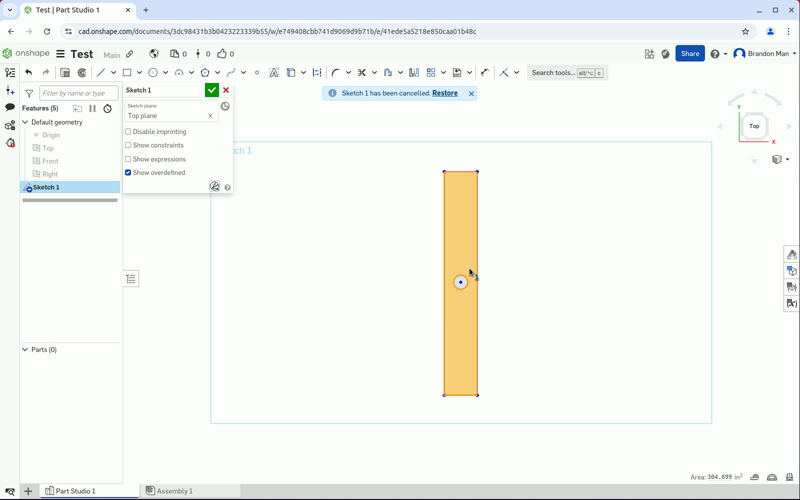
mouse_move(73, 352)
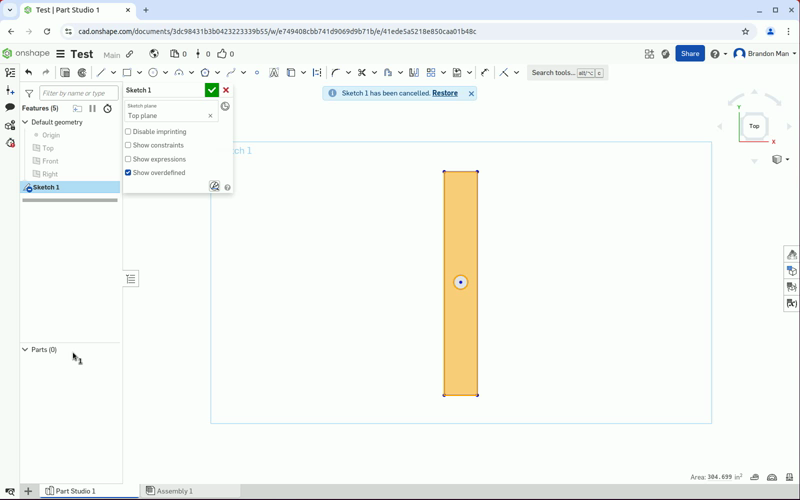
key(shift+y)
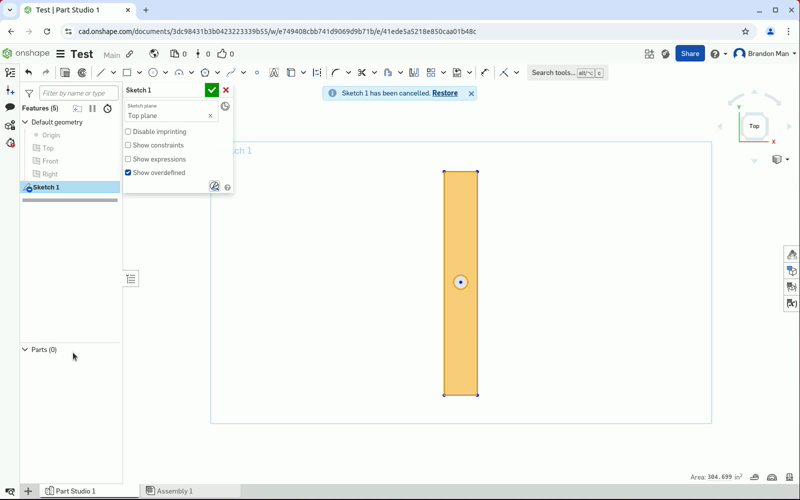
key(shift+e)
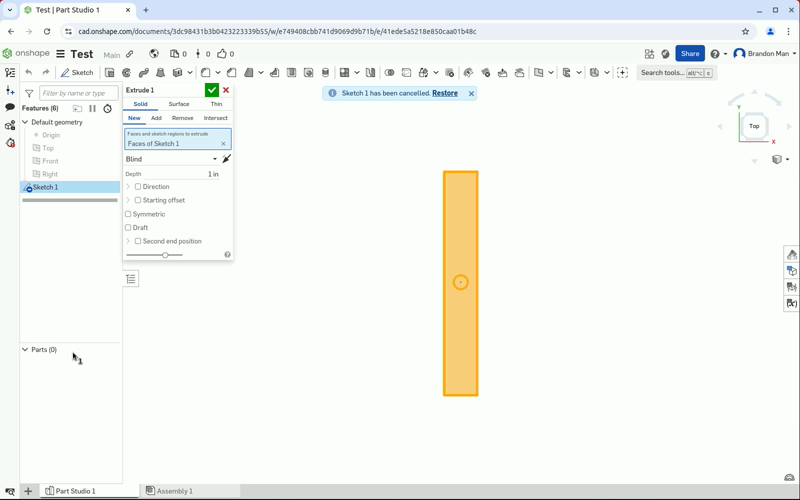
mouse_move(143, 106)
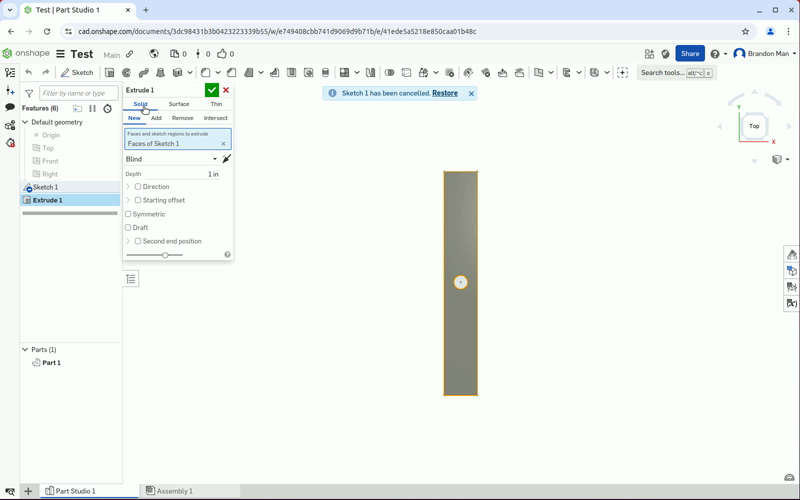
click(143, 106)
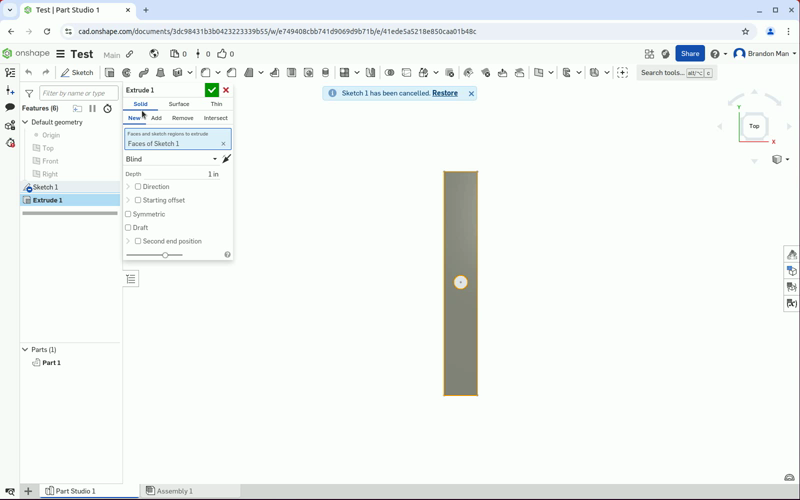
mouse_move(137, 120)
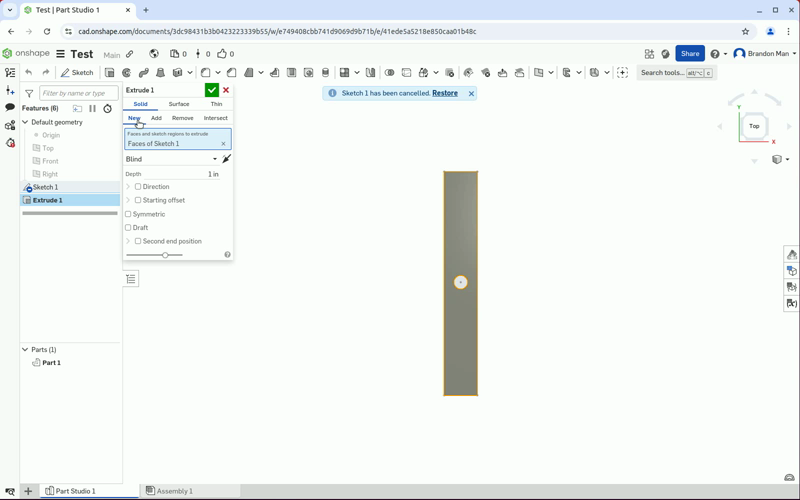
click(137, 120)
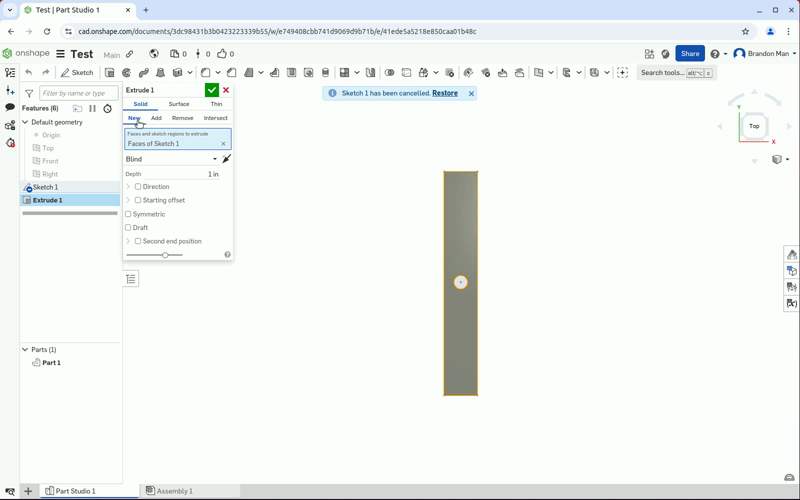
key(tab, 4)
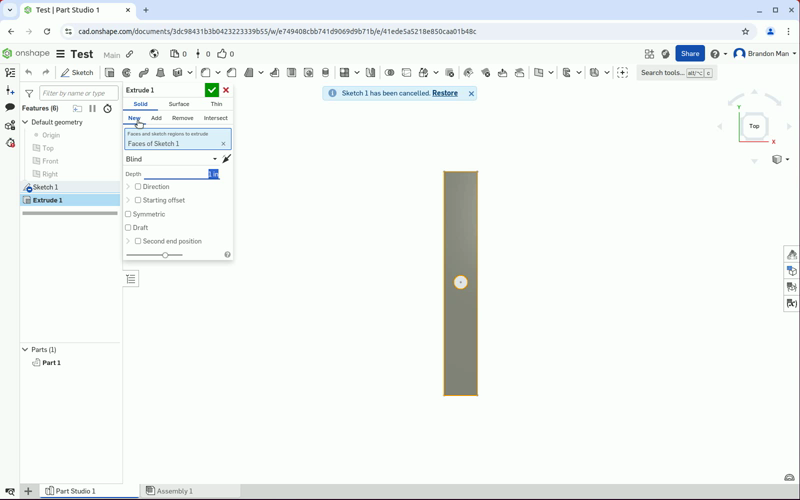
text(0.722)
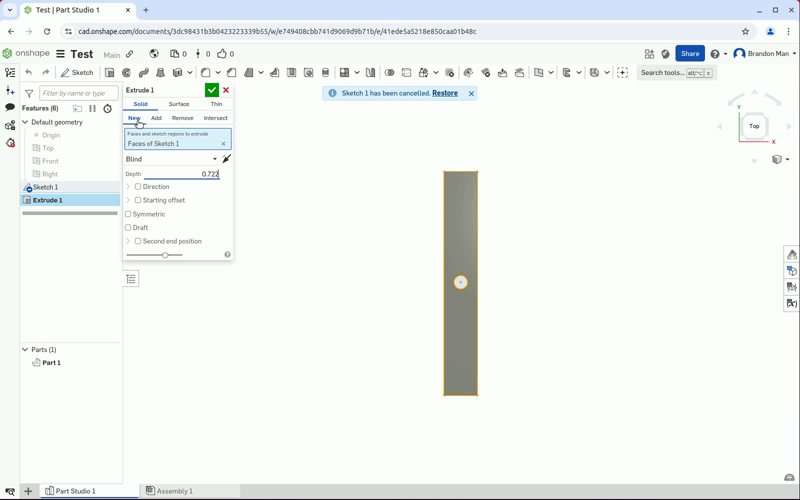
key(enter)
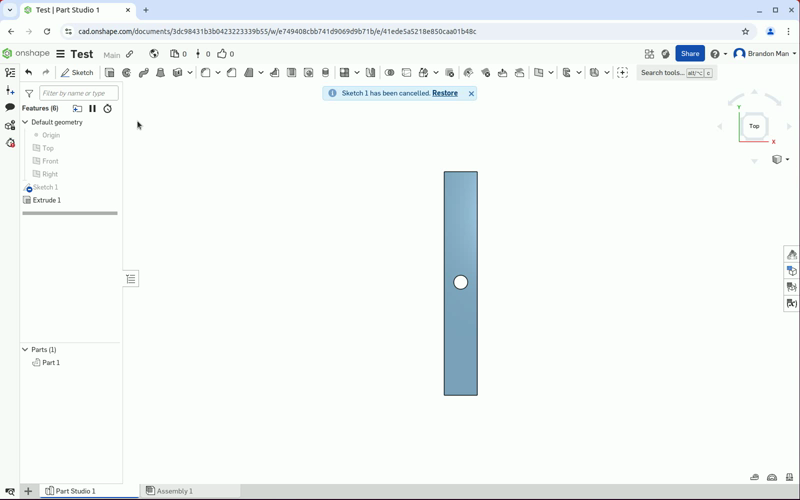
key(shift+h)
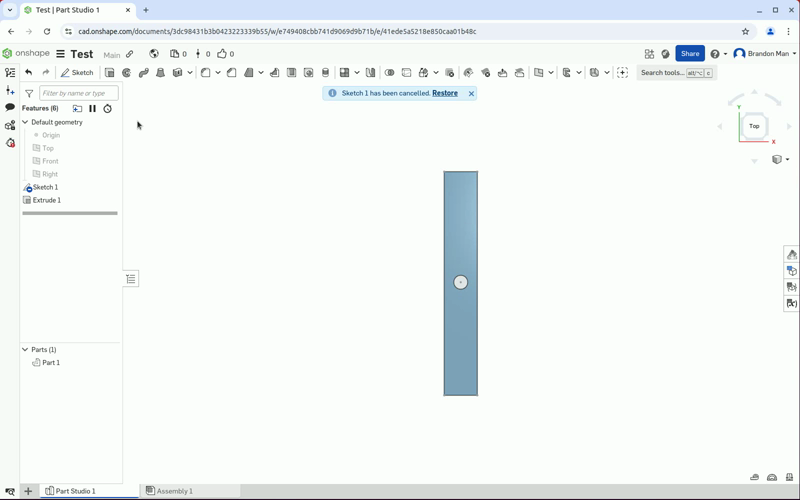
key(shift+h)
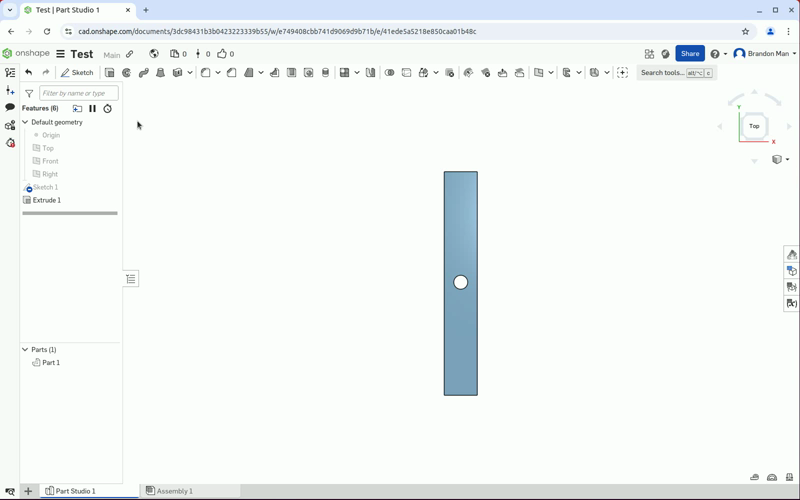
mouse_move(73, 189)
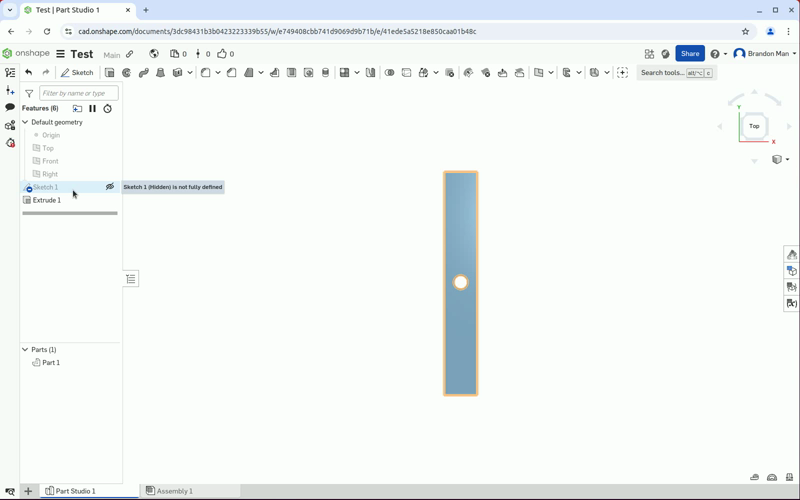
click(73, 189)
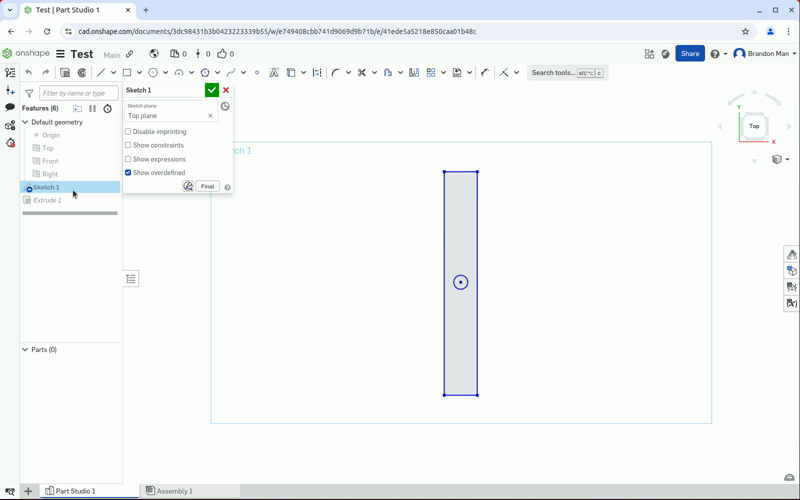
mouse_move(229, 92)
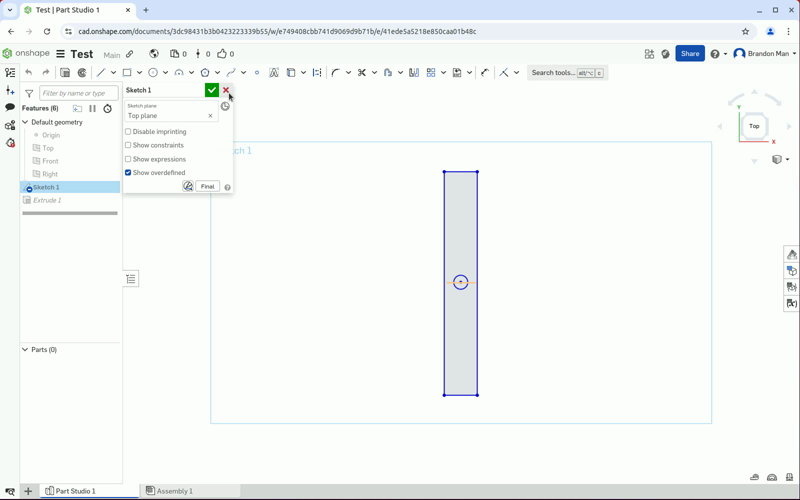
click(229, 92)
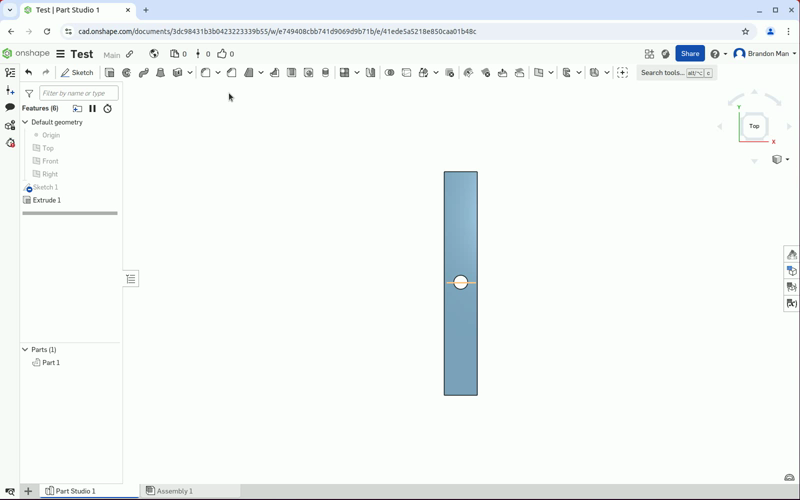
mouse_move(541, 75)
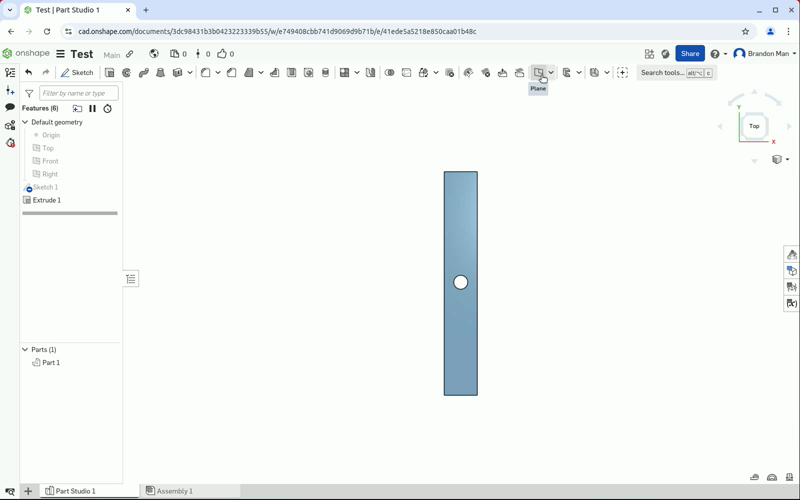
click(541, 75)
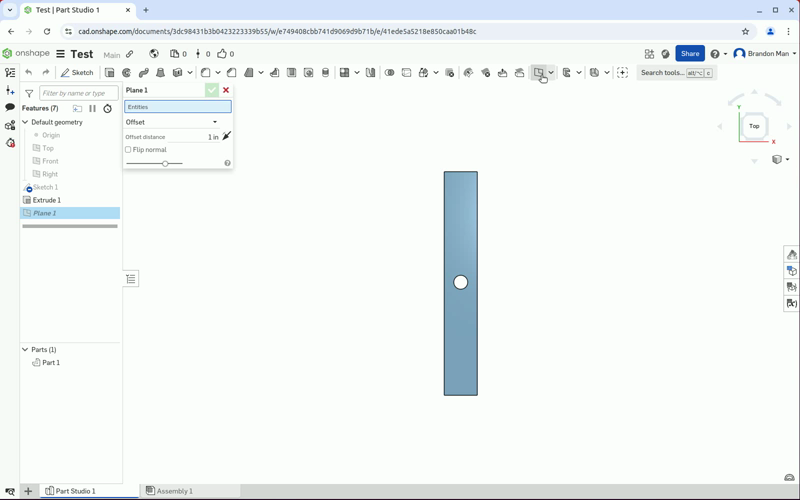
mouse_move(73, 150)
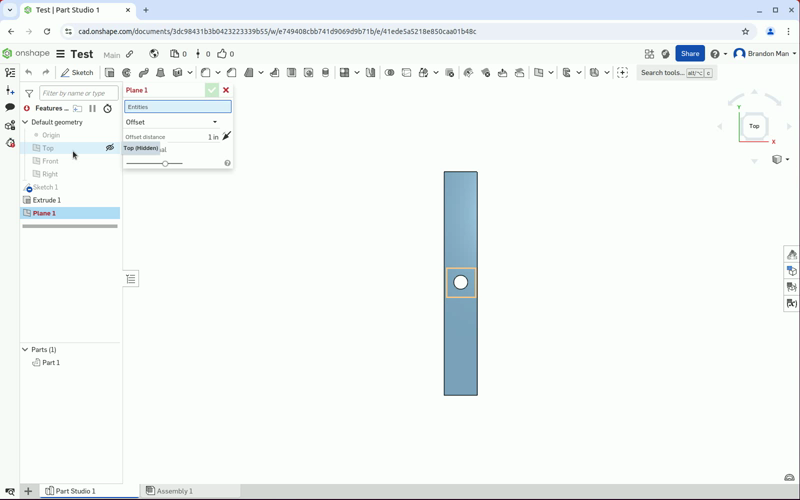
click(73, 150)
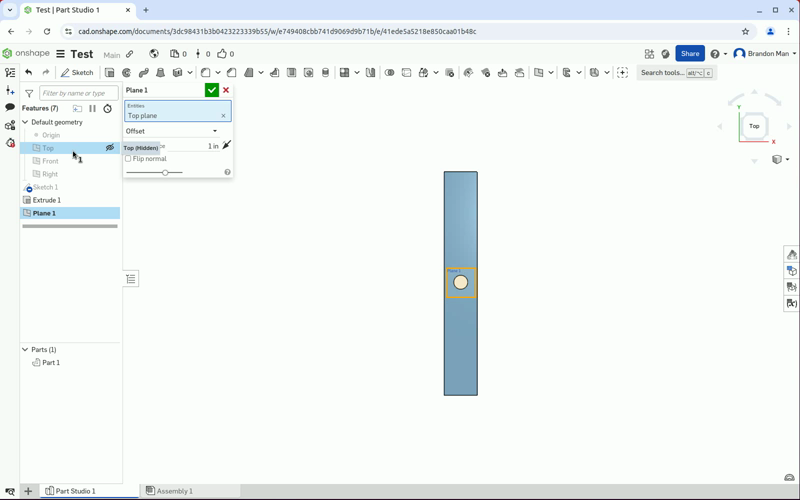
key(tab, 2)
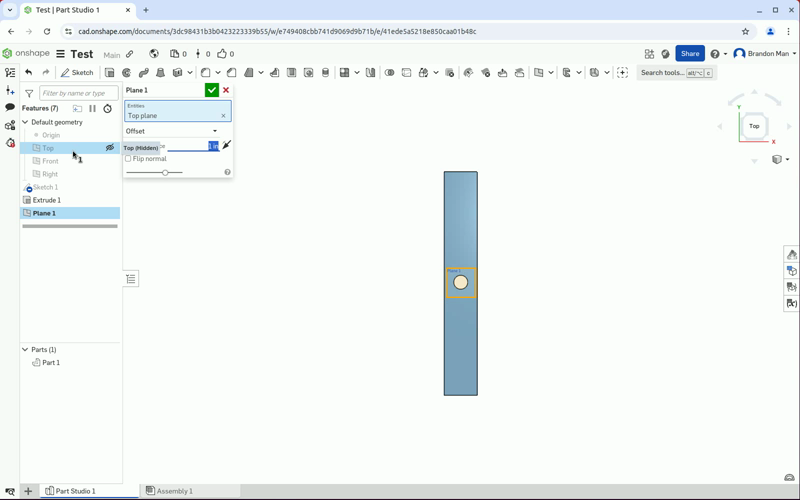
text(0.709)
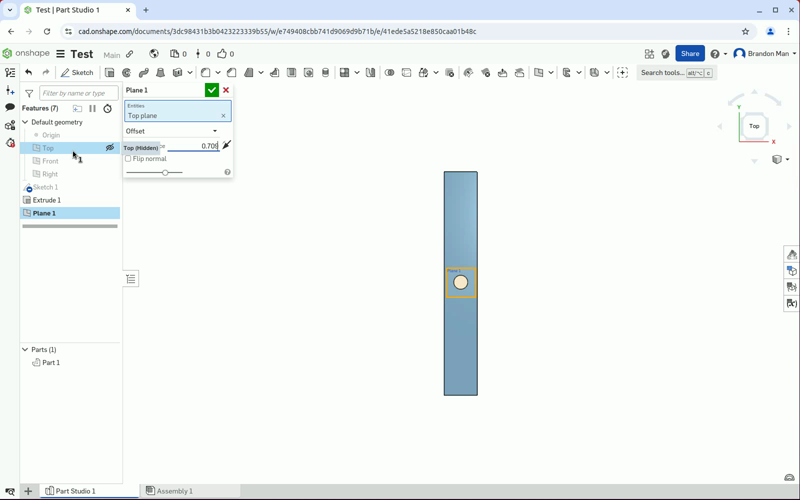
key(enter, 2)
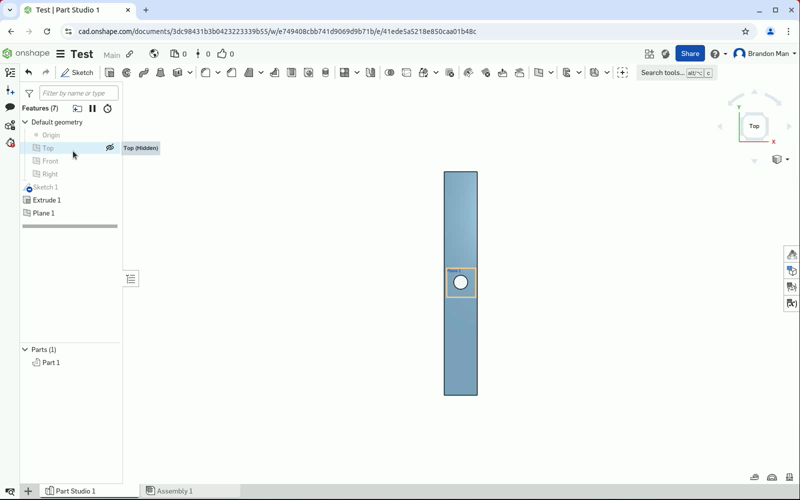
key(shift+s)
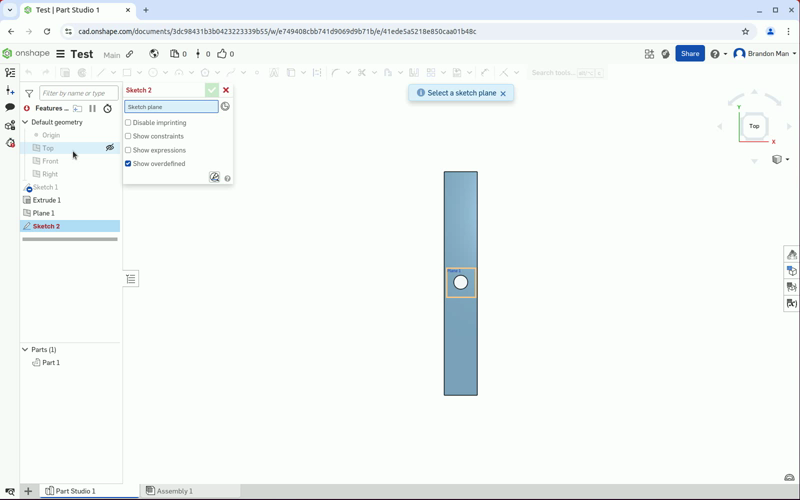
mouse_move(73, 215)
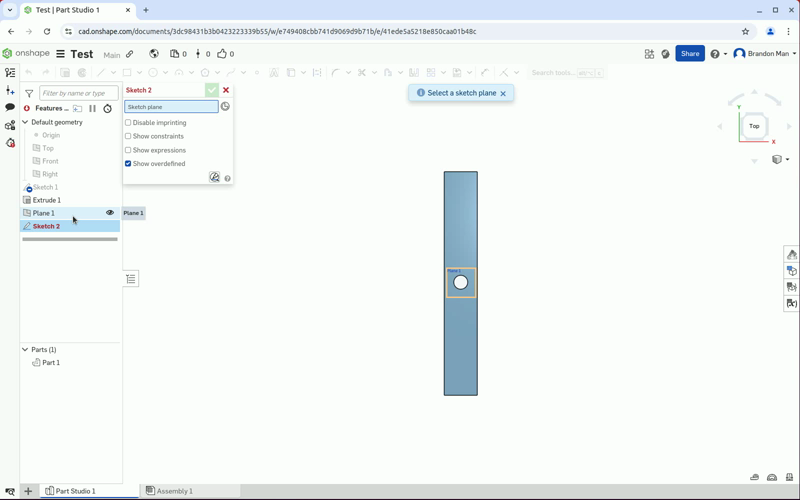
click(73, 215)
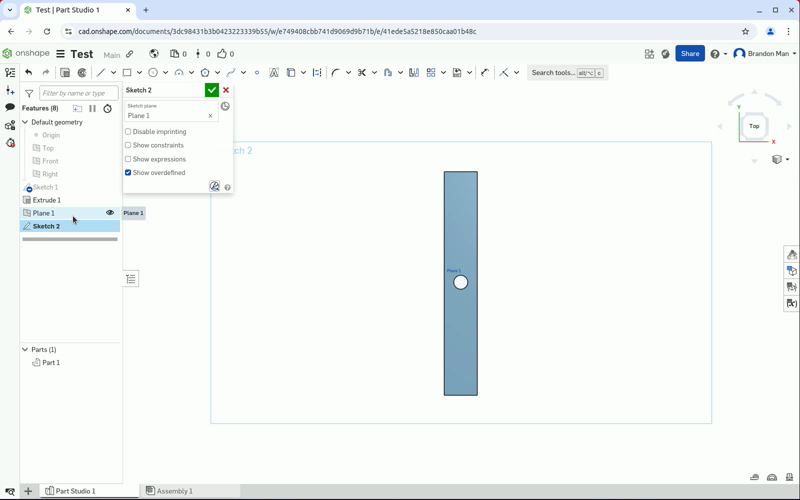
mouse_move(73, 352)
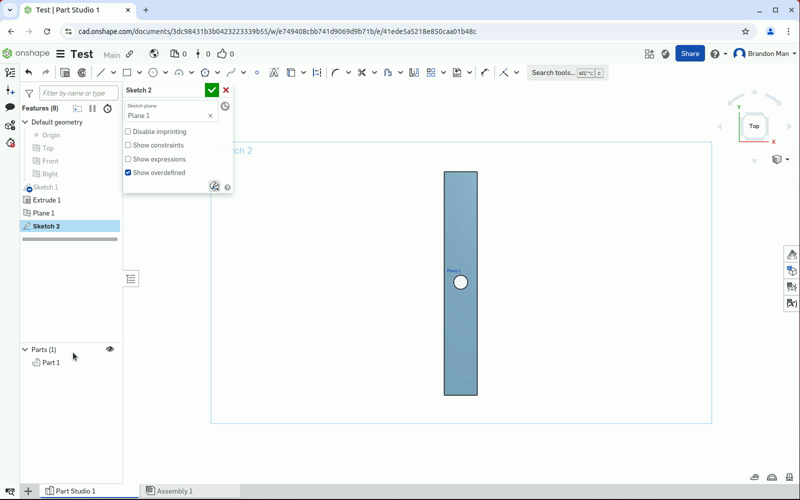
key(y)
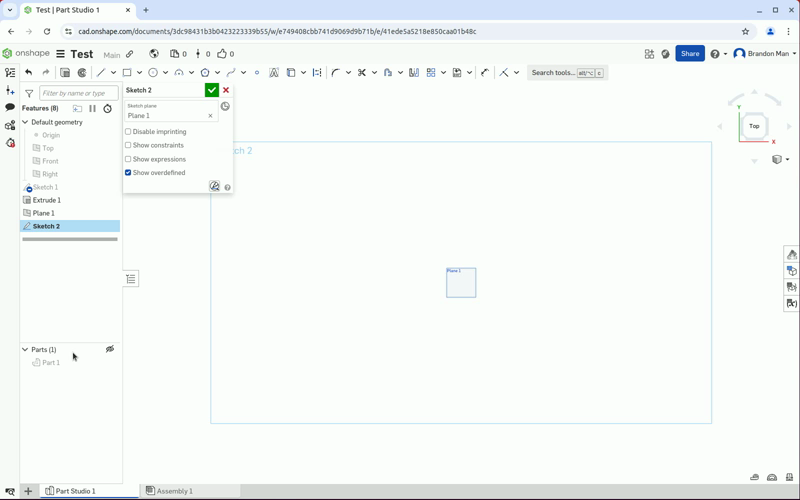
key(l)
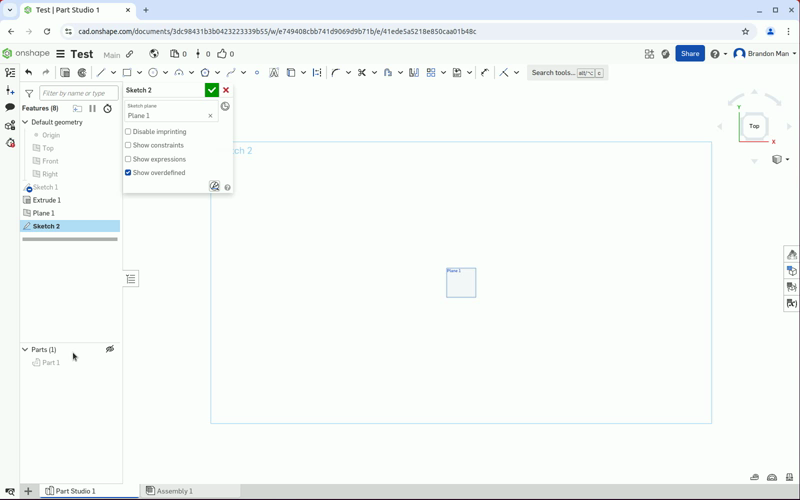
key_down(shift)
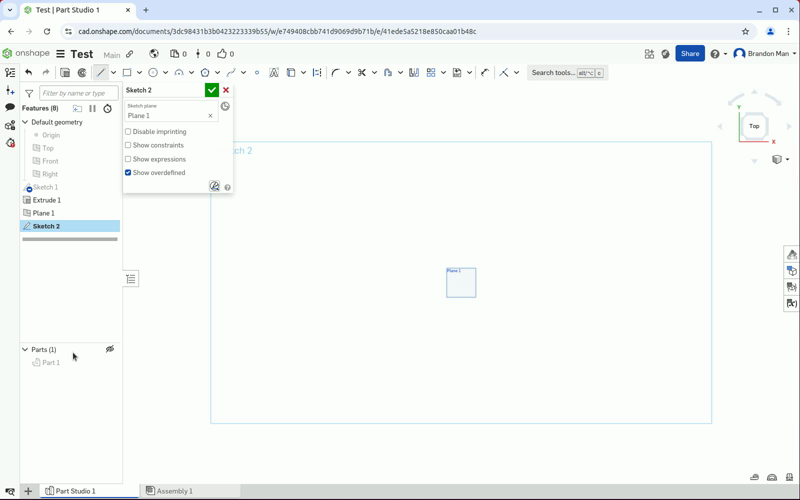
mouse_move(444, 395)
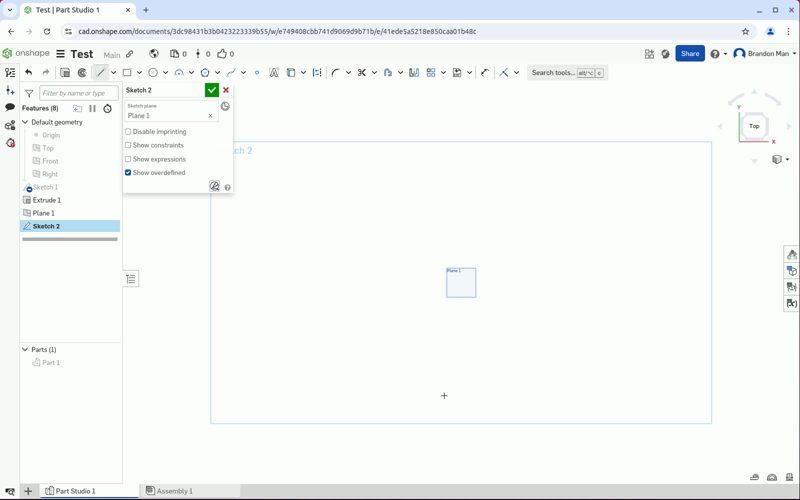
click(444, 395)
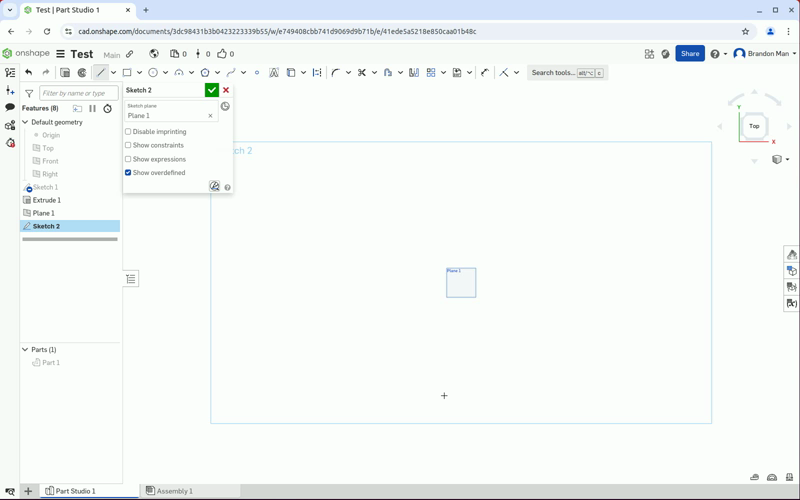
key_up(shift)
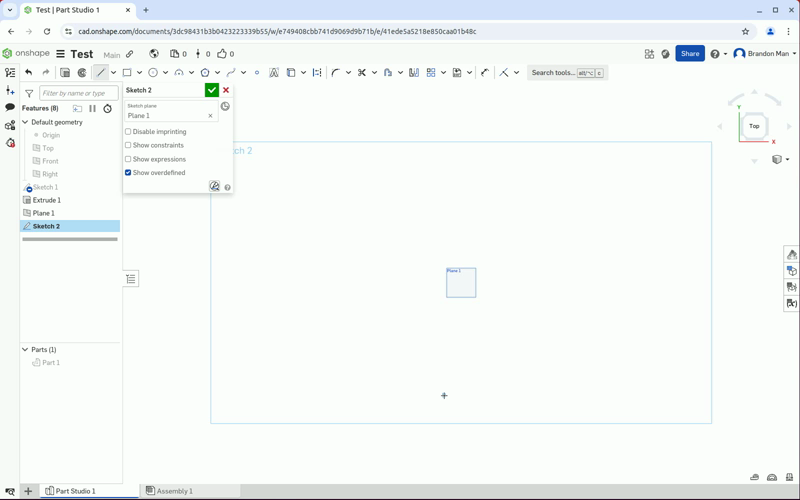
key_down(shift)
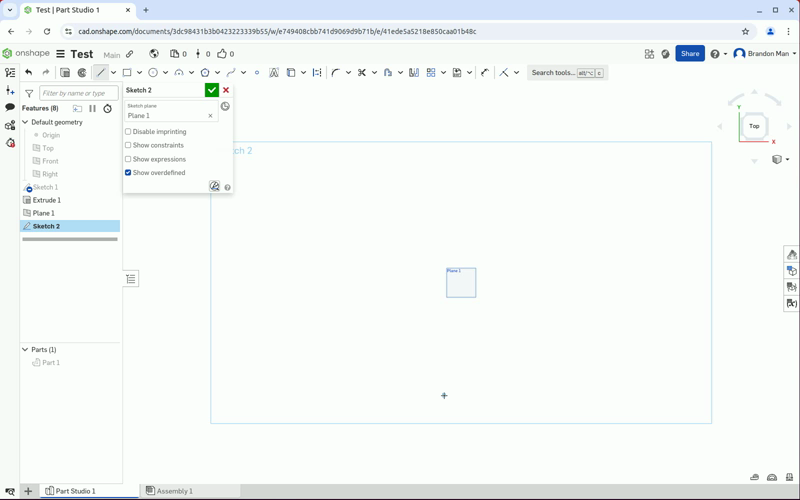
mouse_move(474, 395)
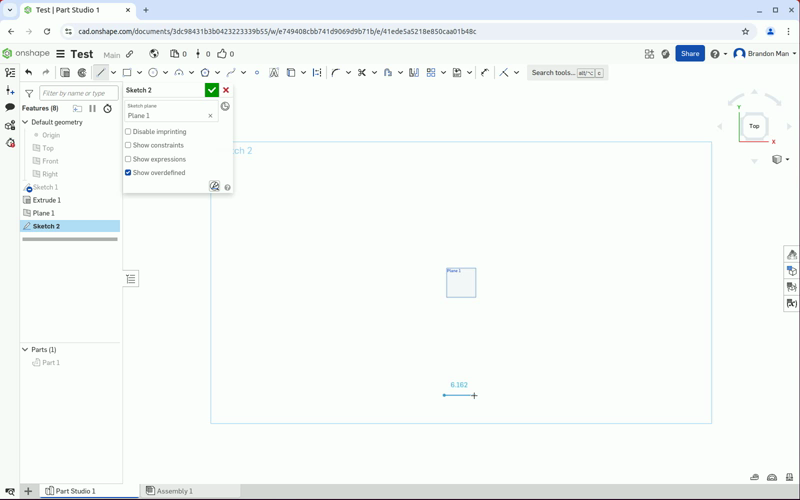
mouse_move(477, 395)
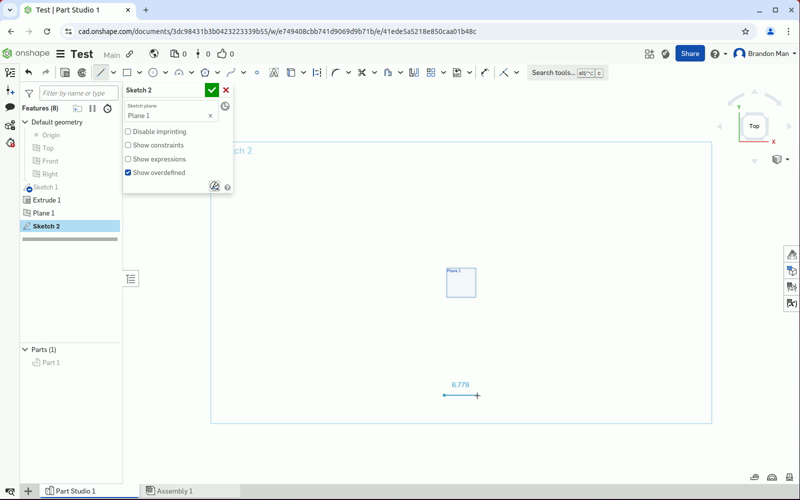
click(477, 395)
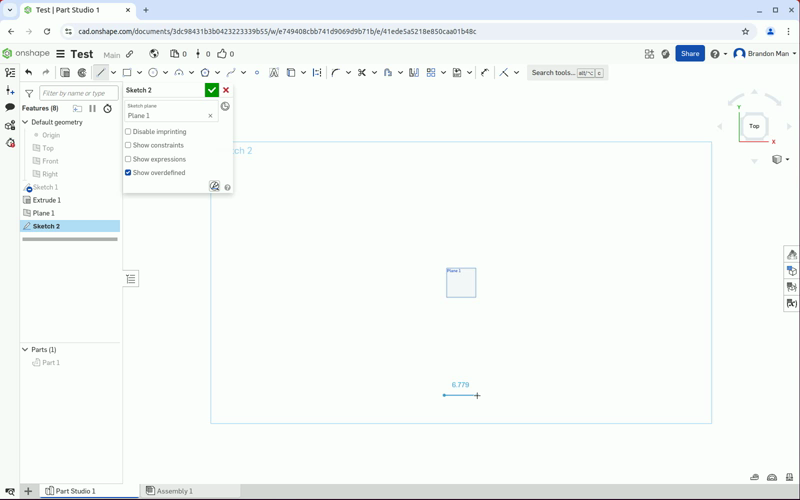
key_up(shift)
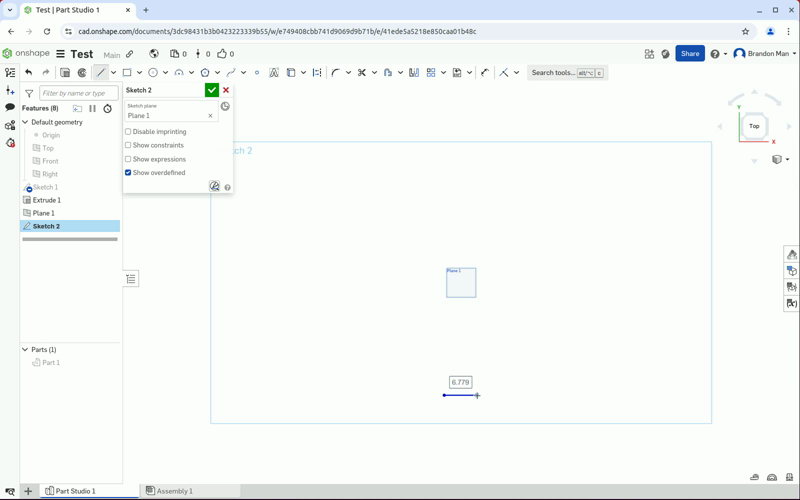
key_down(shift)
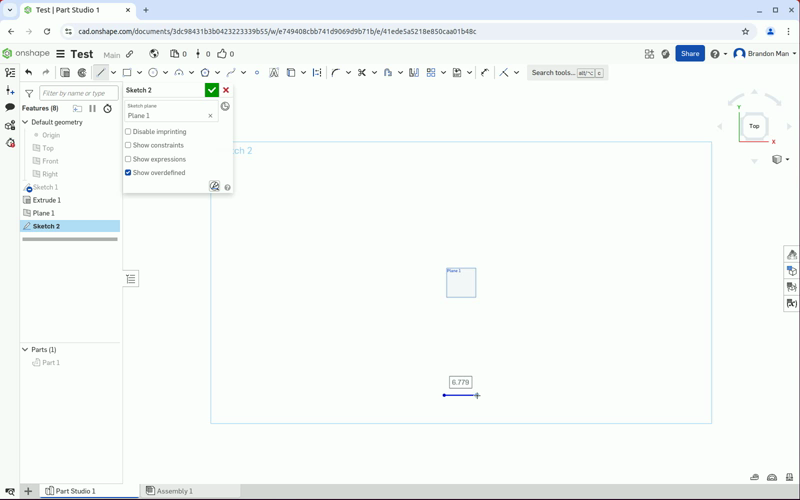
mouse_move(507, 395)
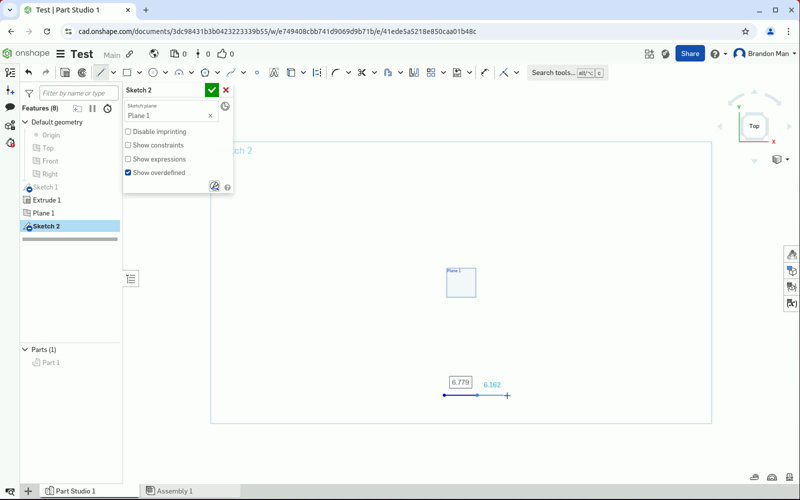
mouse_move(477, 363)
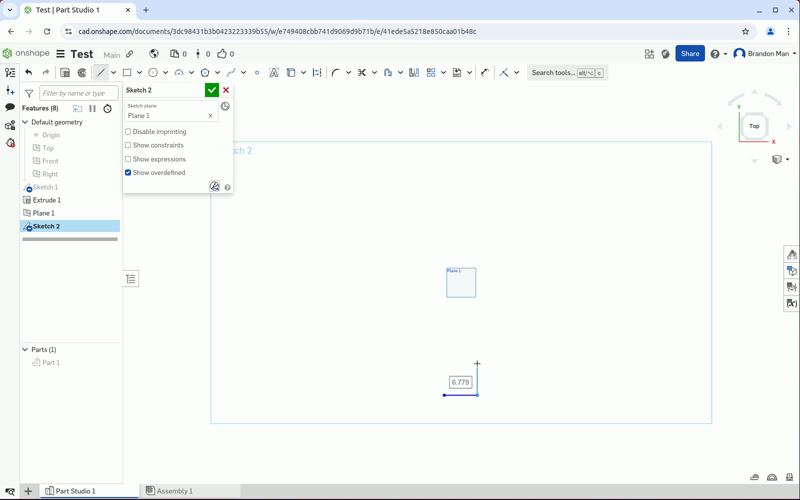
click(477, 363)
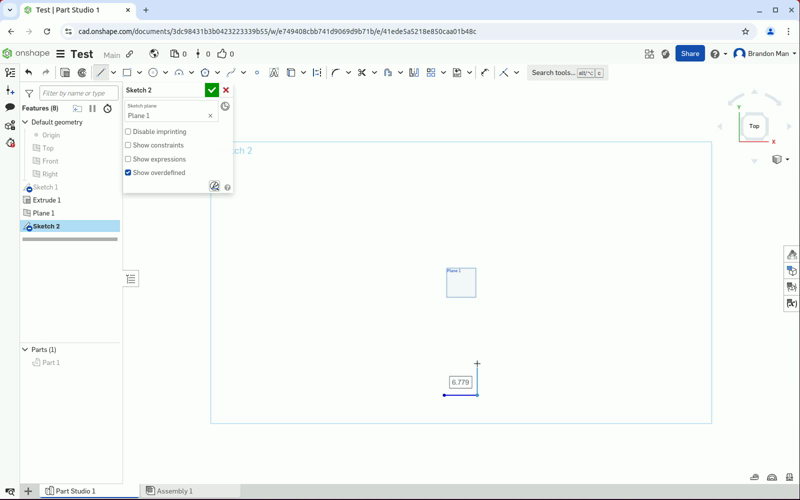
key_up(shift)
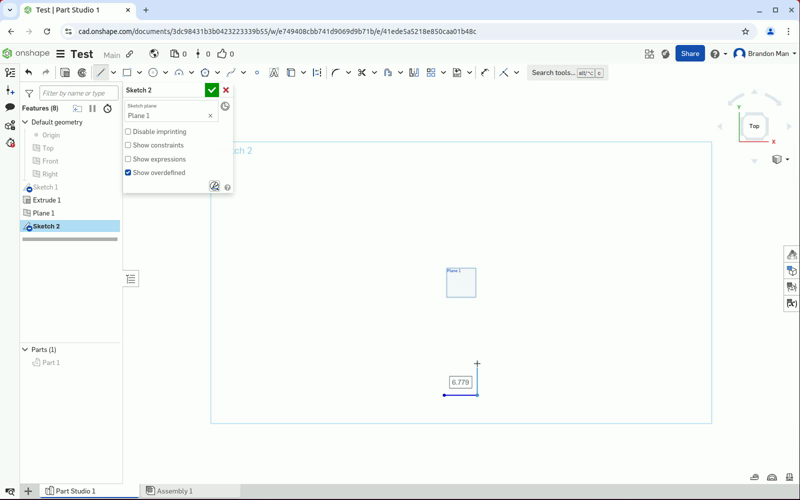
key_down(shift)
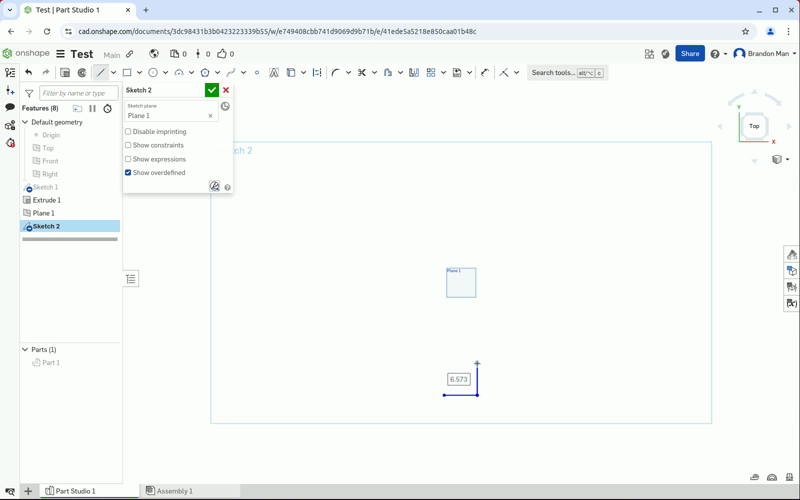
mouse_move(507, 363)
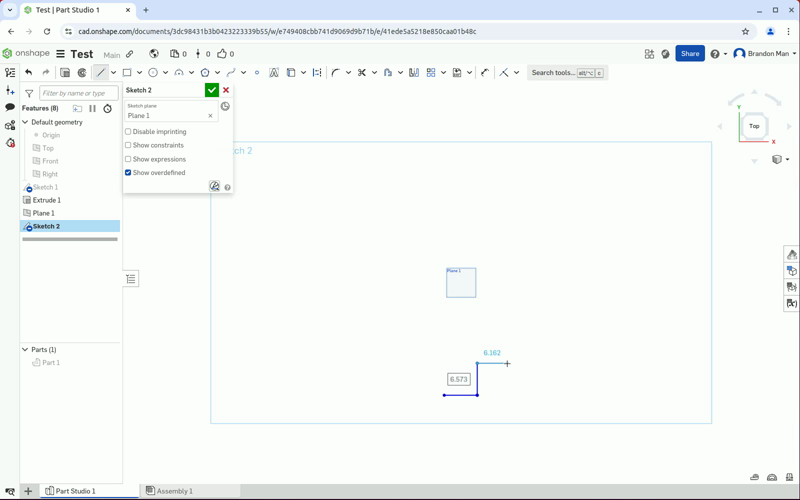
mouse_move(444, 363)
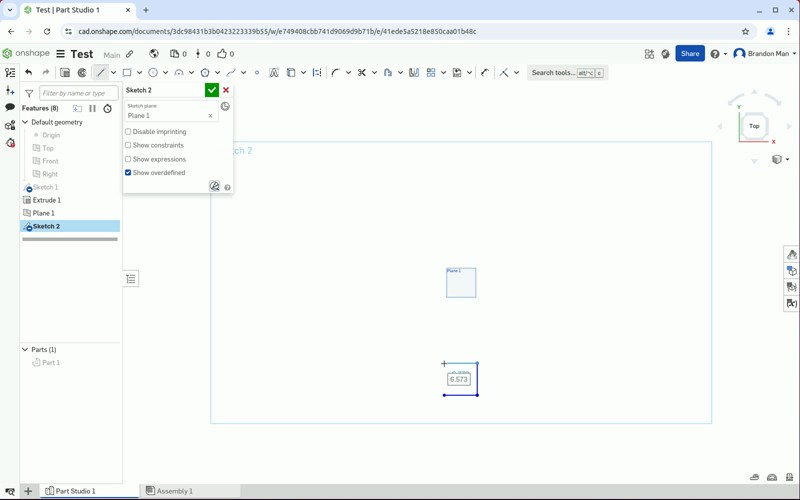
click(444, 363)
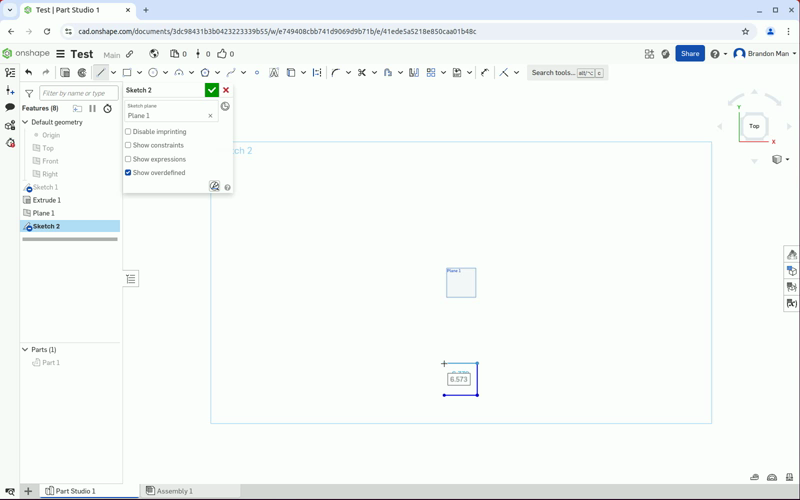
key_up(shift)
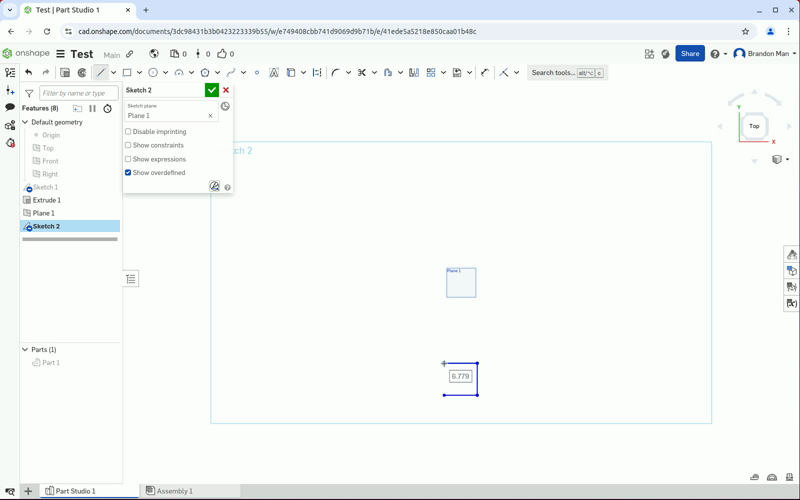
mouse_move(474, 363)
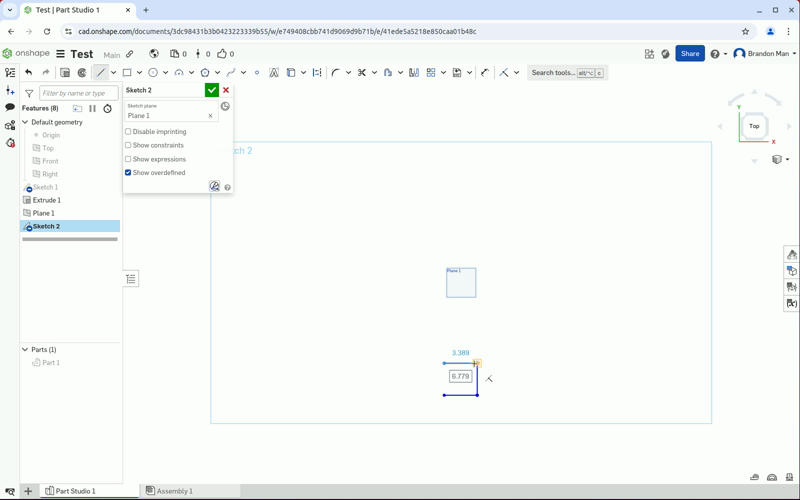
key_down(shift)
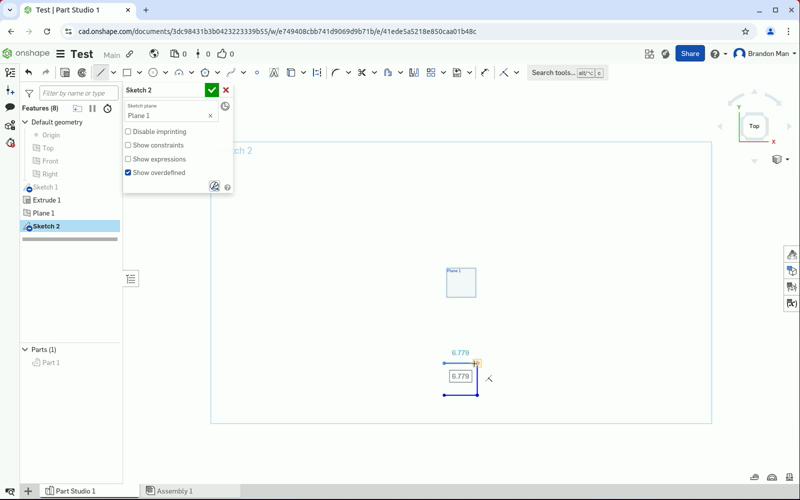
mouse_move(444, 395)
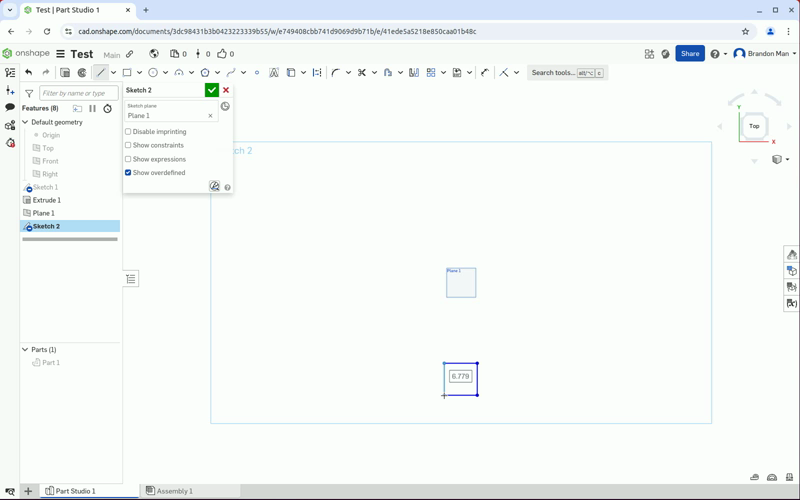
key_up(shift)
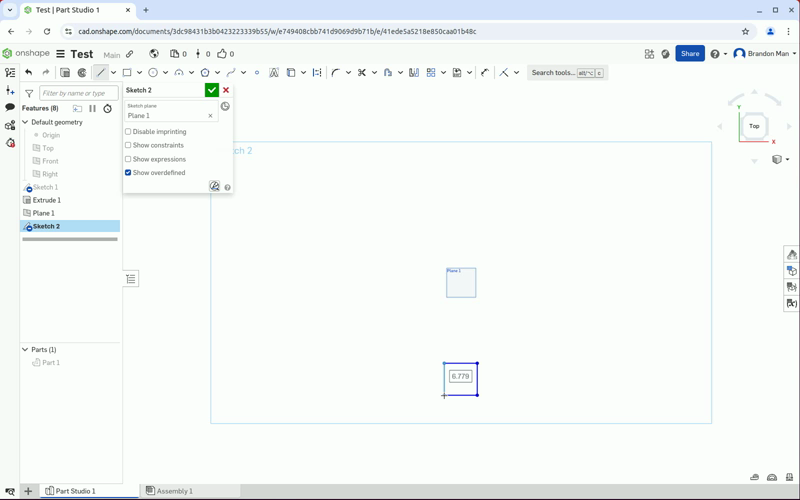
click(444, 395)
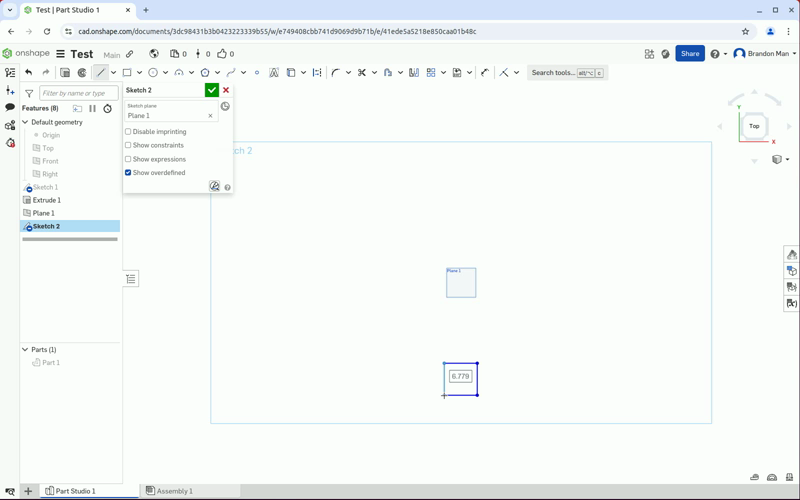
key(esc)
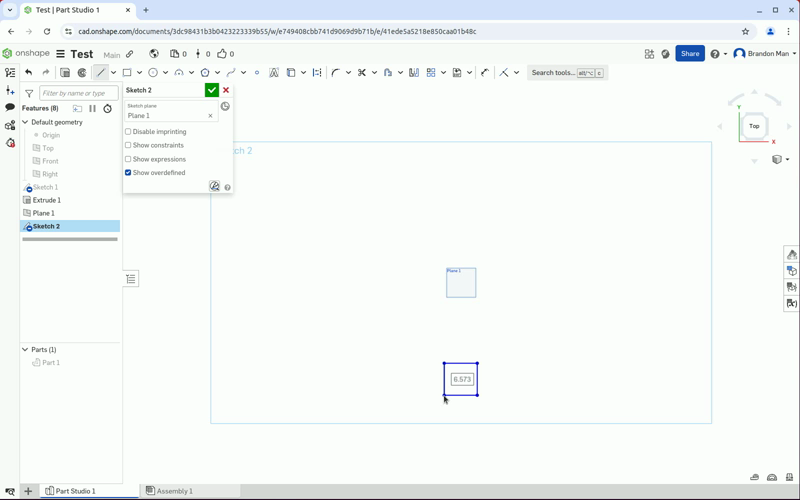
mouse_move(471, 365)
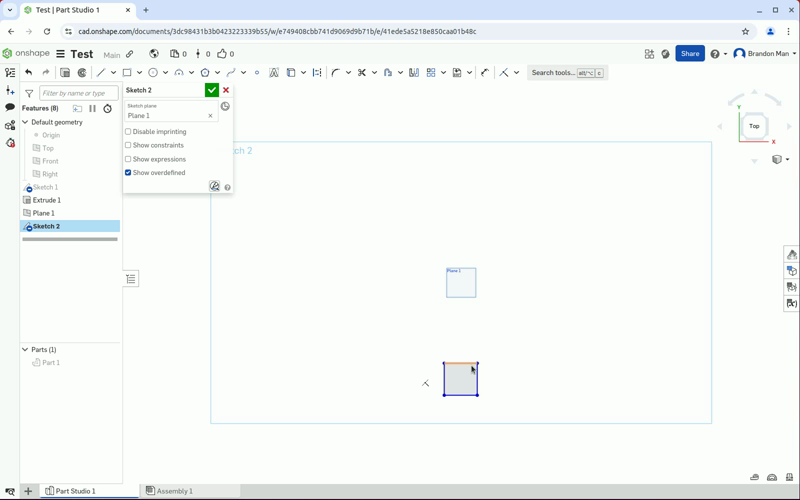
scroll(6)
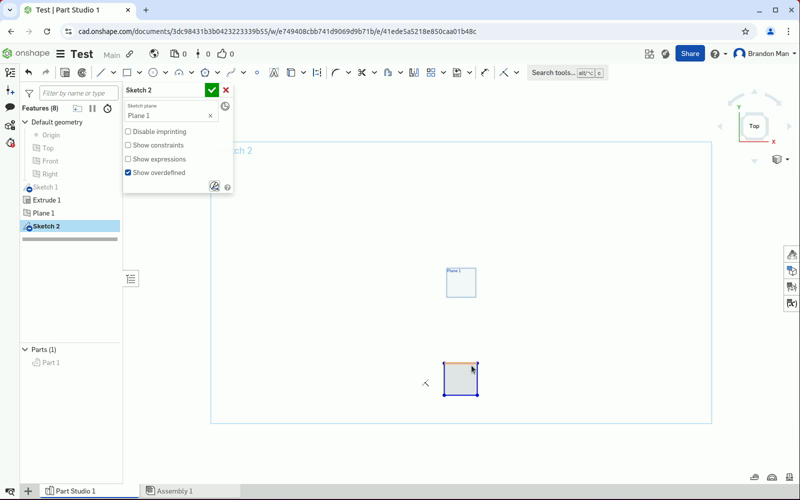
scroll(6)
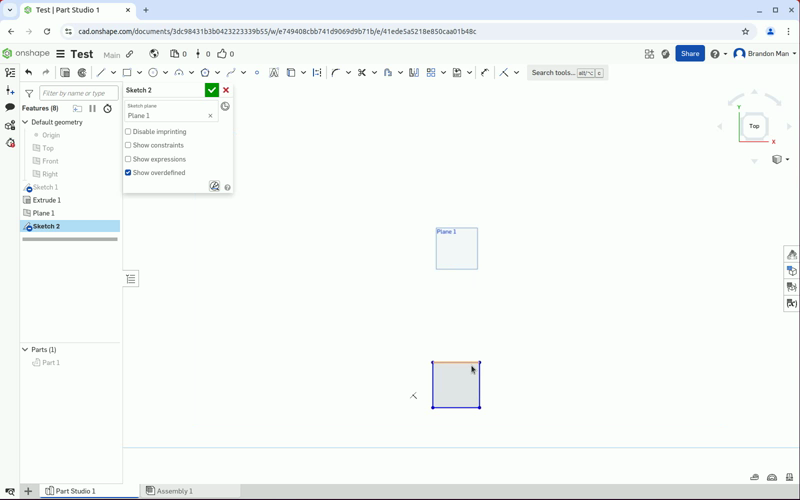
scroll(6)
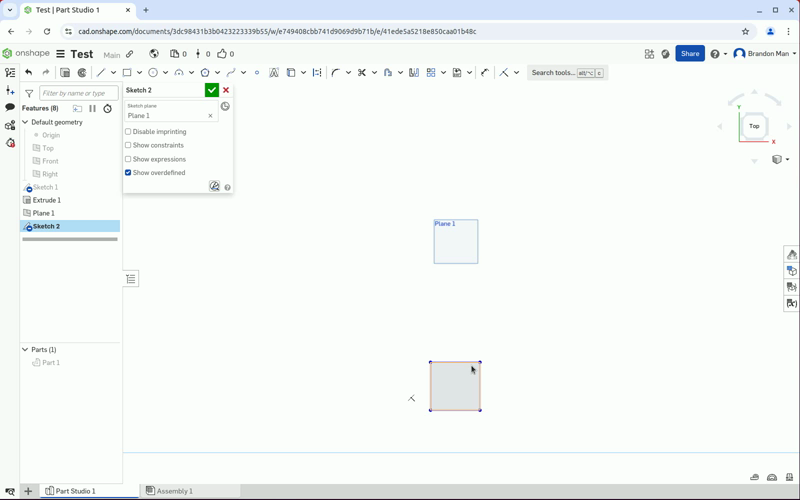
scroll(6)
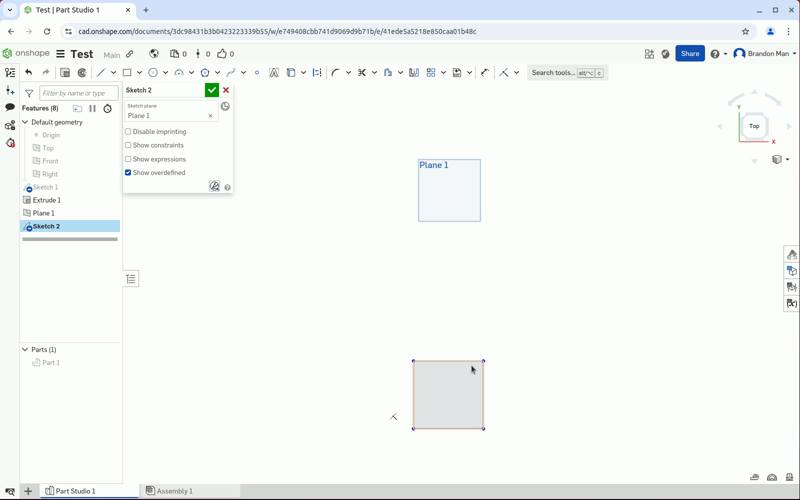
scroll(6)
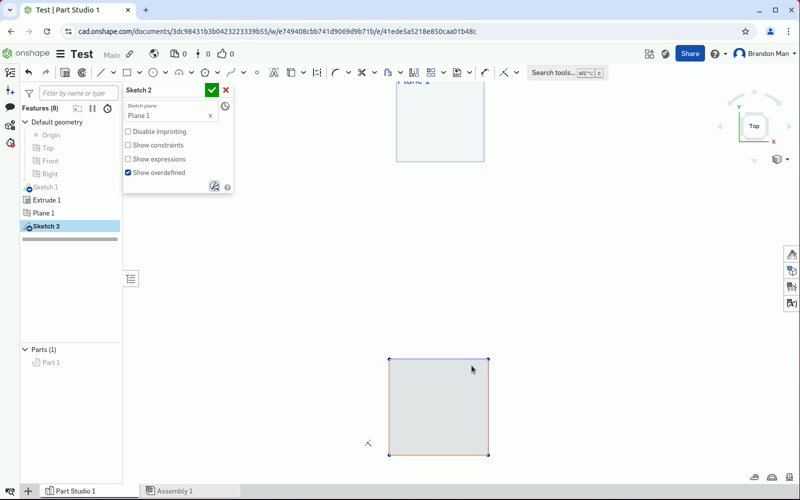
scroll(6)
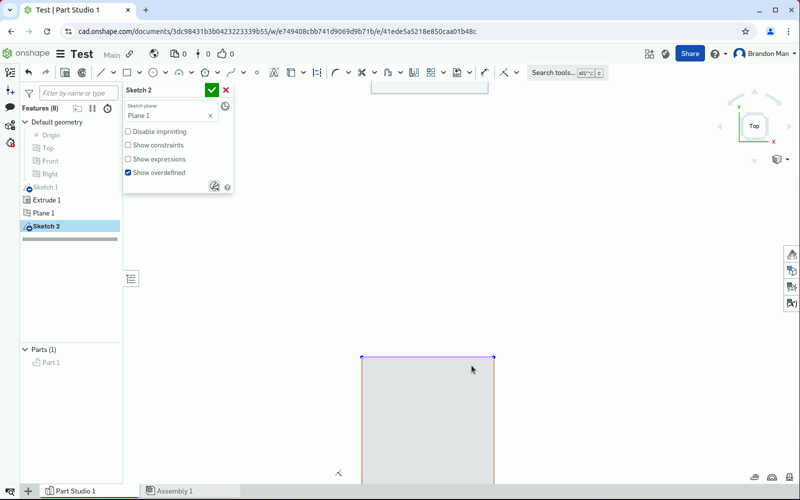
scroll(6)
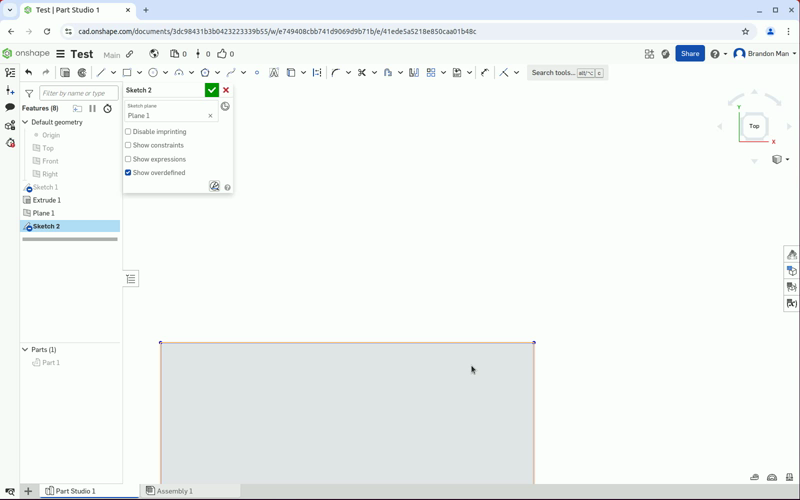
click(471, 365)
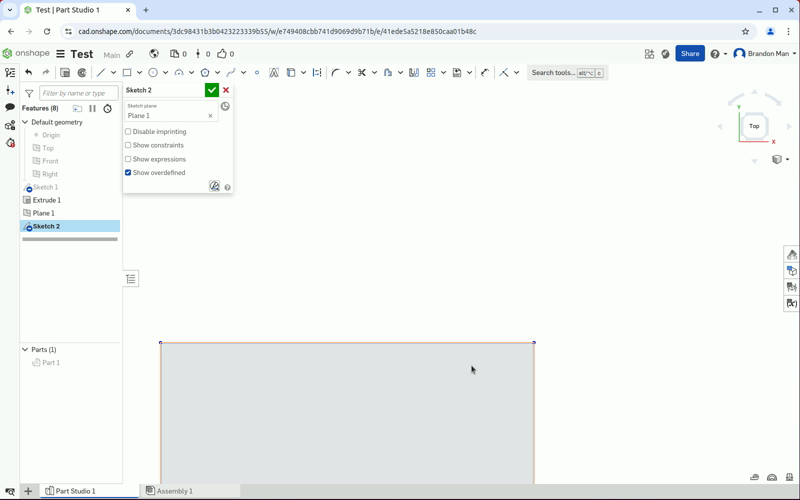
scroll(-6)
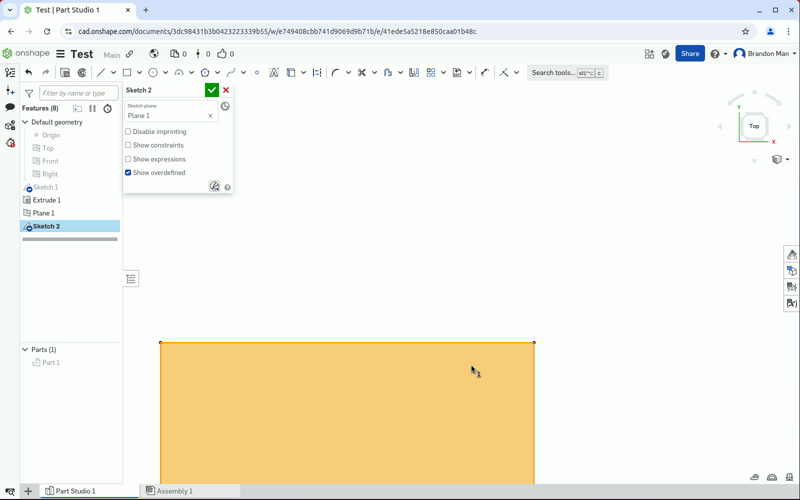
scroll(-6)
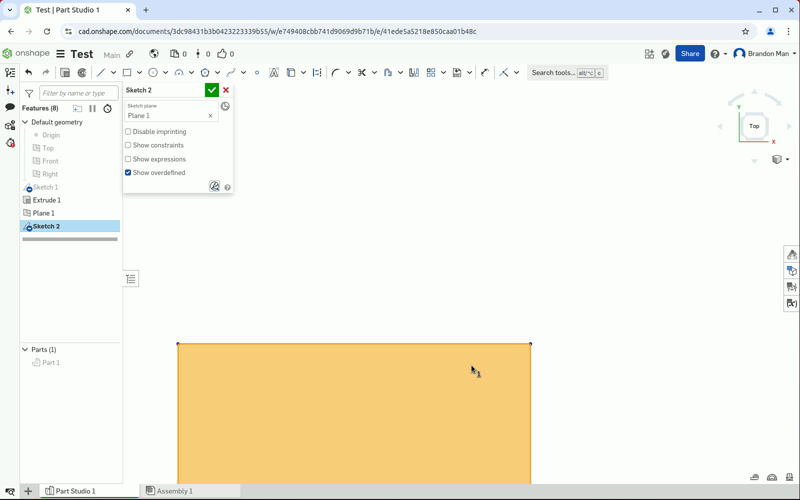
scroll(-6)
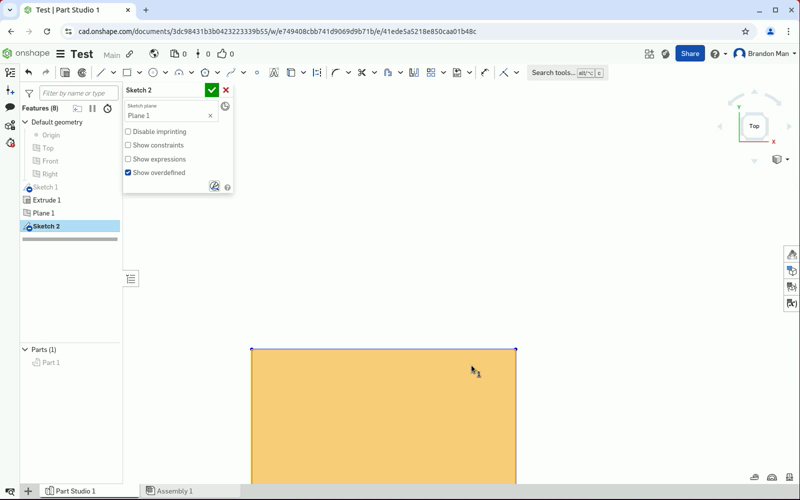
scroll(-6)
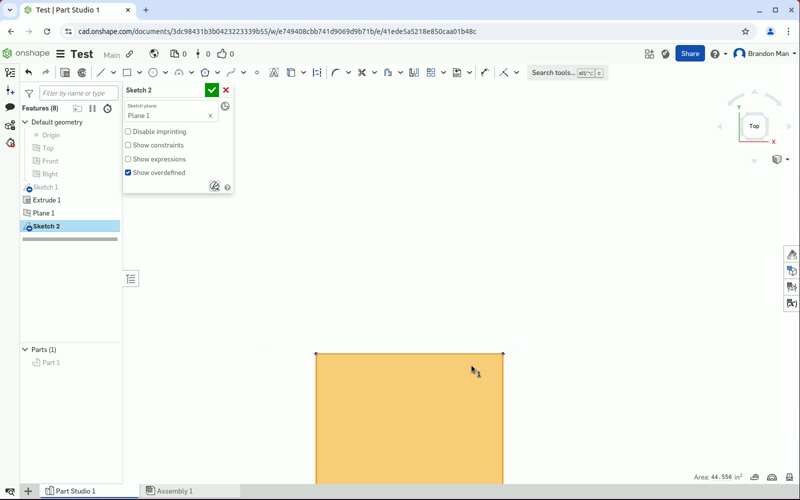
scroll(-6)
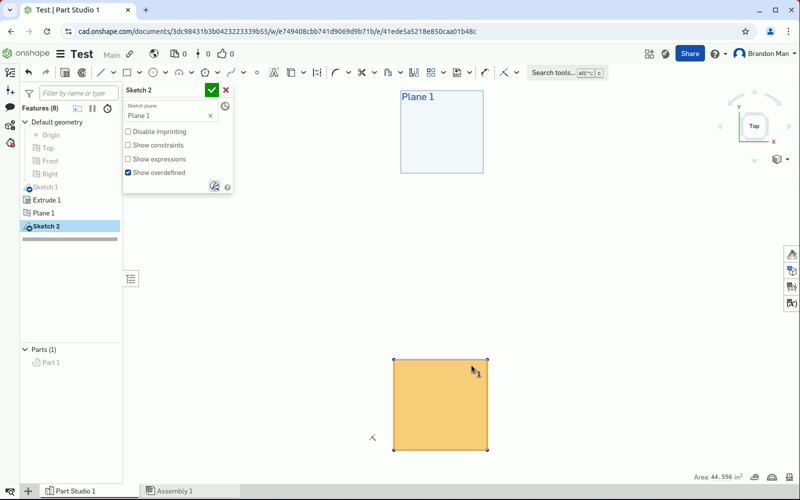
scroll(-6)
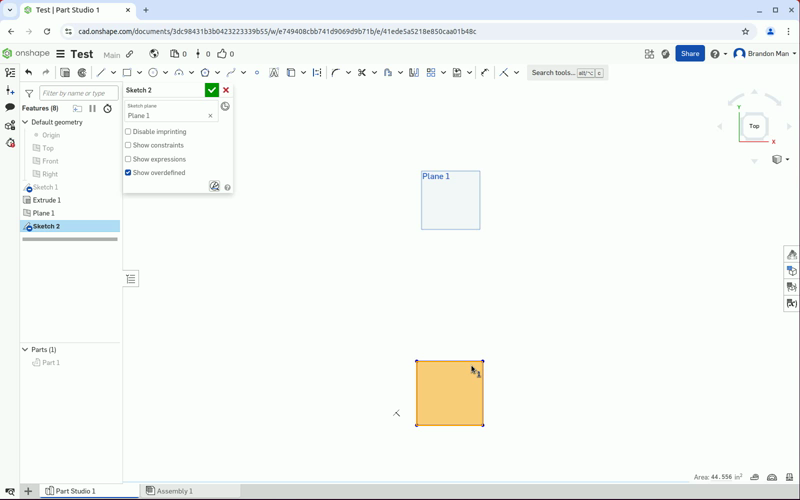
scroll(-6)
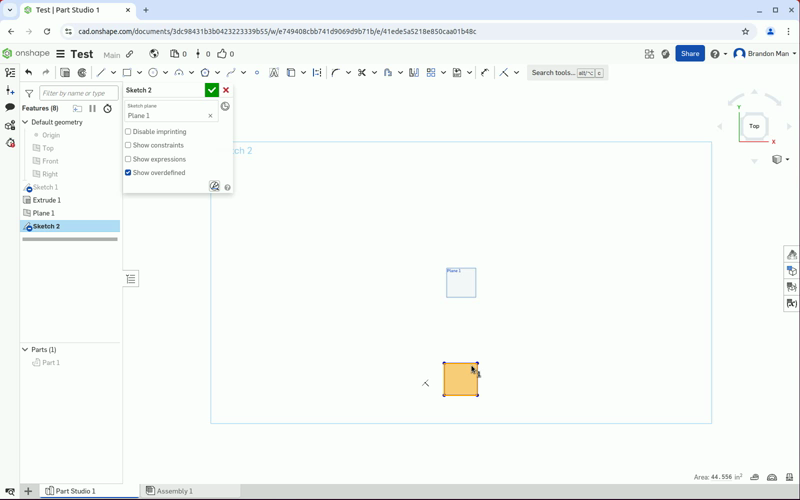
mouse_move(73, 352)
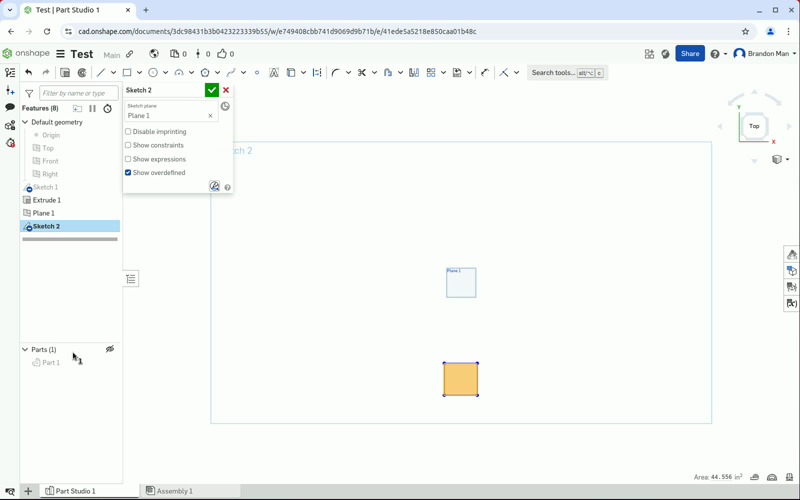
key(shift+y)
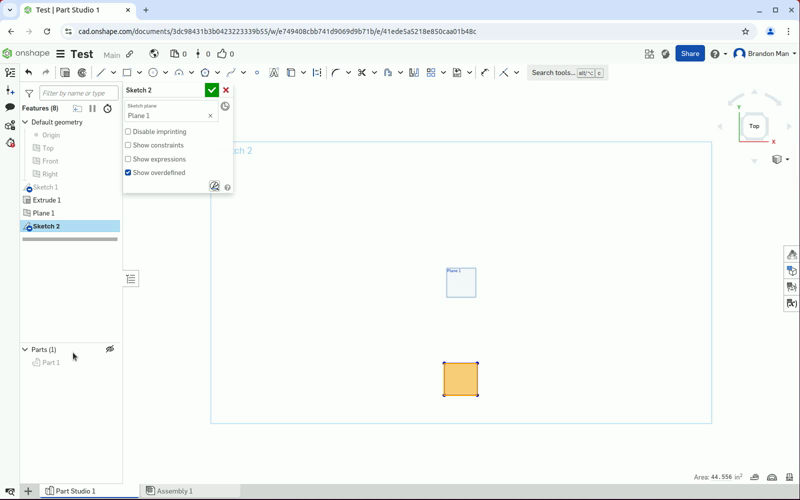
key(shift+e)
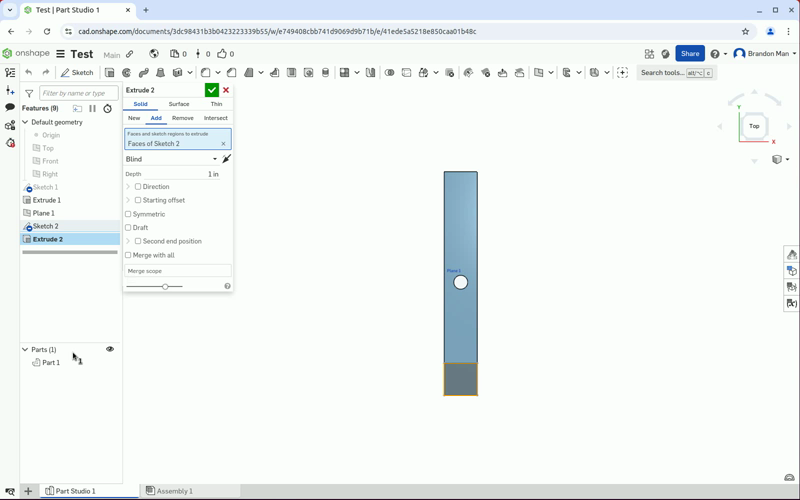
mouse_move(143, 106)
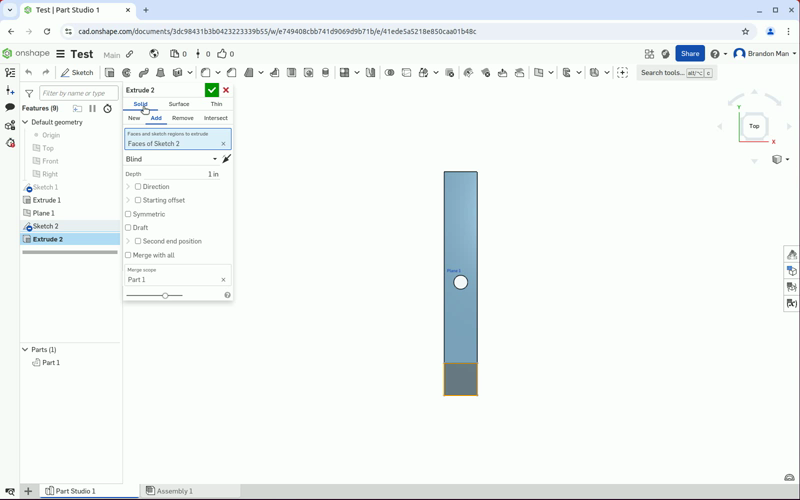
click(143, 106)
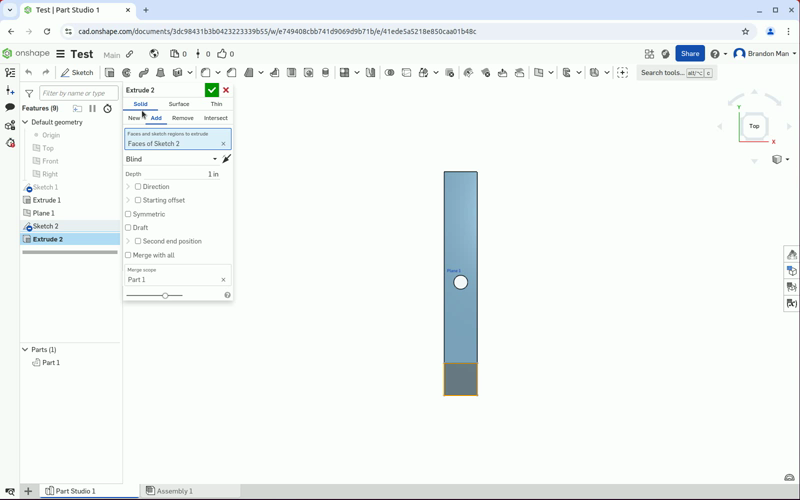
mouse_move(137, 120)
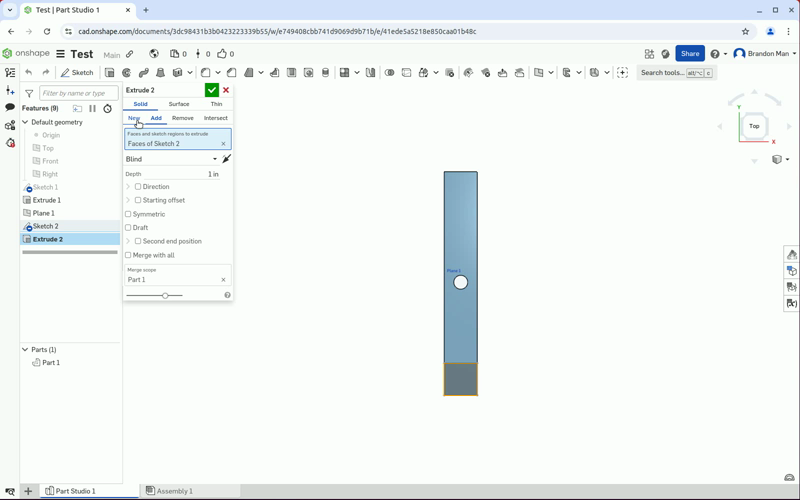
click(137, 120)
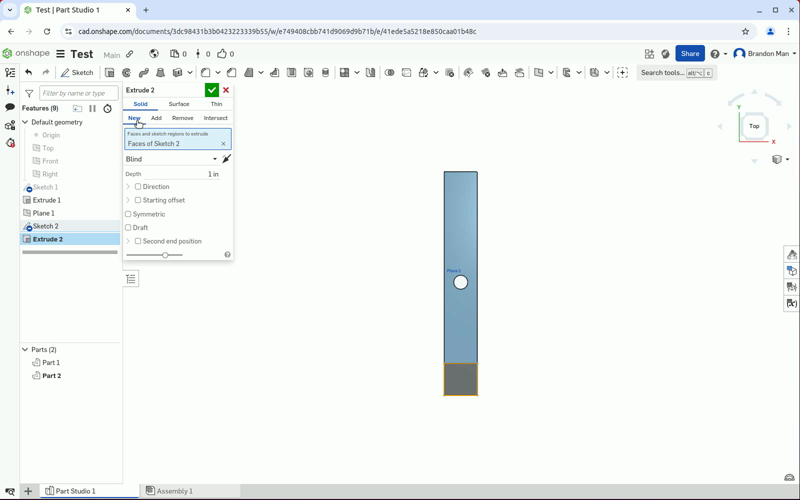
key(tab, 4)
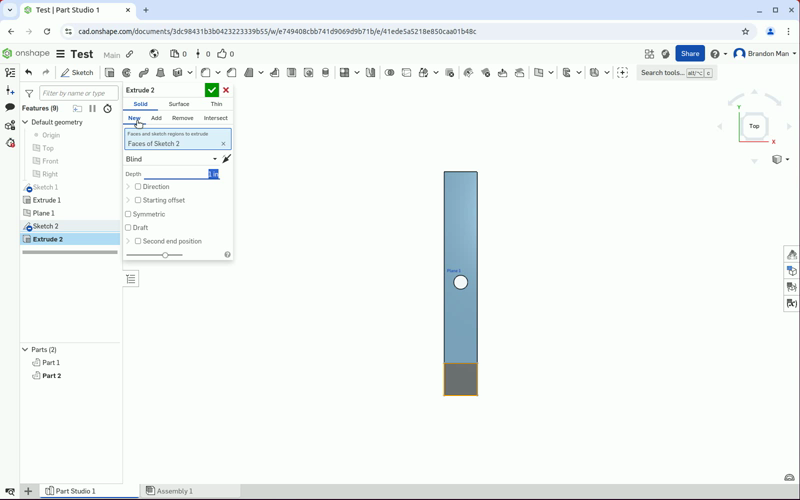
text(0.722)
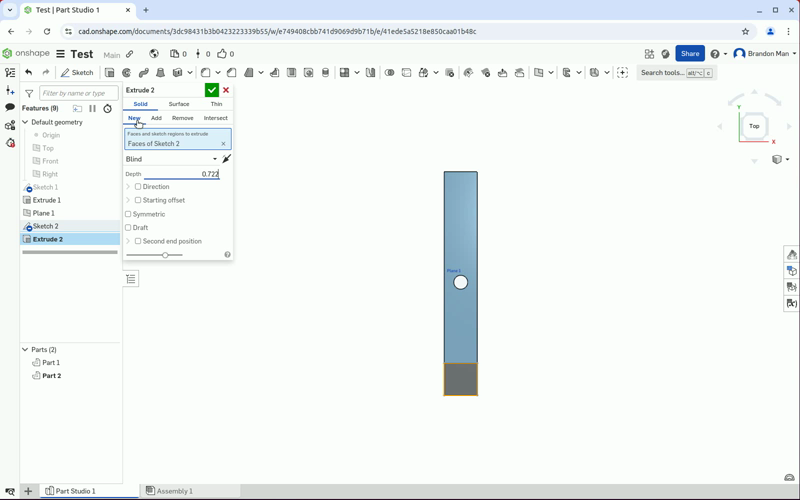
key(enter)
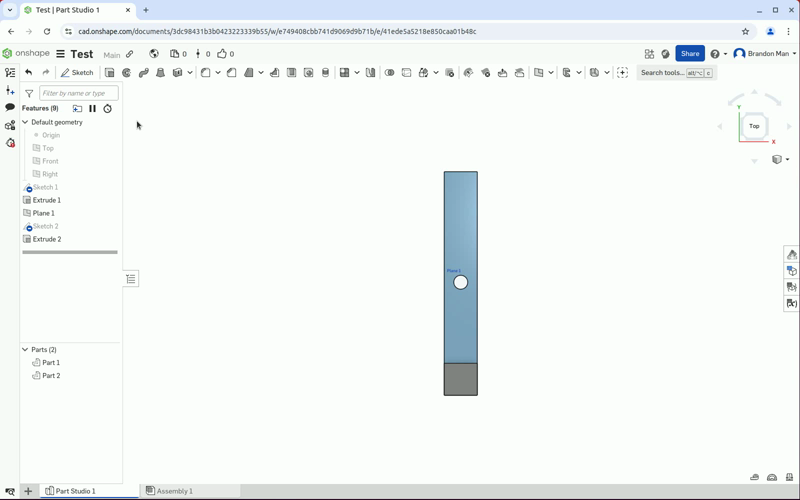
key(shift+h)
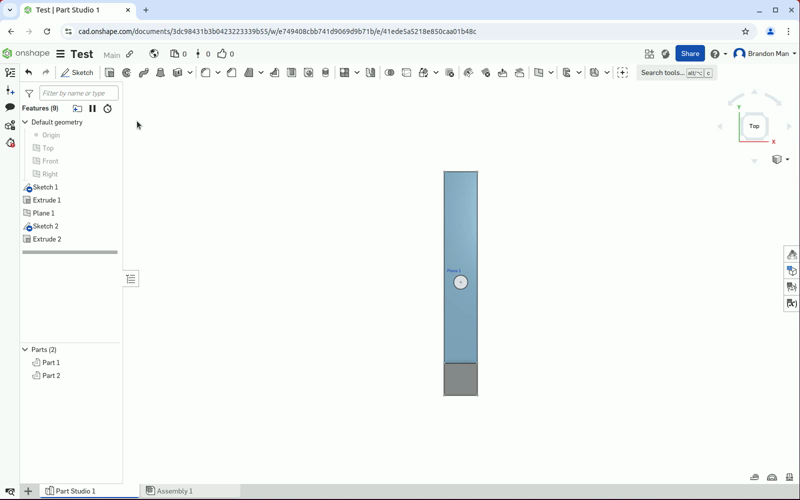
key(shift+h)
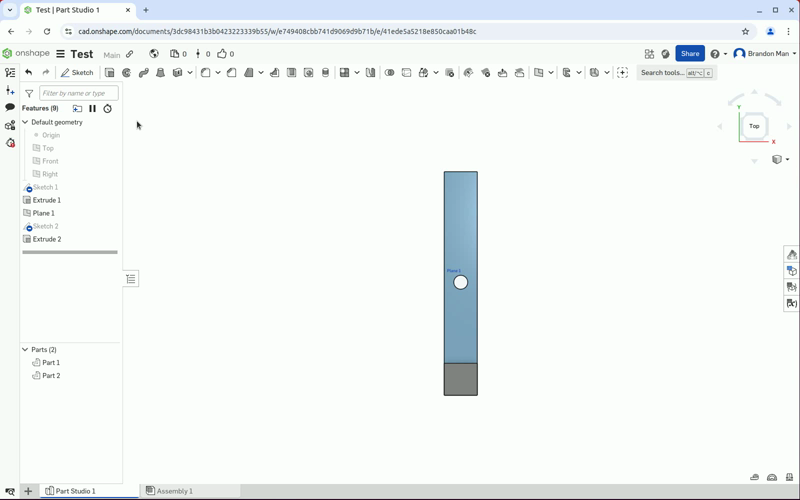
mouse_move(73, 189)
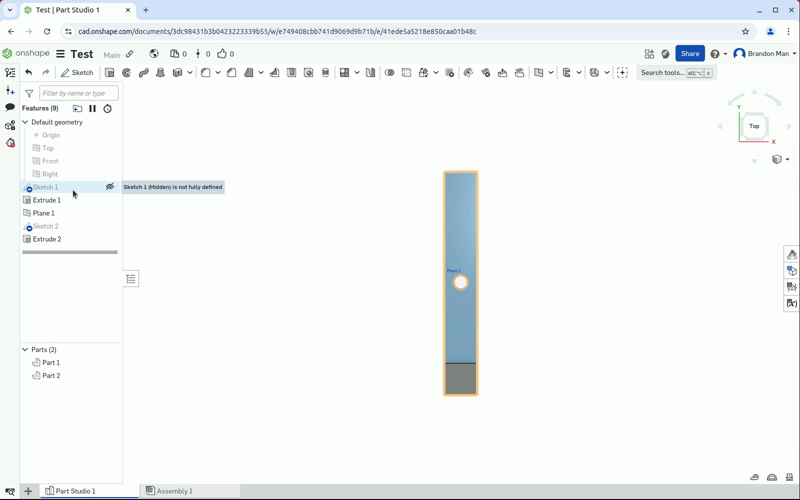
click(73, 189)
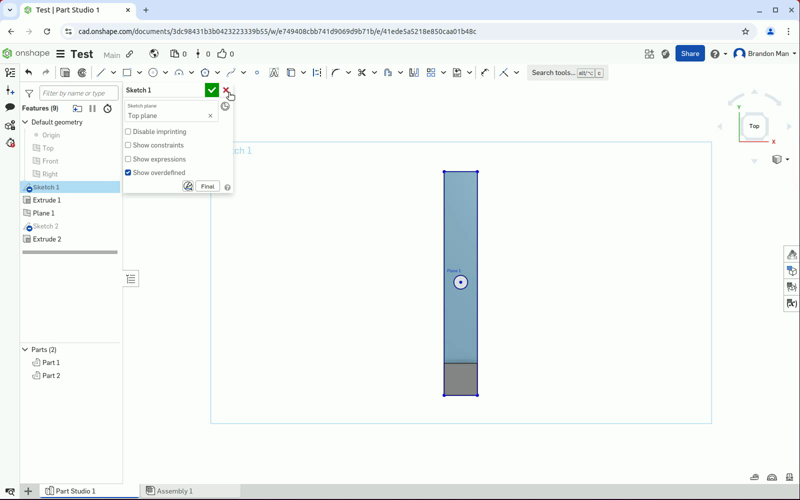
mouse_move(229, 92)
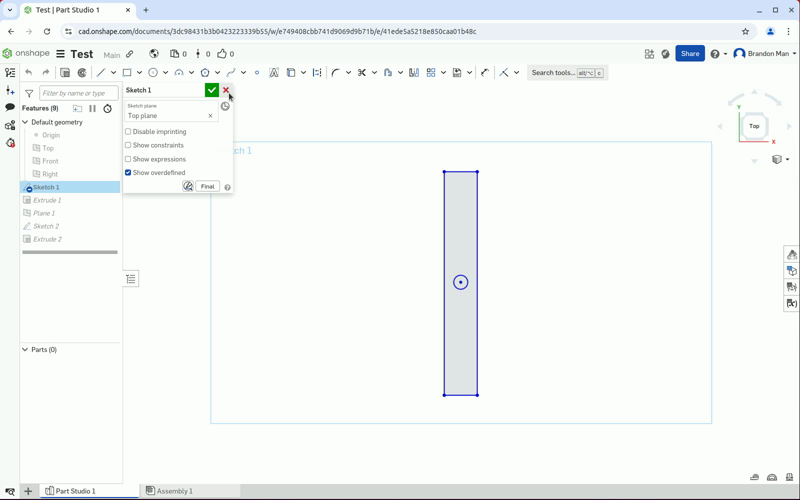
click(229, 92)
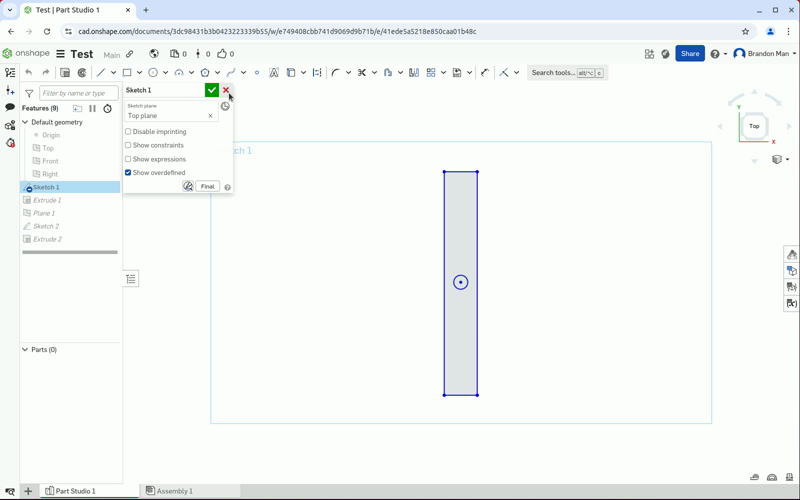
key(shift+s)
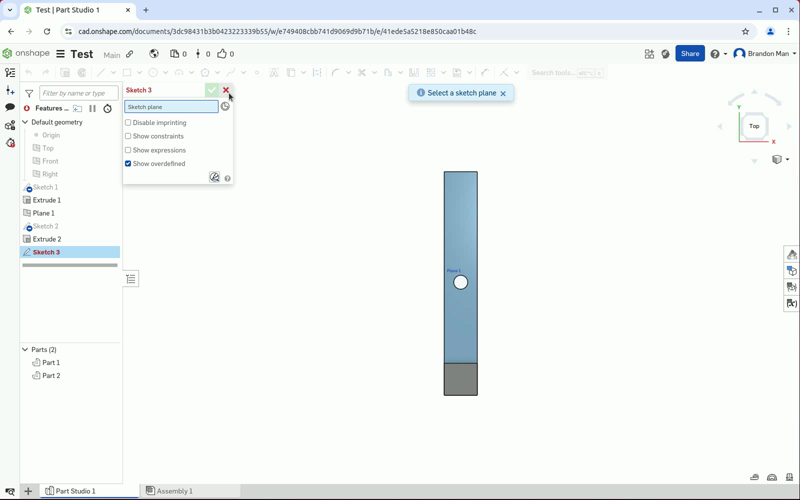
mouse_move(73, 215)
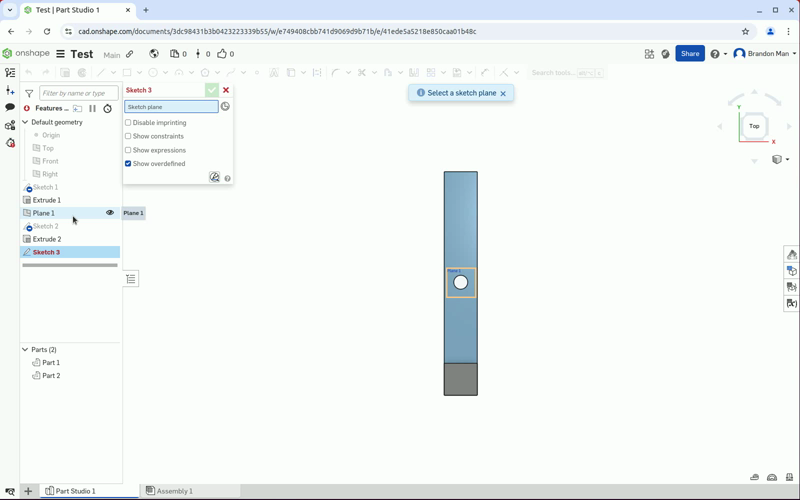
click(73, 215)
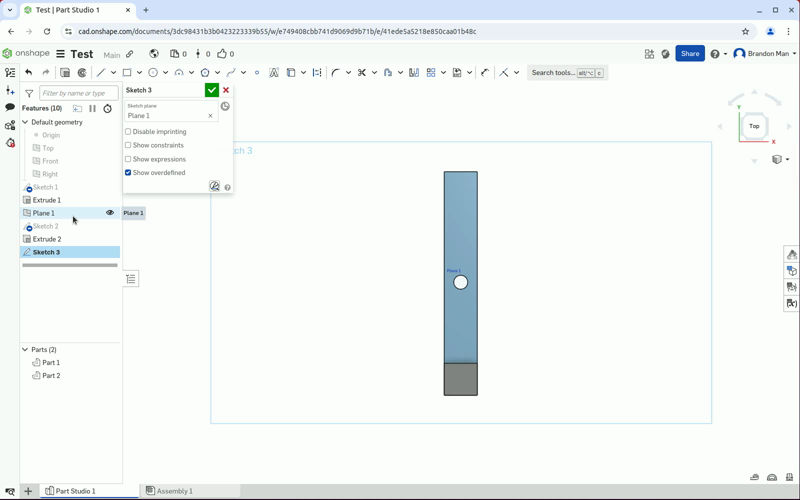
mouse_move(73, 352)
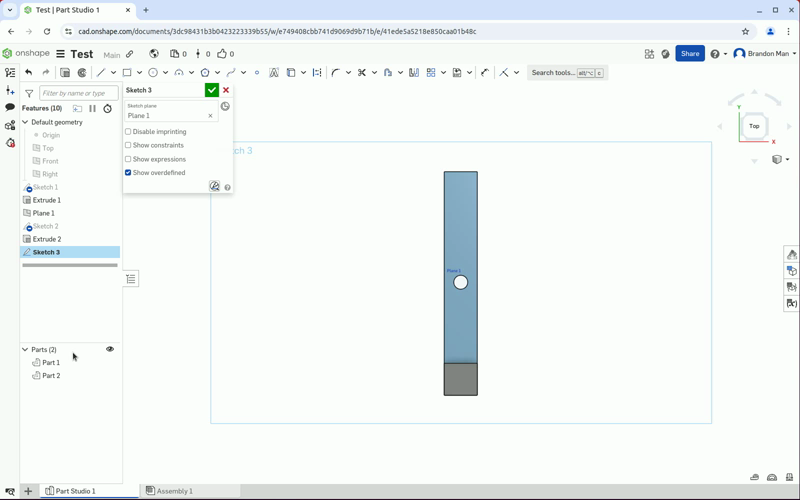
key(y)
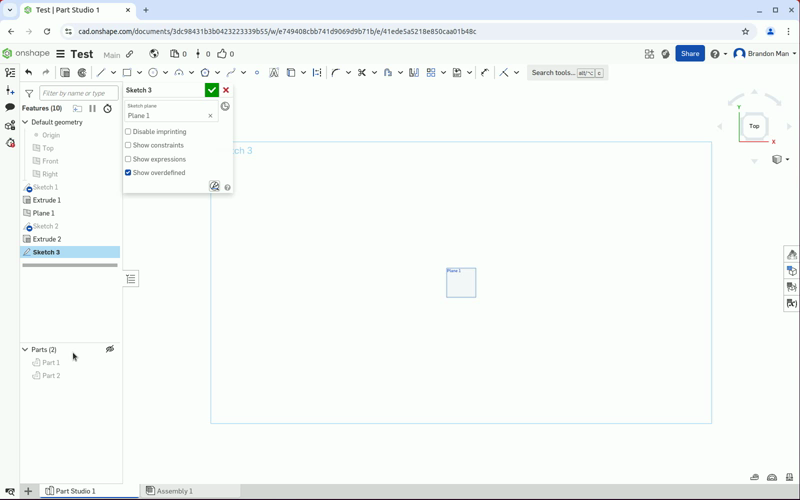
key(l)
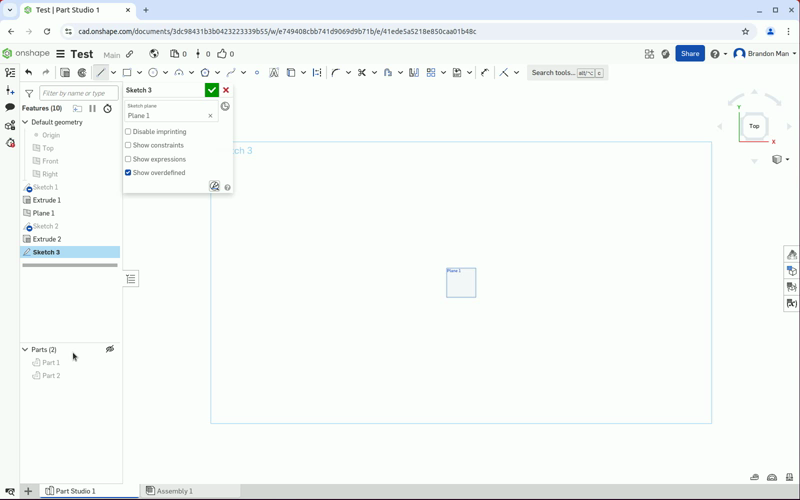
key_down(shift)
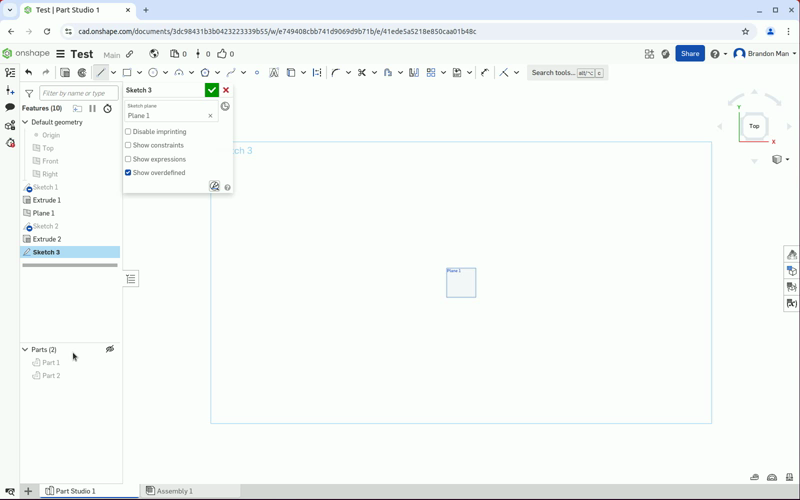
mouse_move(444, 201)
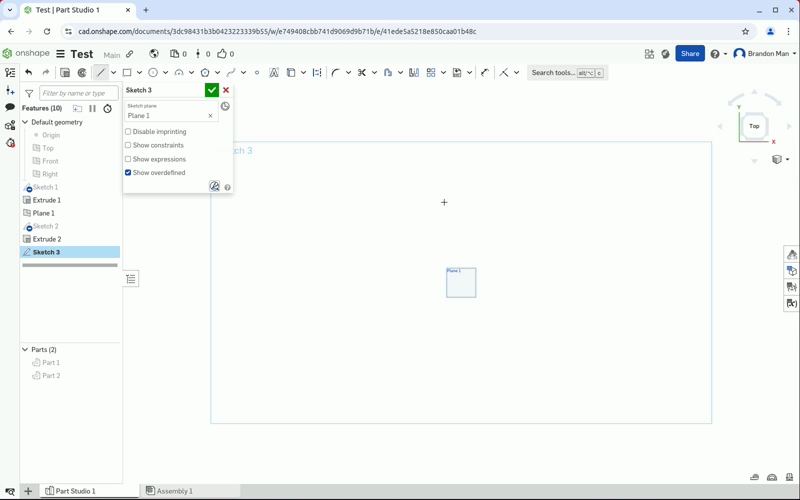
click(444, 201)
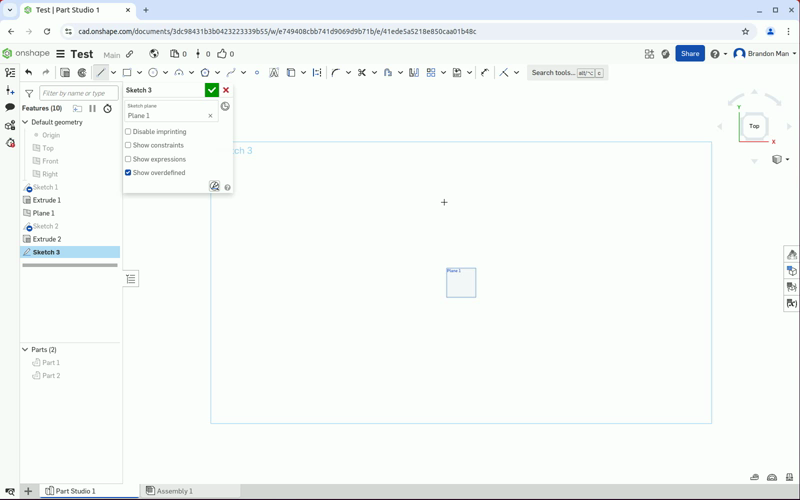
key_up(shift)
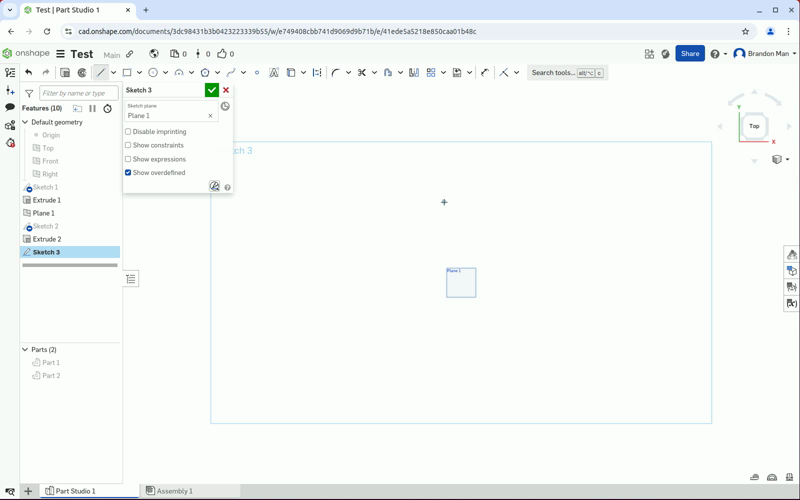
key_down(shift)
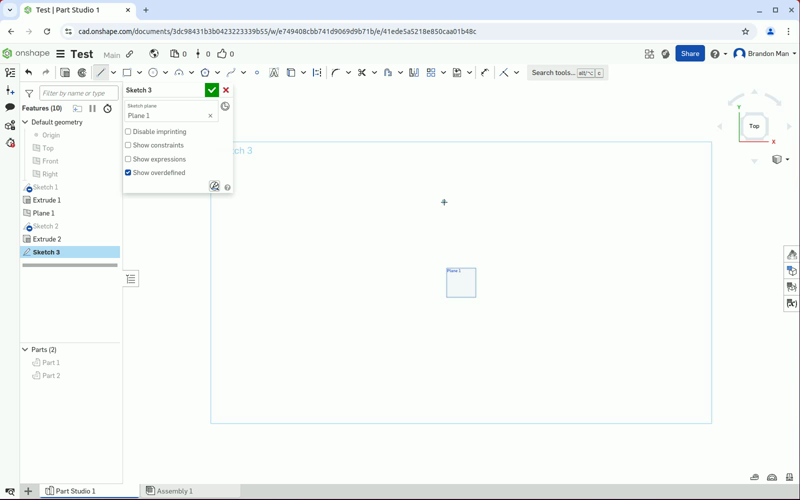
mouse_move(474, 201)
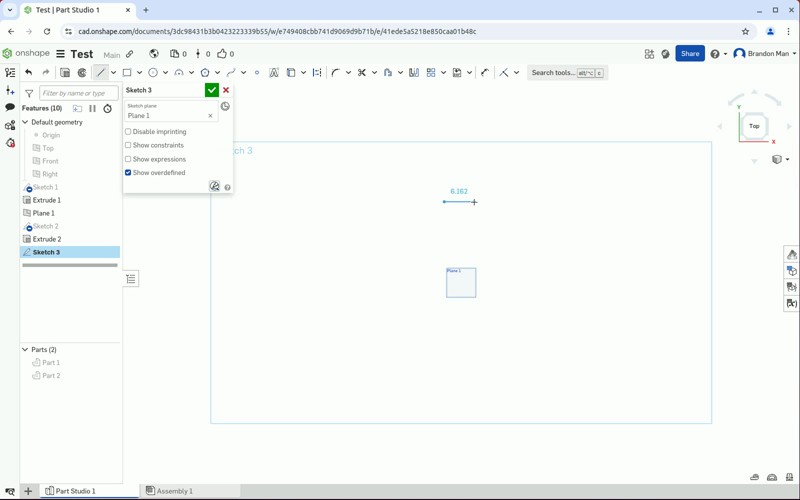
mouse_move(477, 201)
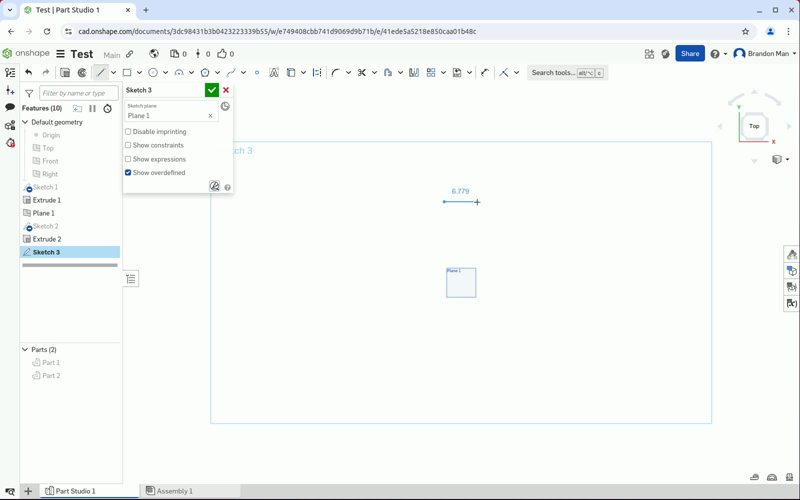
click(477, 201)
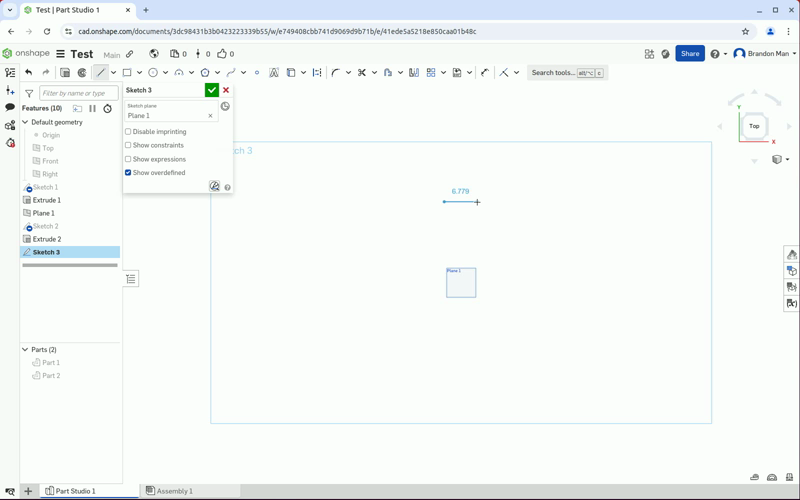
key_up(shift)
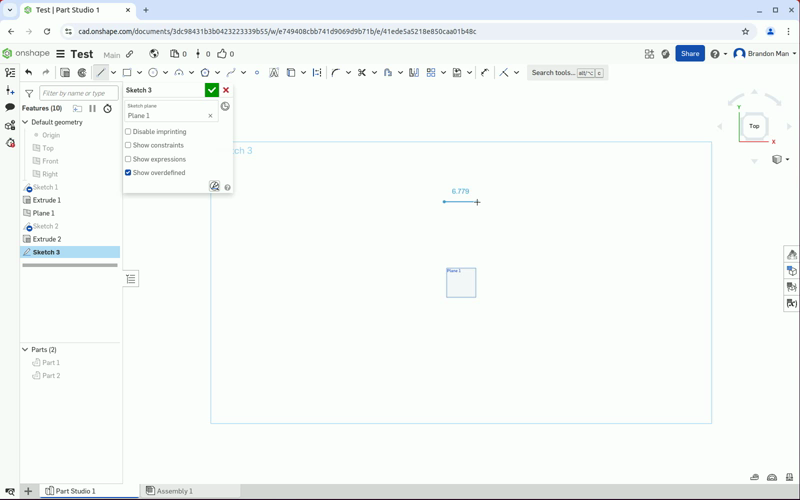
key_down(shift)
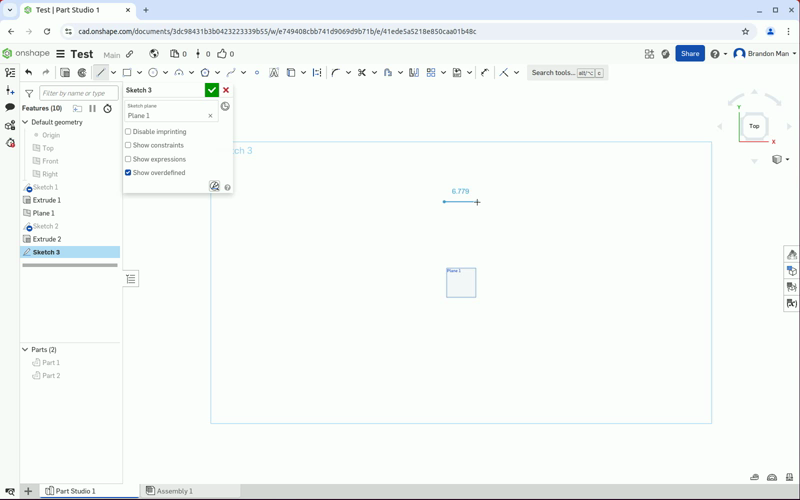
mouse_move(507, 201)
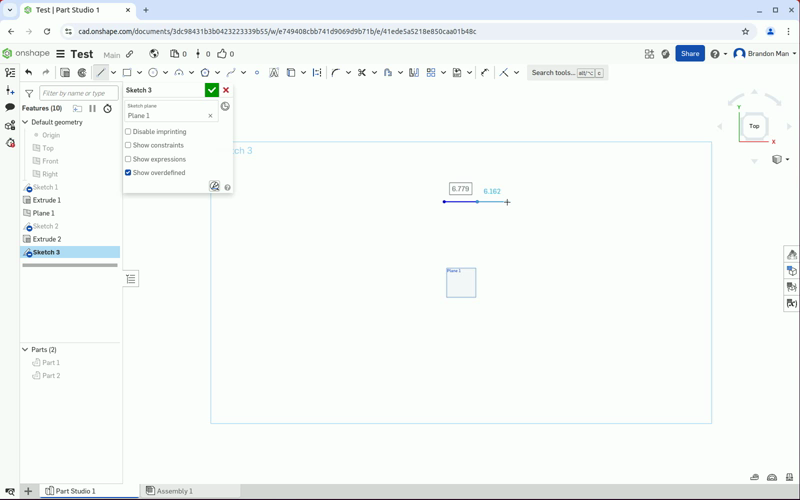
mouse_move(477, 169)
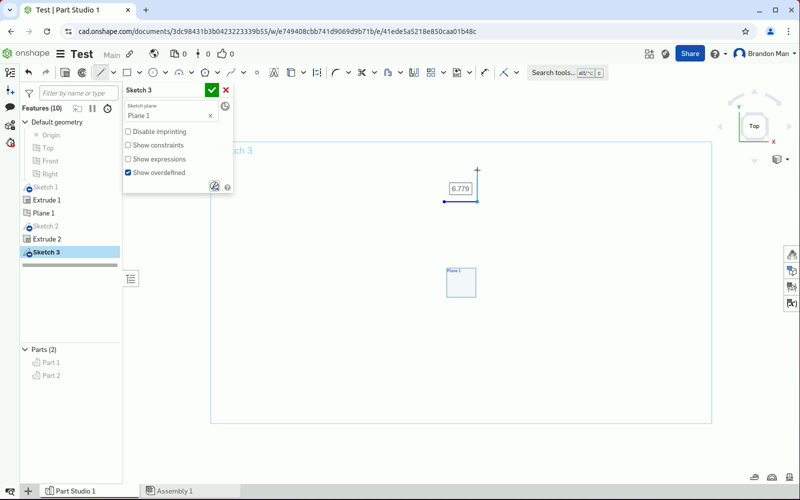
click(477, 169)
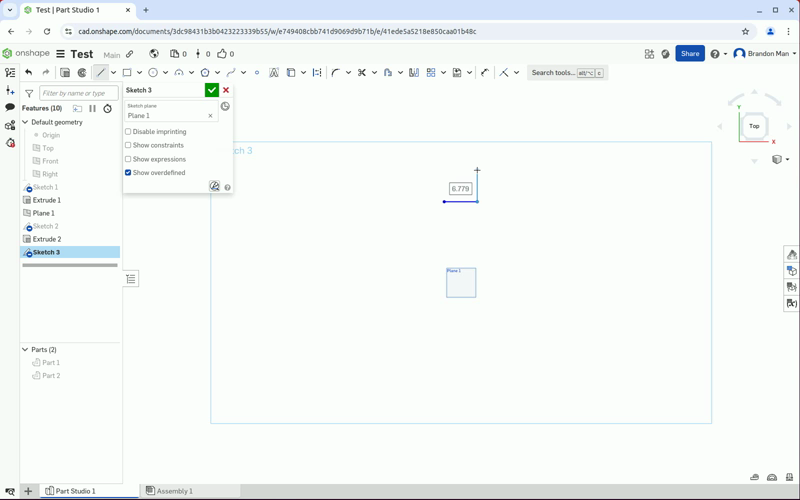
key_up(shift)
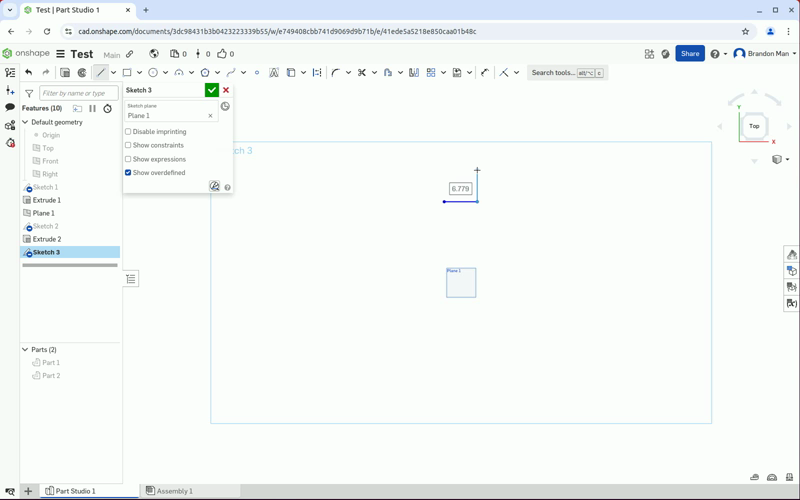
key_down(shift)
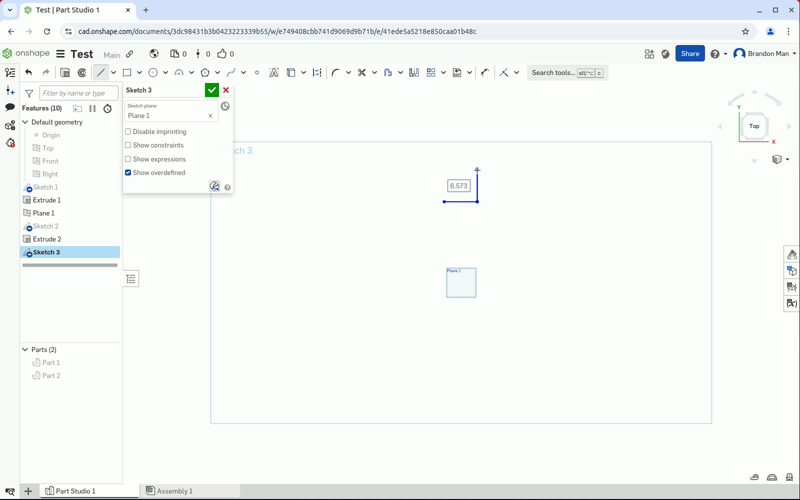
mouse_move(507, 169)
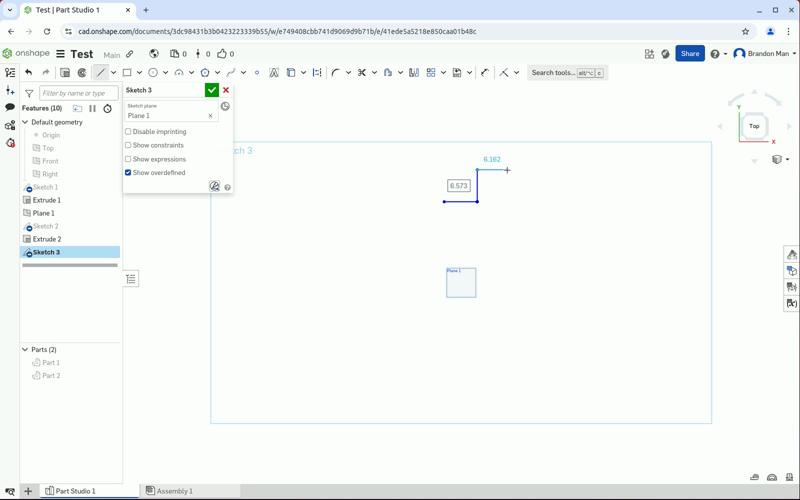
mouse_move(444, 169)
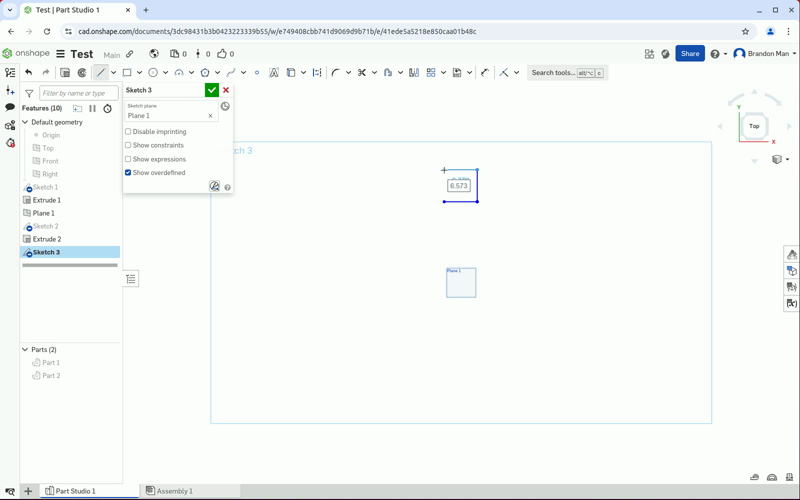
click(444, 169)
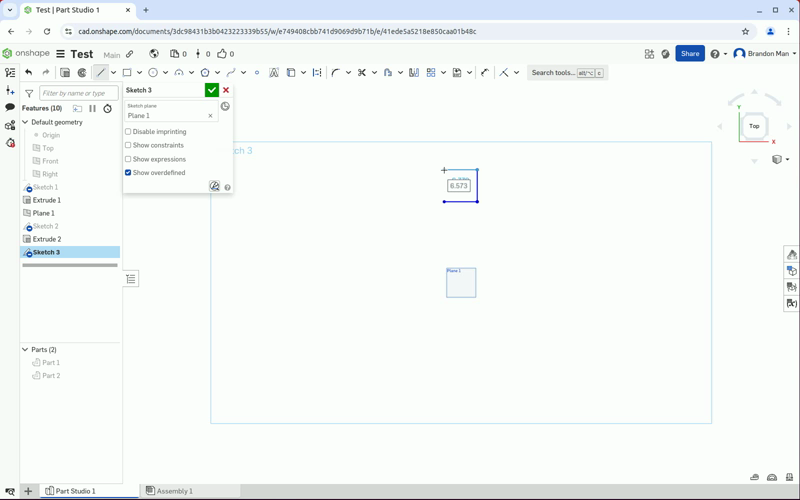
key_up(shift)
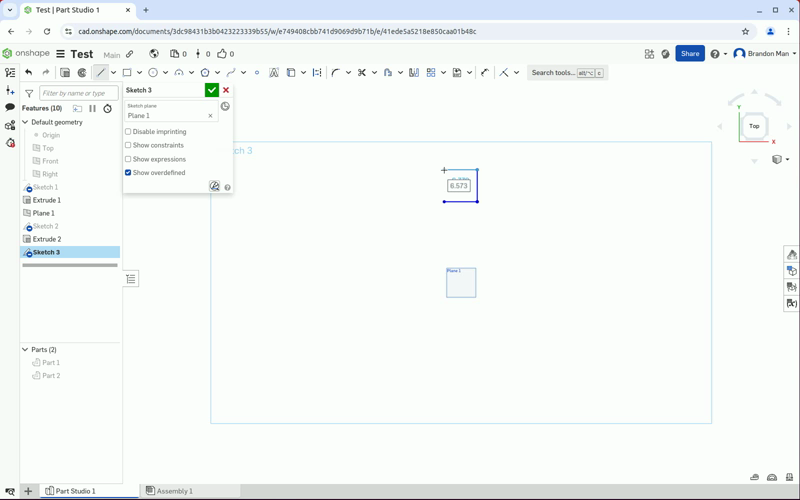
mouse_move(474, 169)
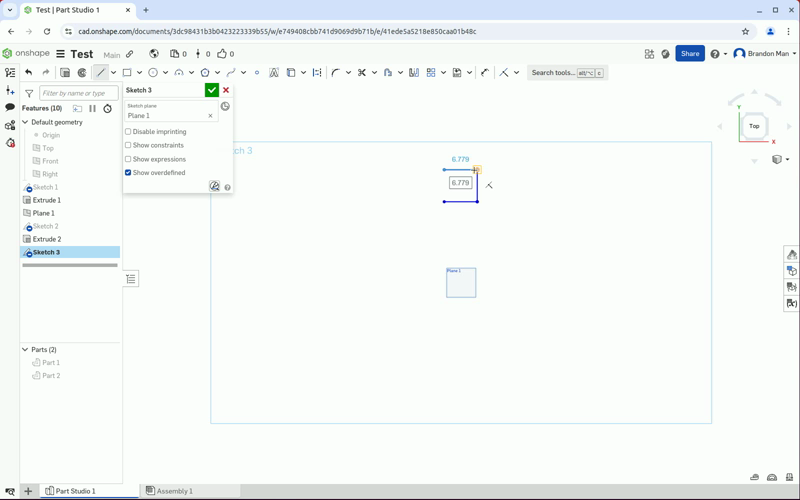
key_down(shift)
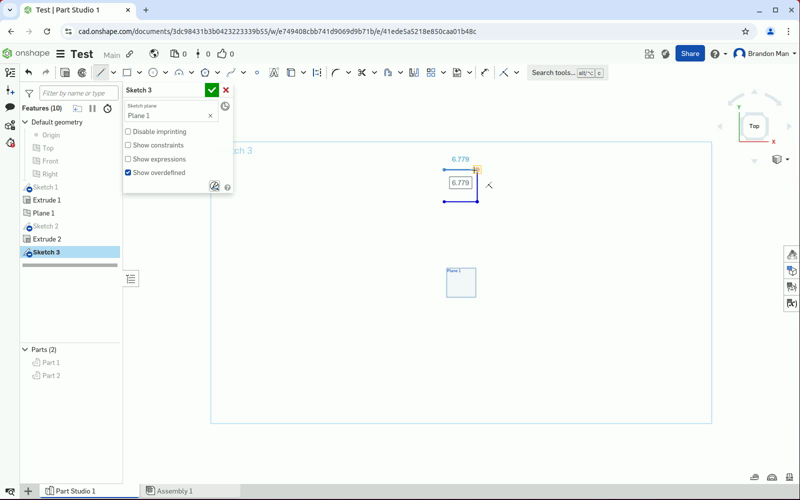
mouse_move(444, 201)
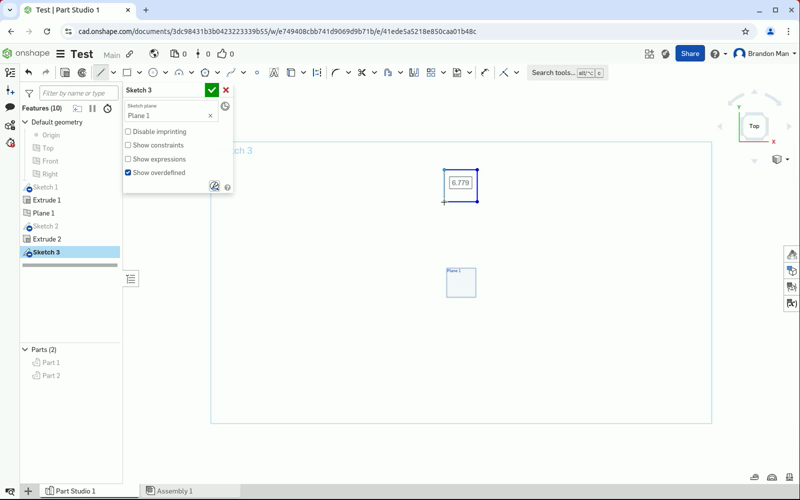
key_up(shift)
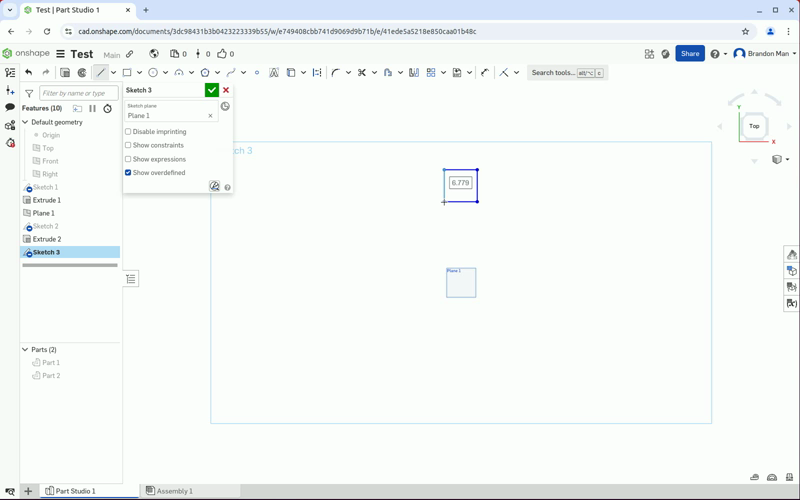
click(444, 201)
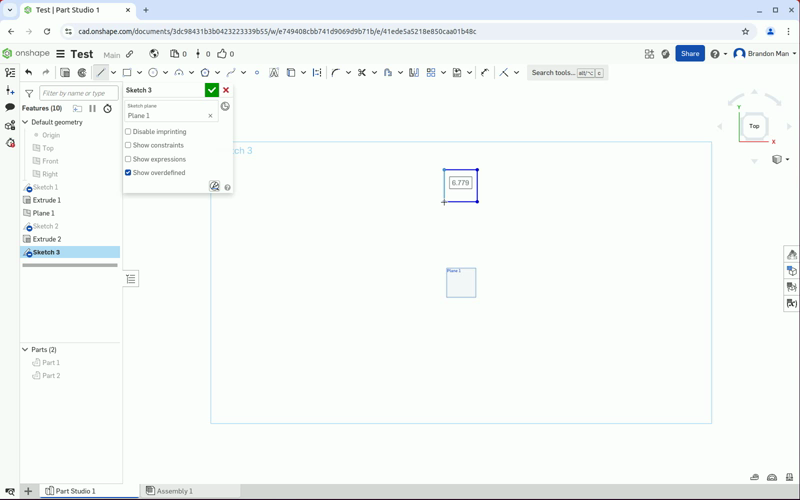
key(esc)
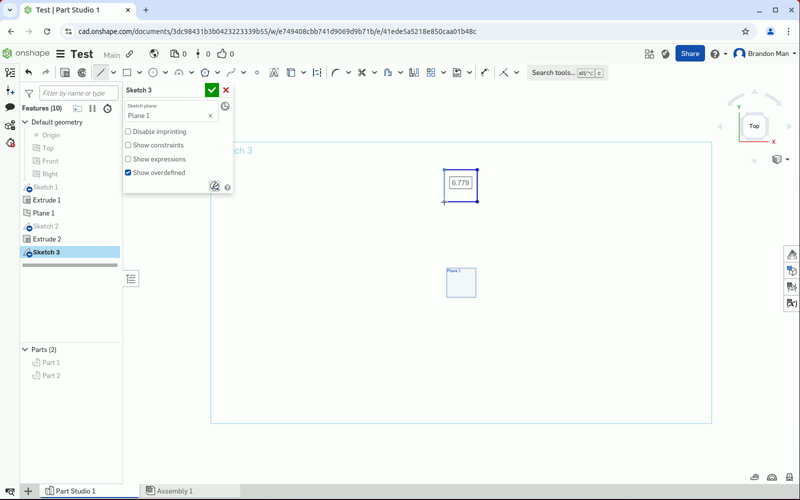
mouse_move(473, 195)
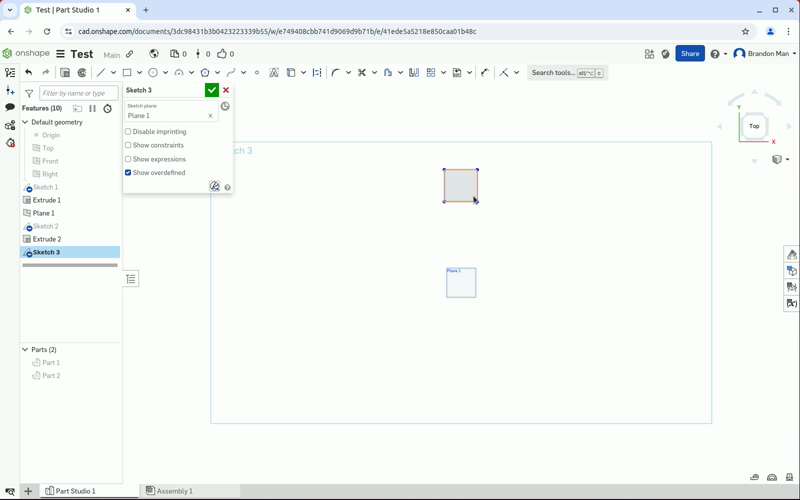
scroll(6)
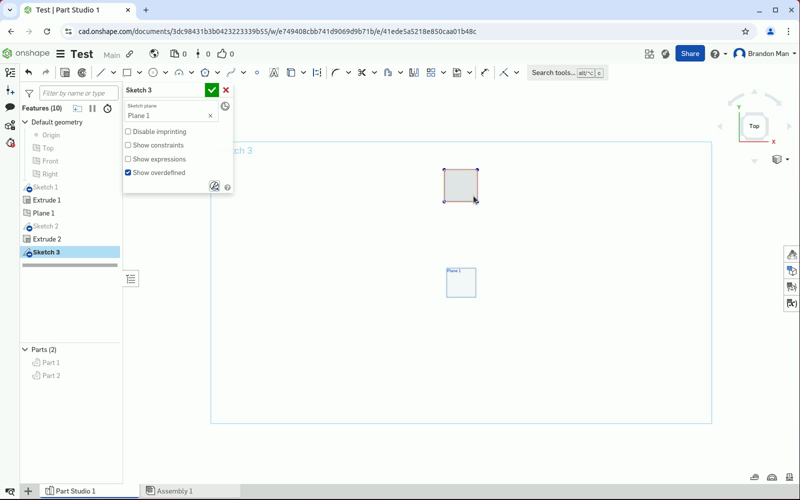
scroll(6)
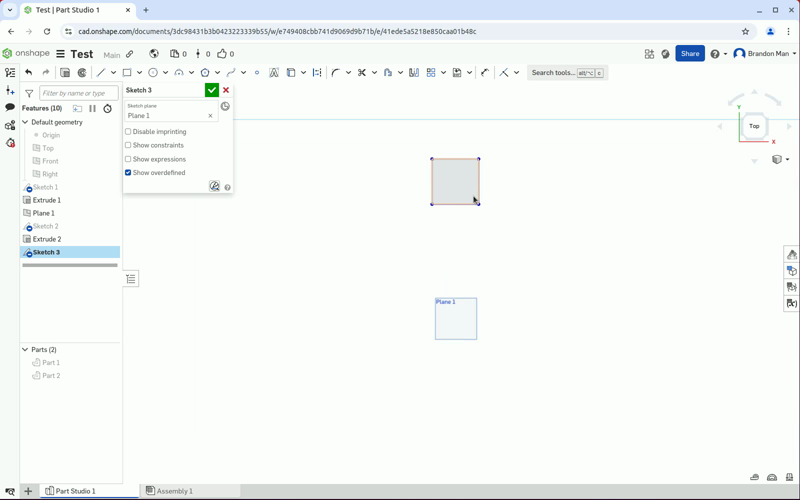
scroll(6)
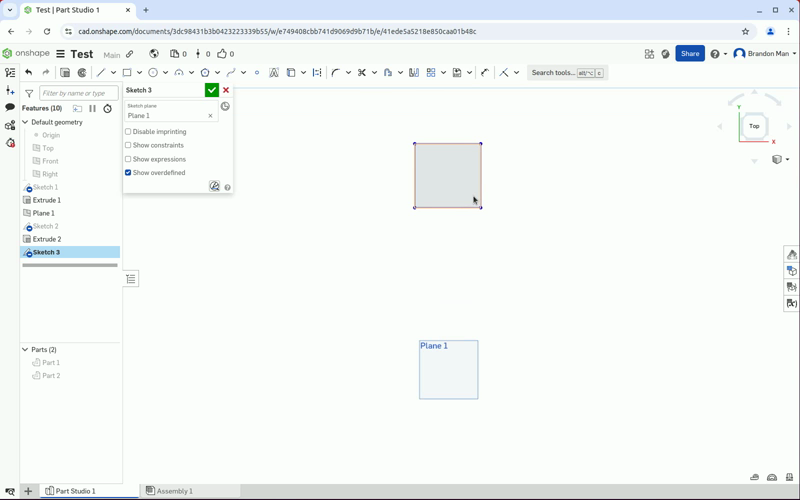
scroll(6)
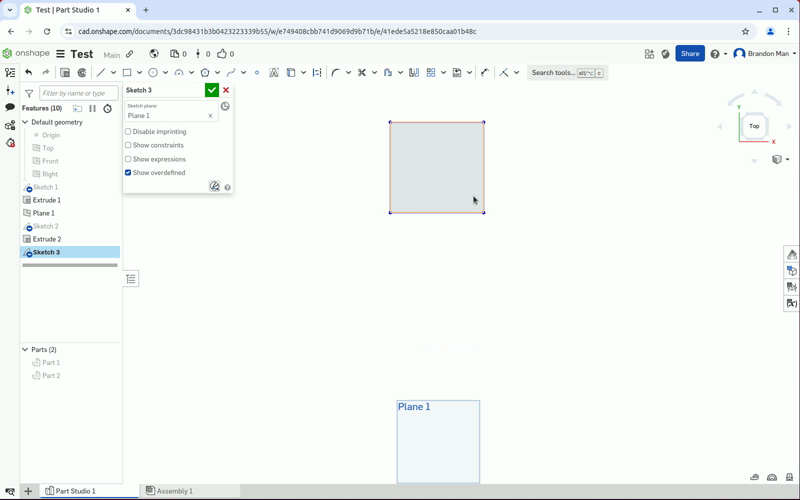
scroll(6)
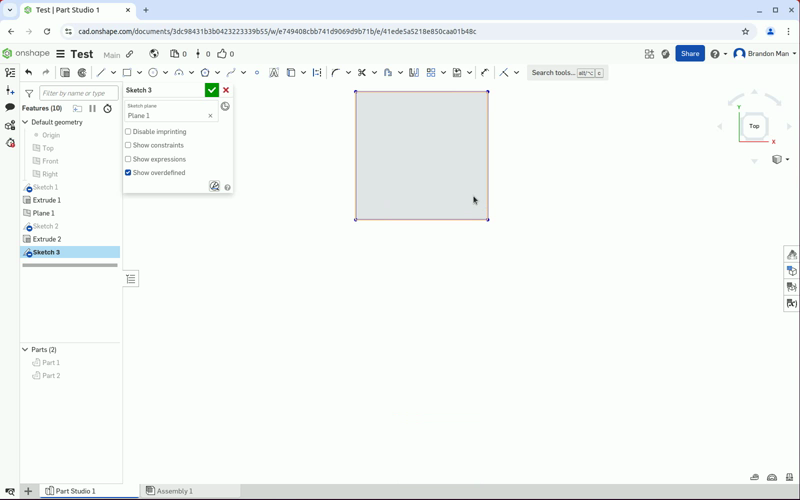
scroll(6)
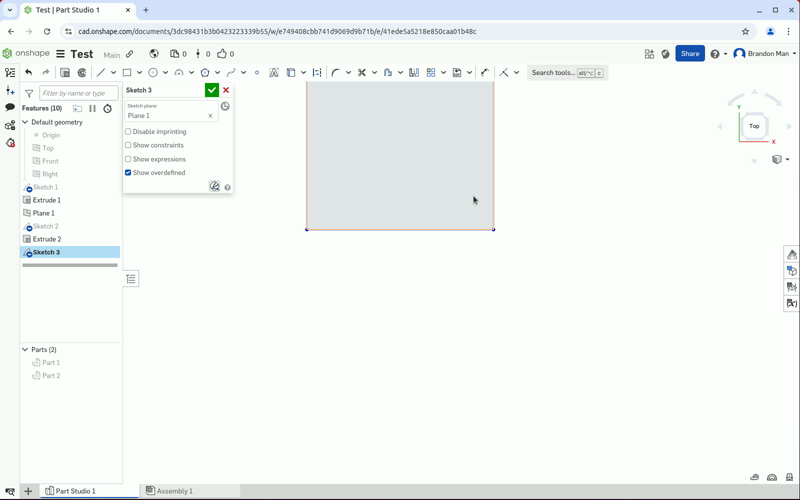
scroll(6)
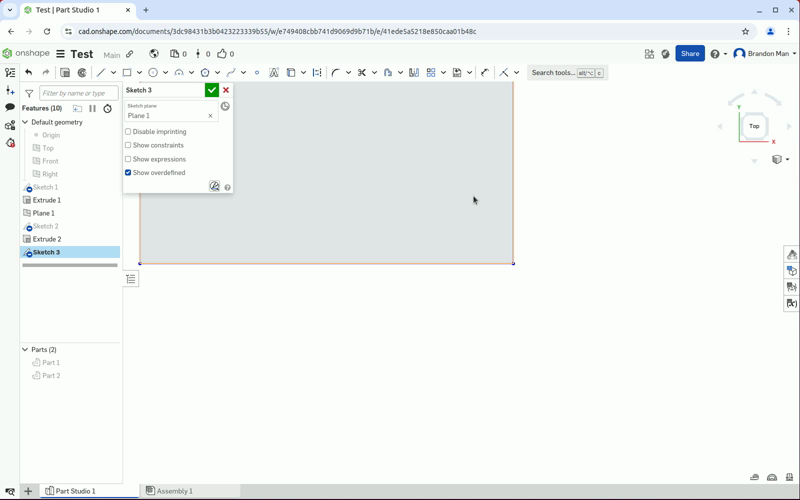
click(473, 195)
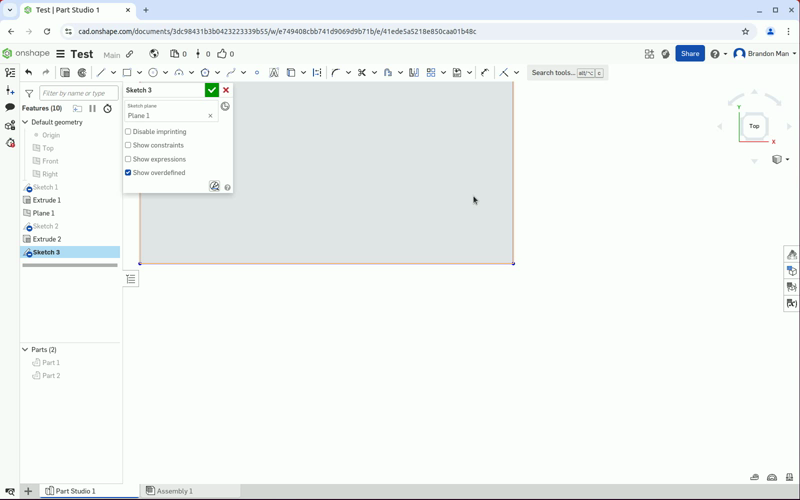
scroll(-6)
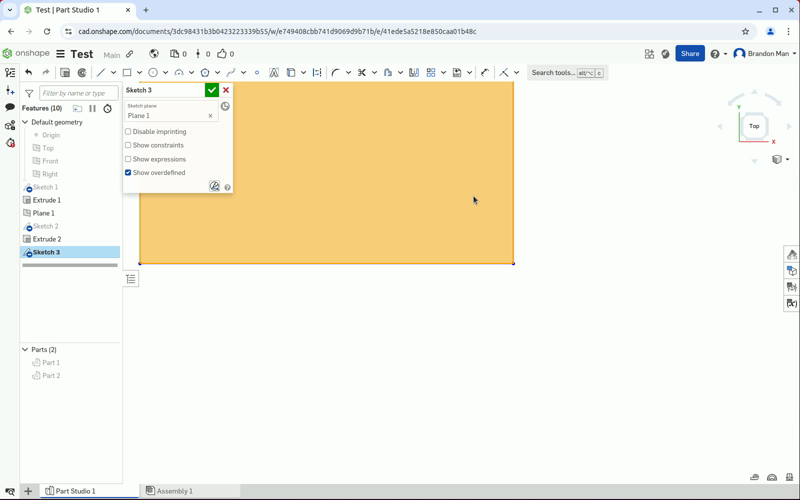
scroll(-6)
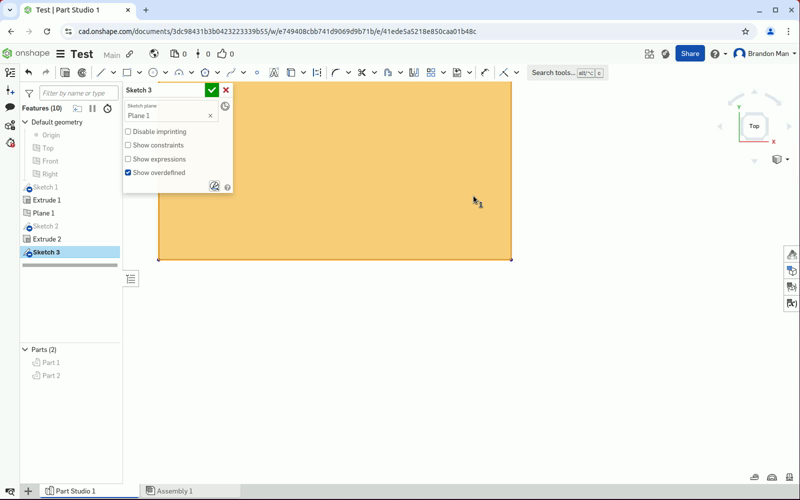
scroll(-6)
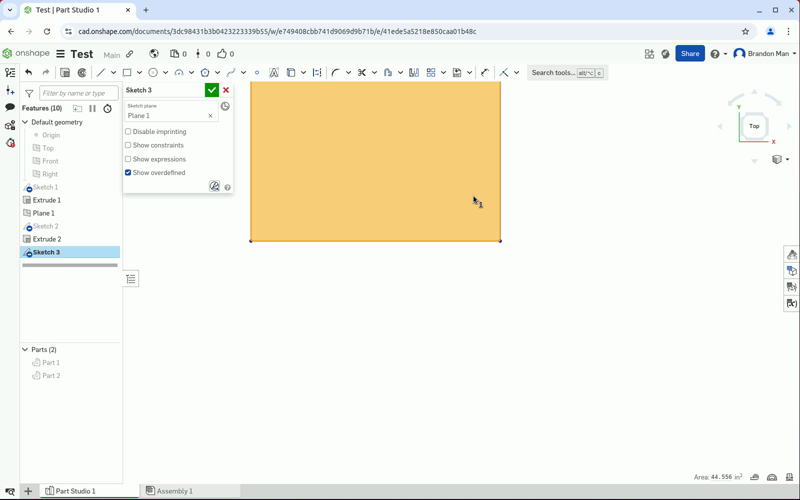
scroll(-6)
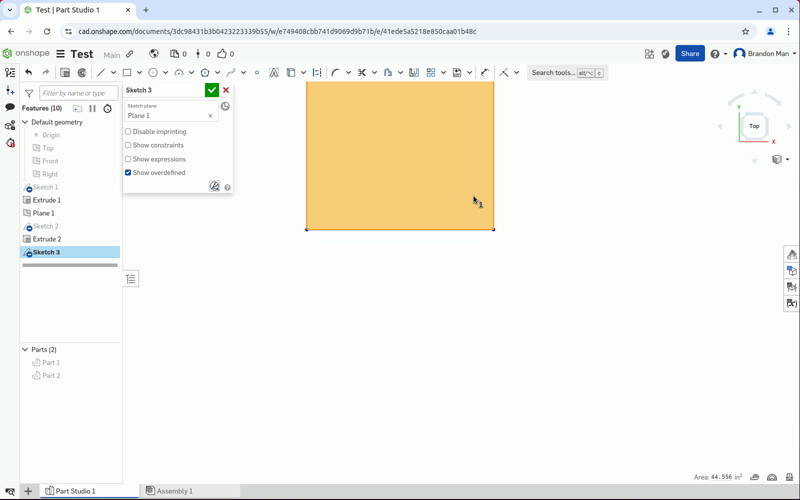
scroll(-6)
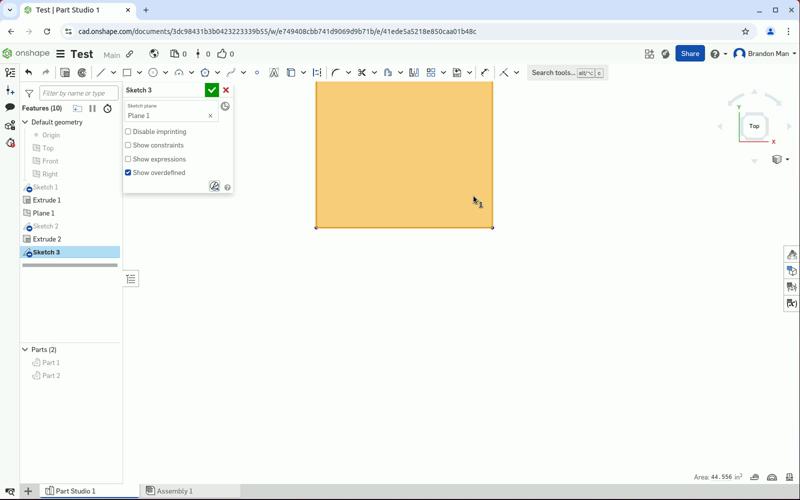
scroll(-6)
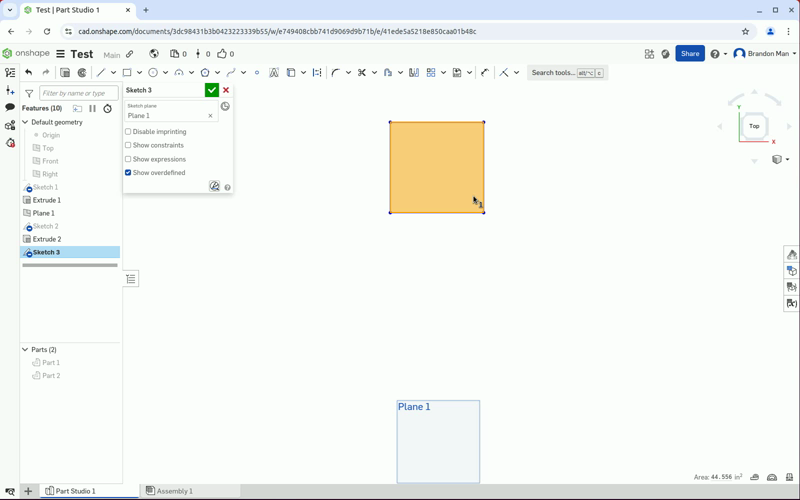
scroll(-6)
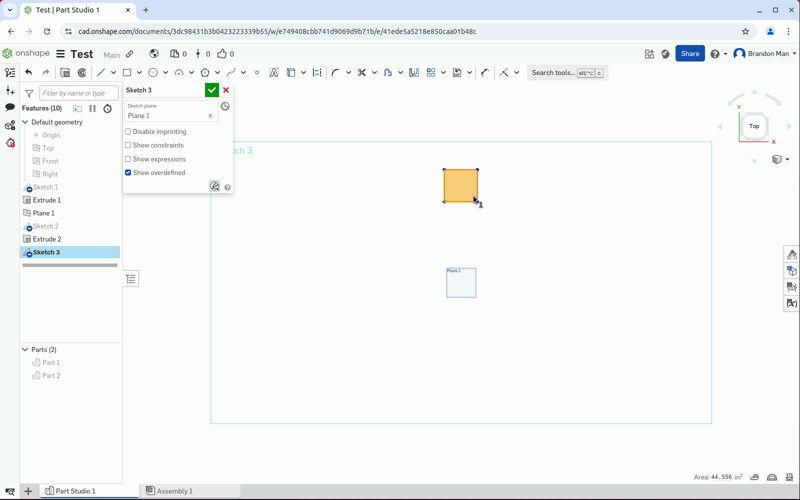
mouse_move(73, 352)
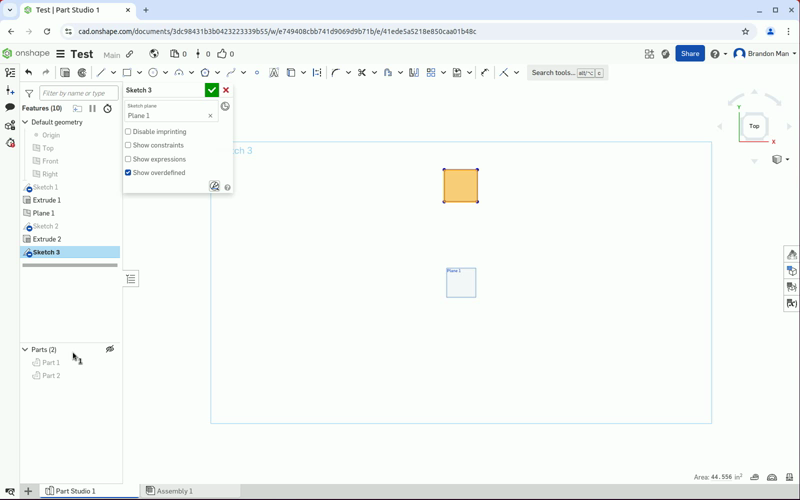
key(shift+y)
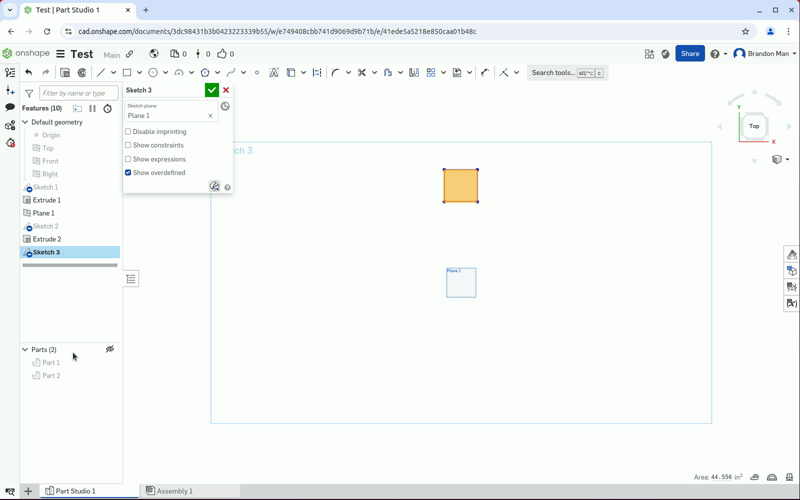
key(shift+e)
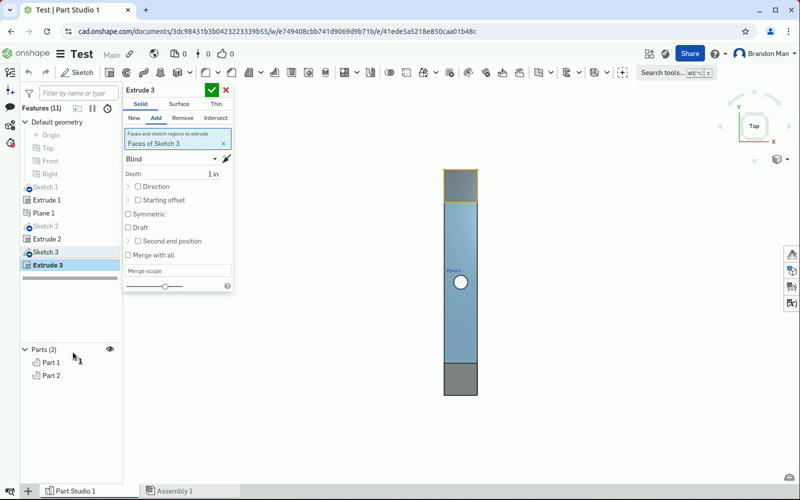
mouse_move(143, 106)
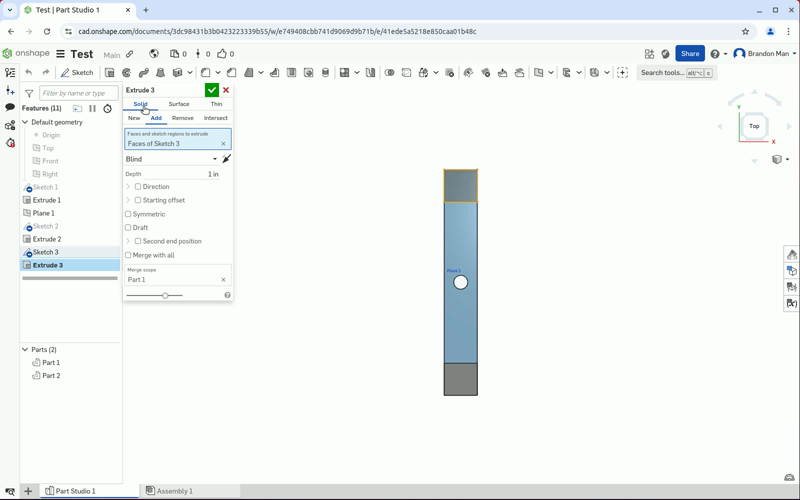
click(143, 106)
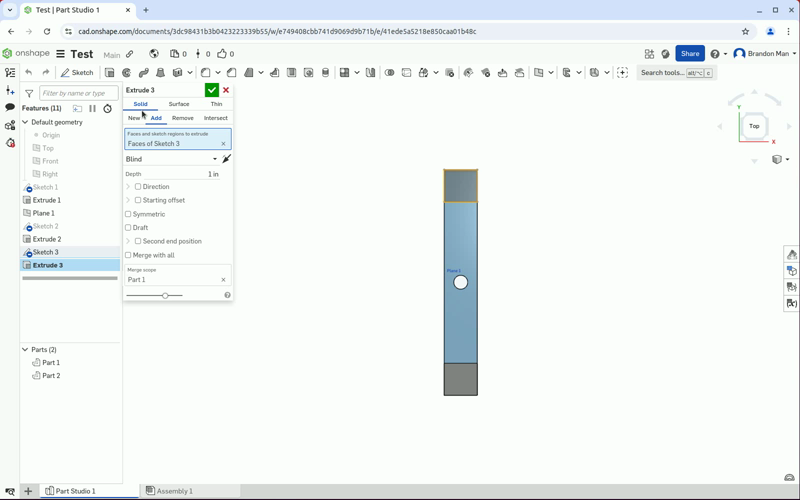
mouse_move(137, 120)
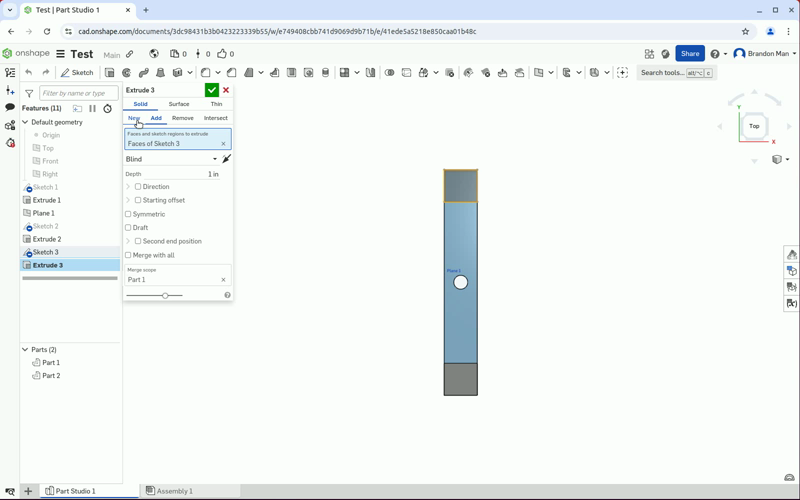
click(137, 120)
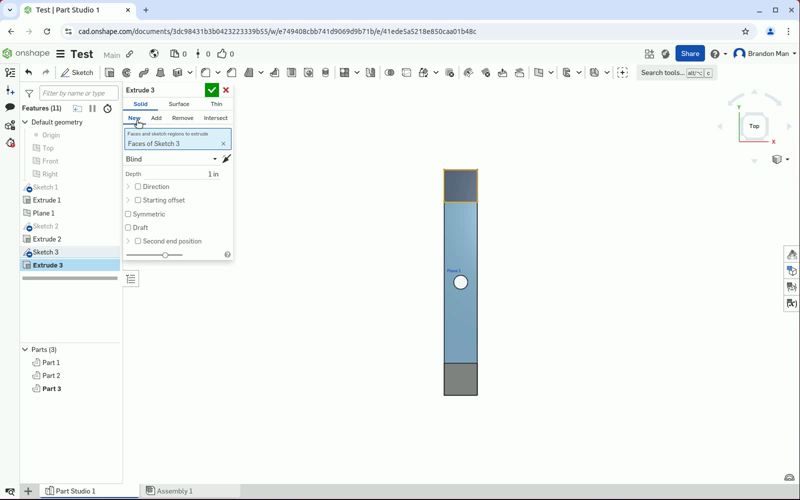
key(tab, 4)
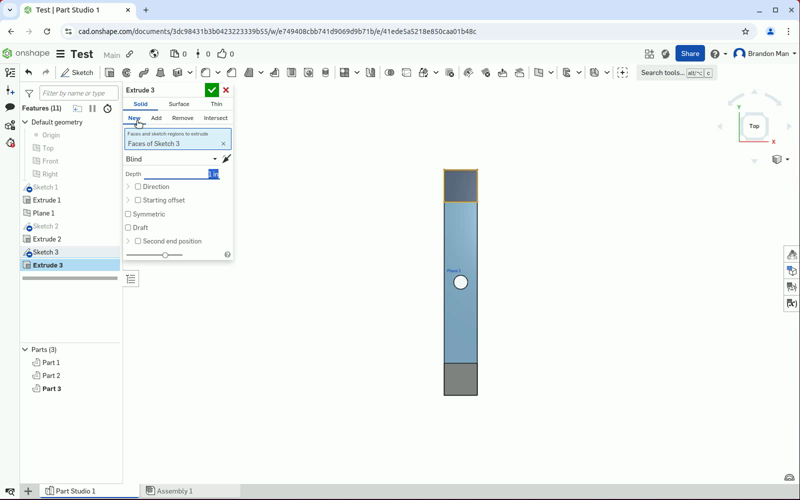
text(0.722)
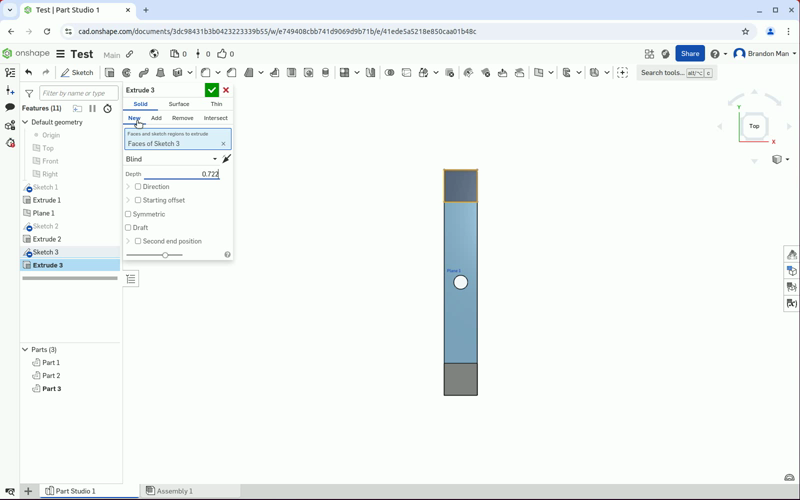
key(enter)
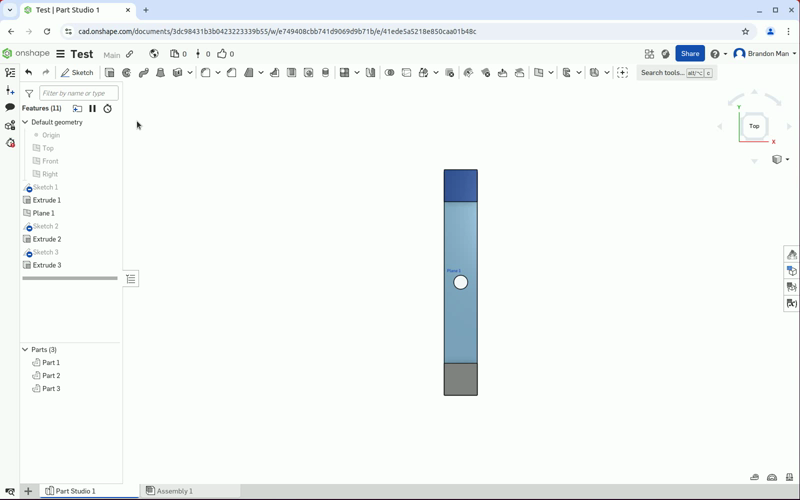
key(shift+h)
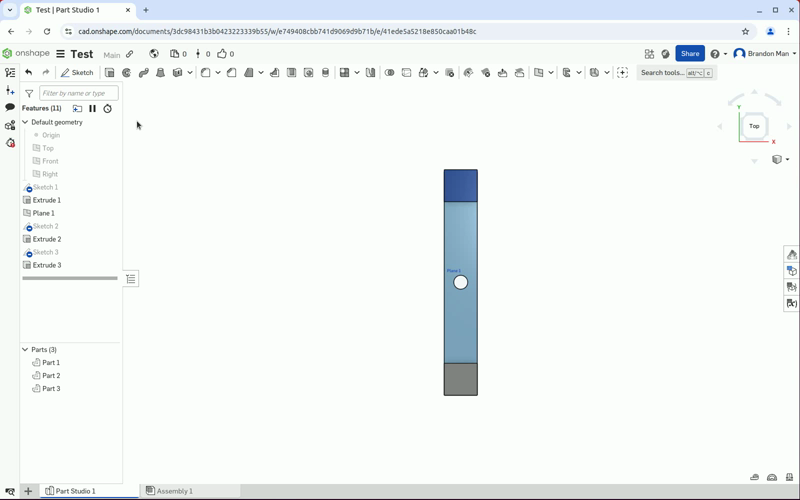
key(shift+h)
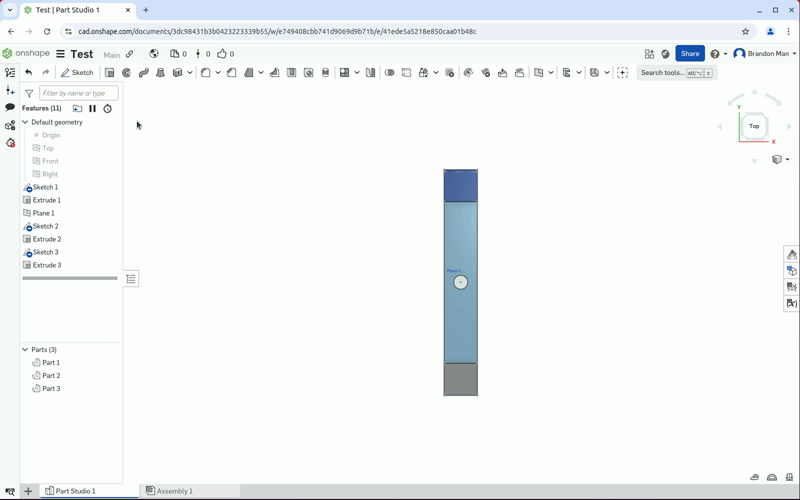
key(shift+7)
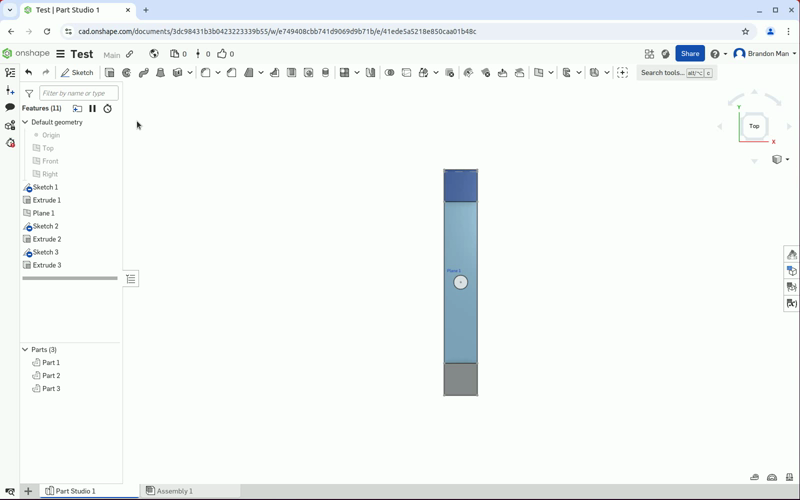
key(up, 3)
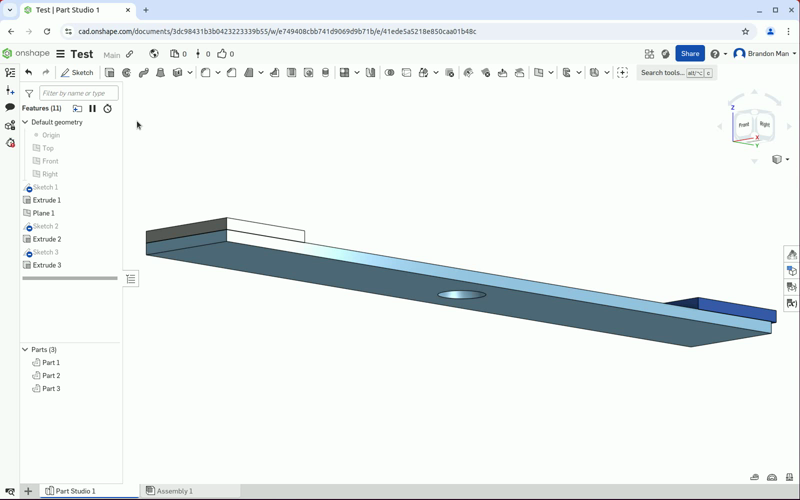
key(left, 3)
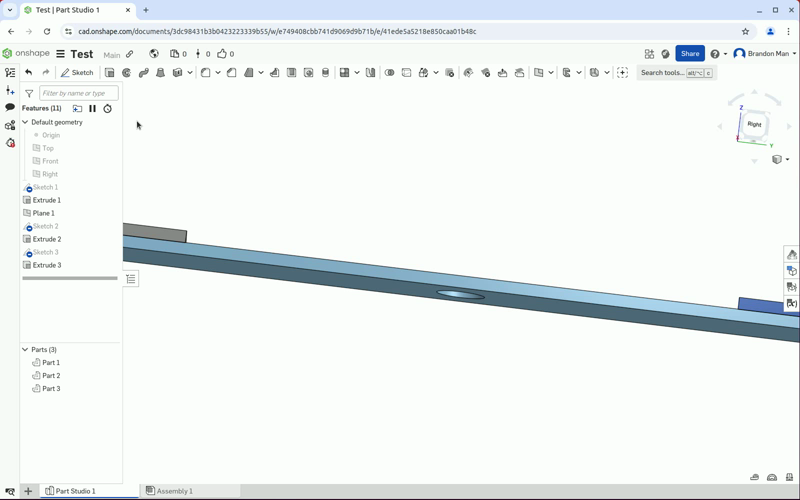
key(right, 3)
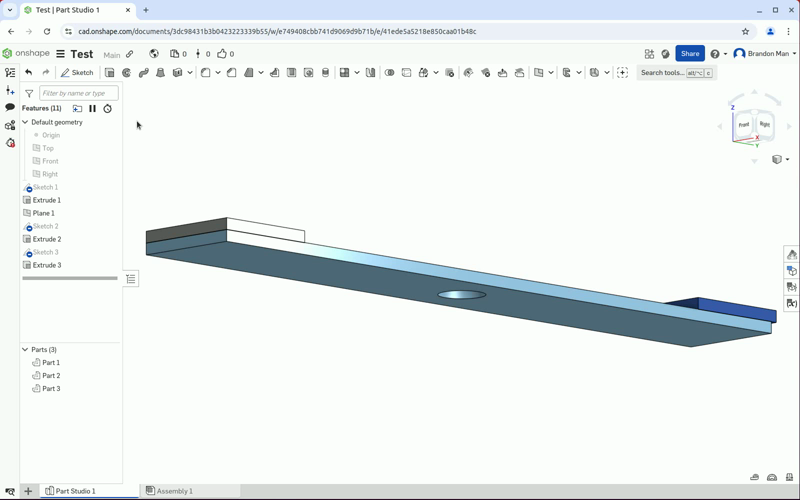
key(down, 3)
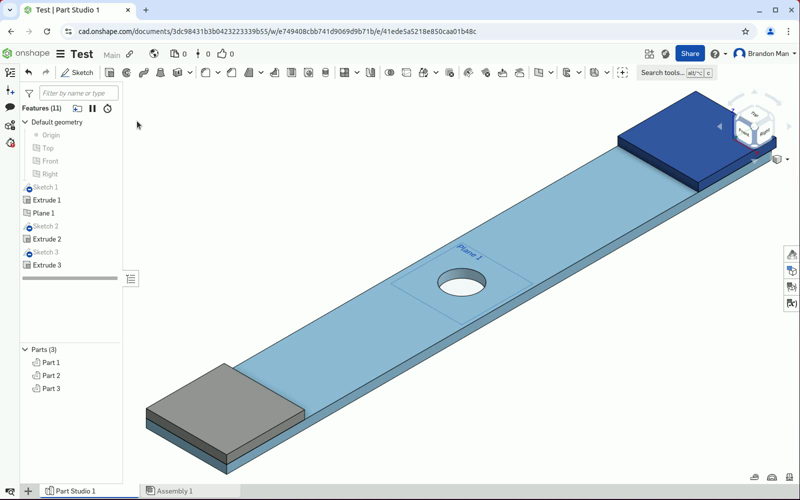
mouse_move(73, 189)
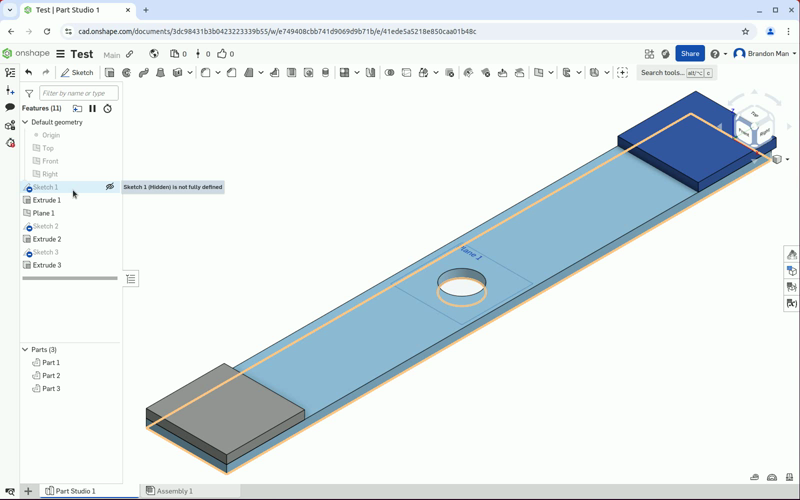
click(73, 189)